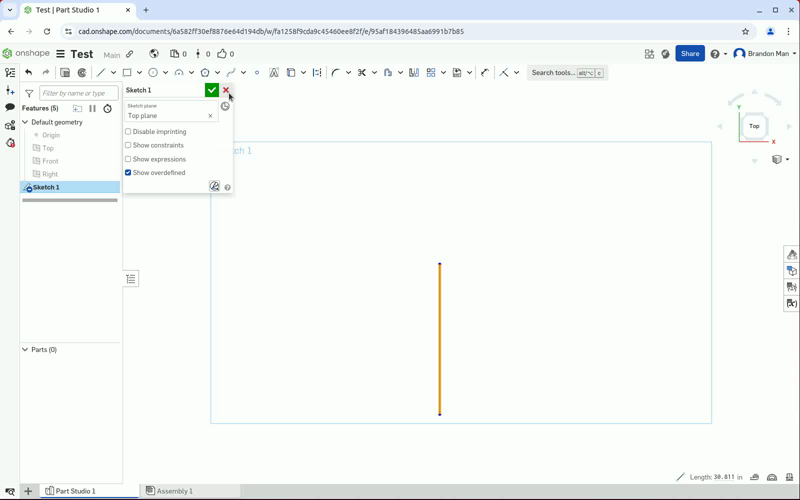
key(shift+h)
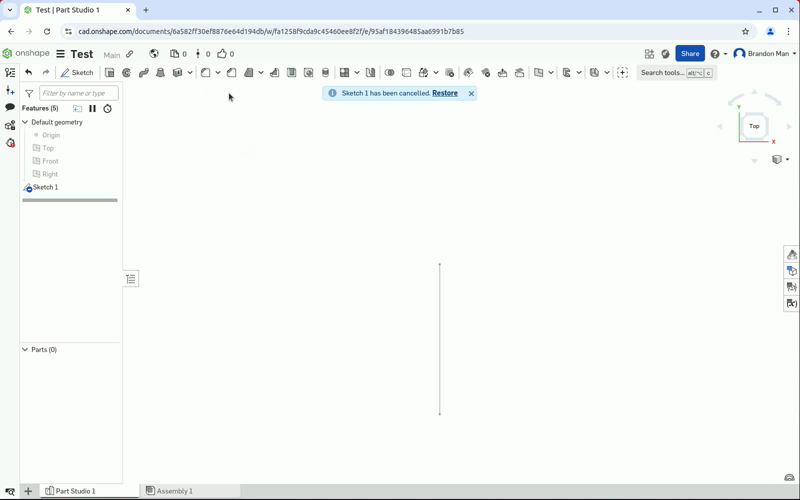
key(shift+s)
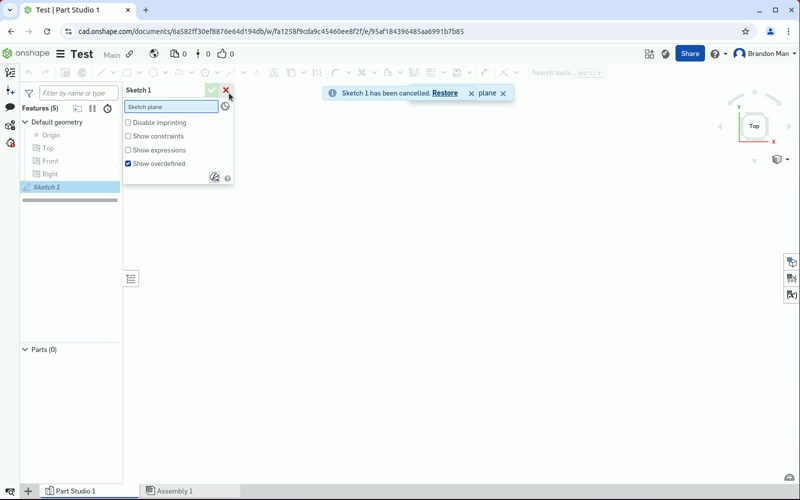
mouse_move(73, 150)
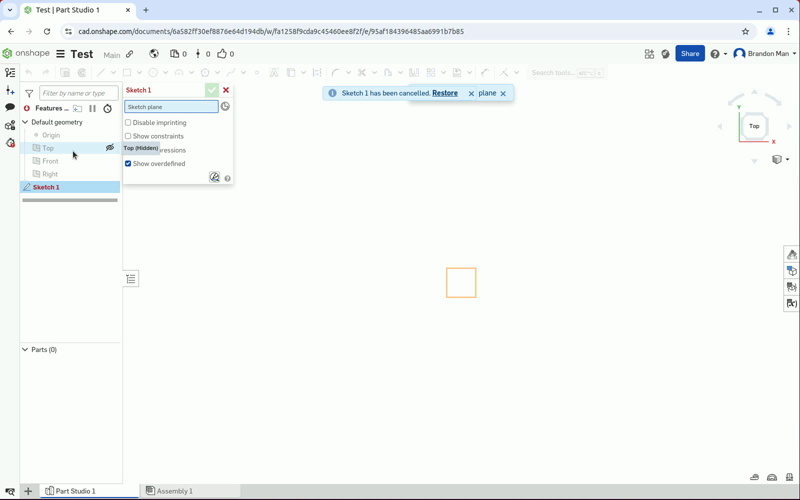
click(73, 150)
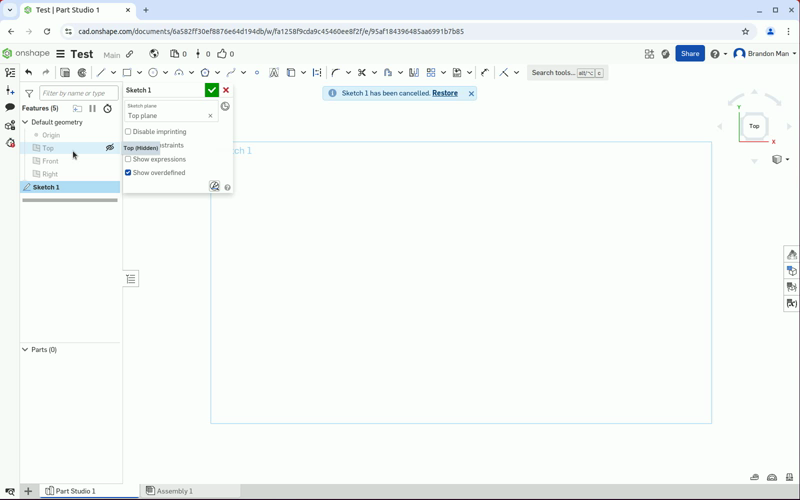
mouse_move(73, 352)
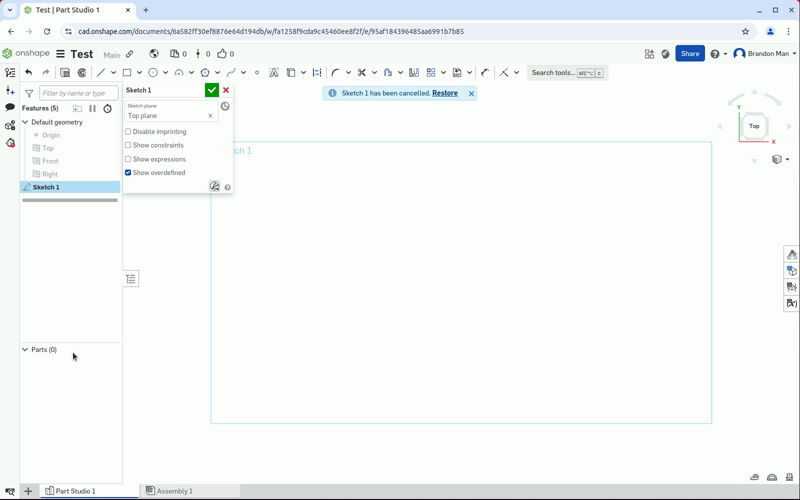
key(y)
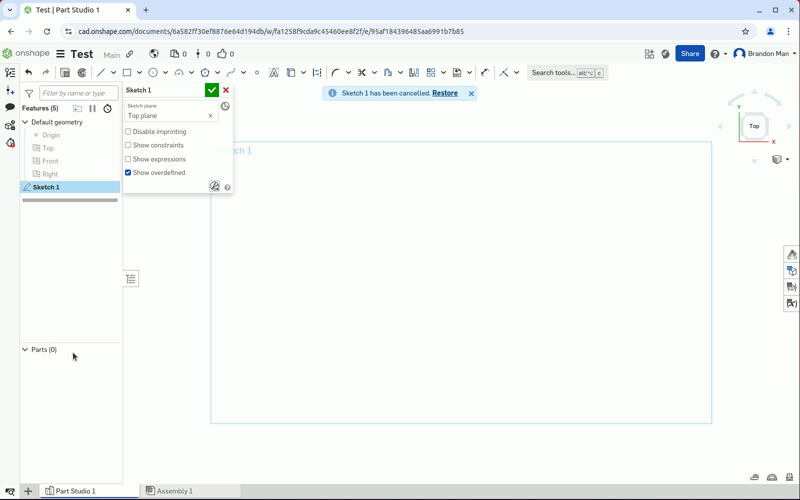
key(l)
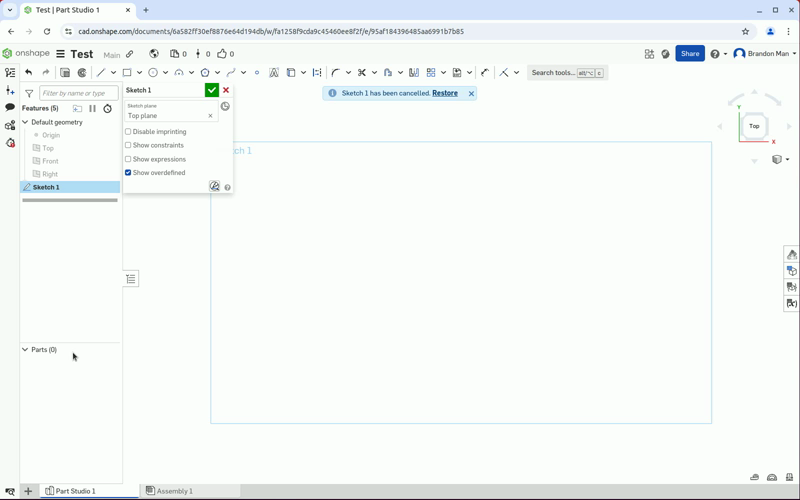
key_down(shift)
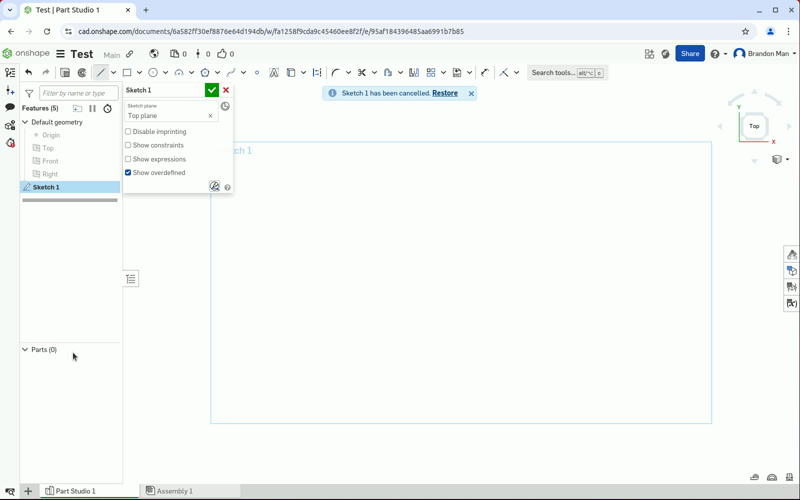
mouse_move(471, 275)
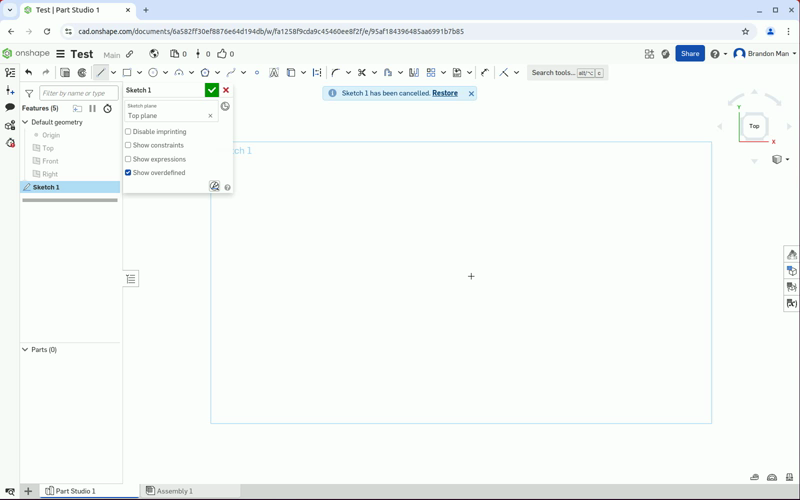
click(471, 275)
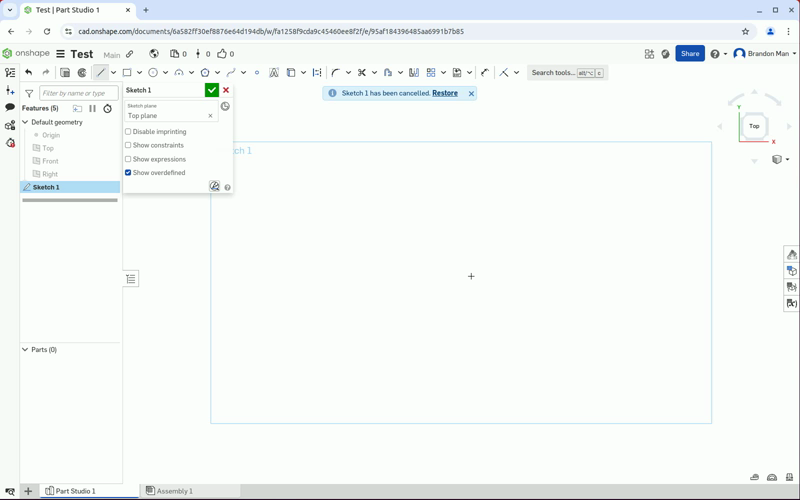
key_up(shift)
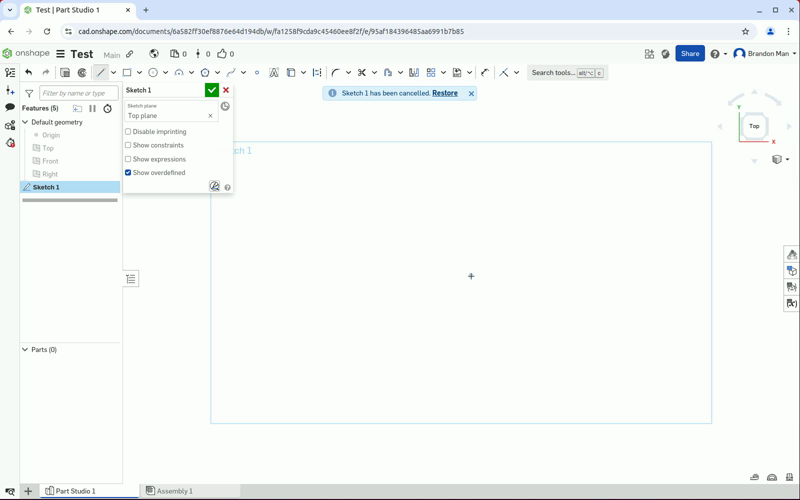
key_down(shift)
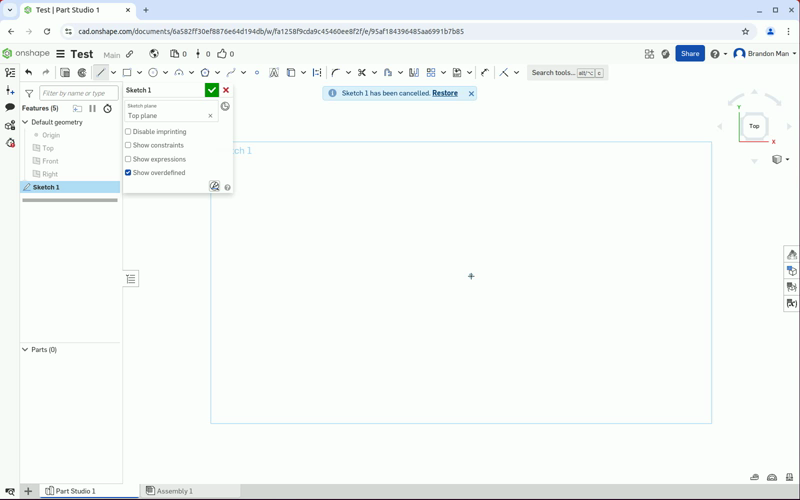
mouse_move(501, 275)
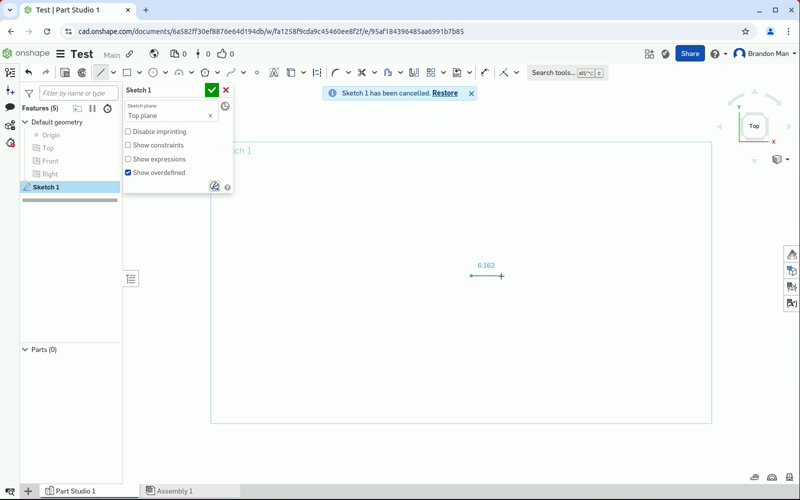
mouse_move(506, 275)
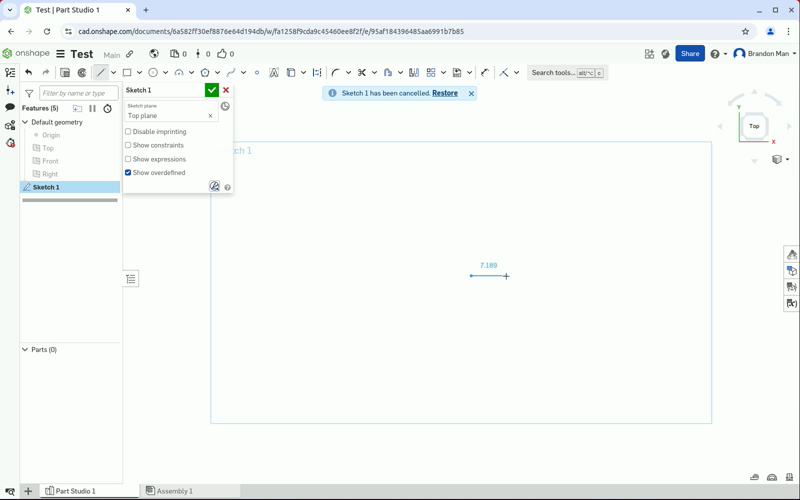
click(506, 275)
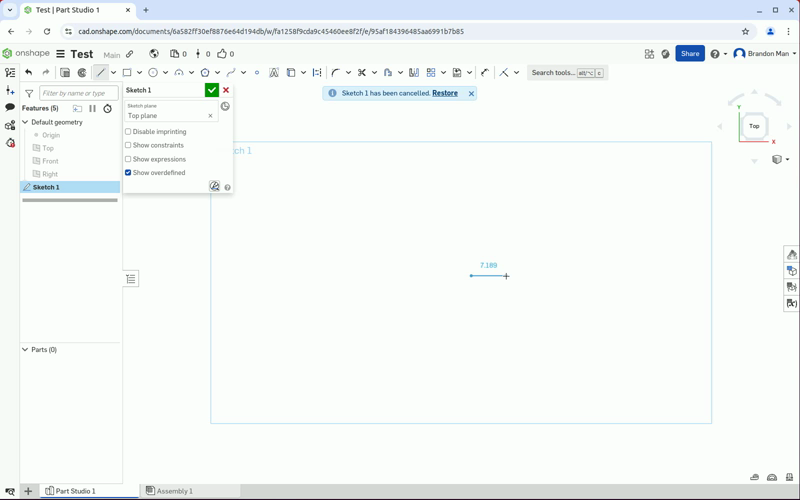
key_up(shift)
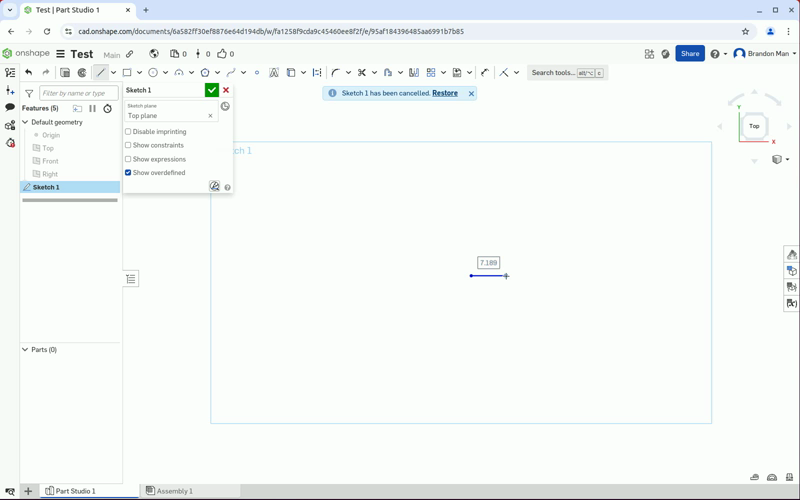
key_down(shift)
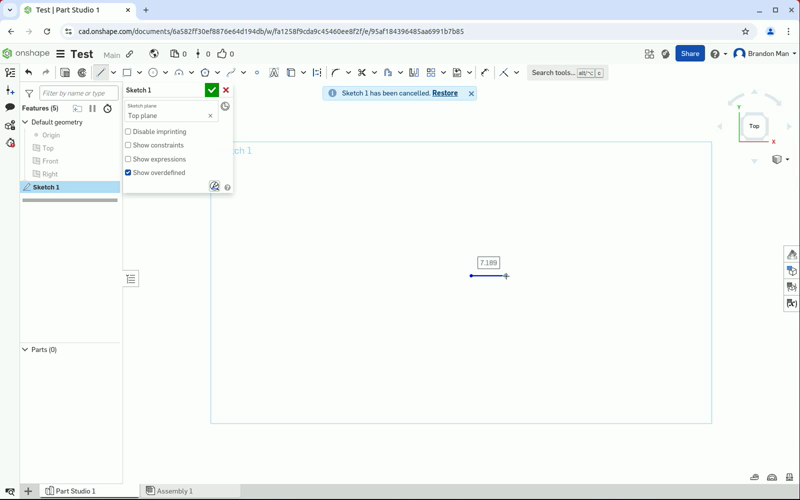
mouse_move(536, 275)
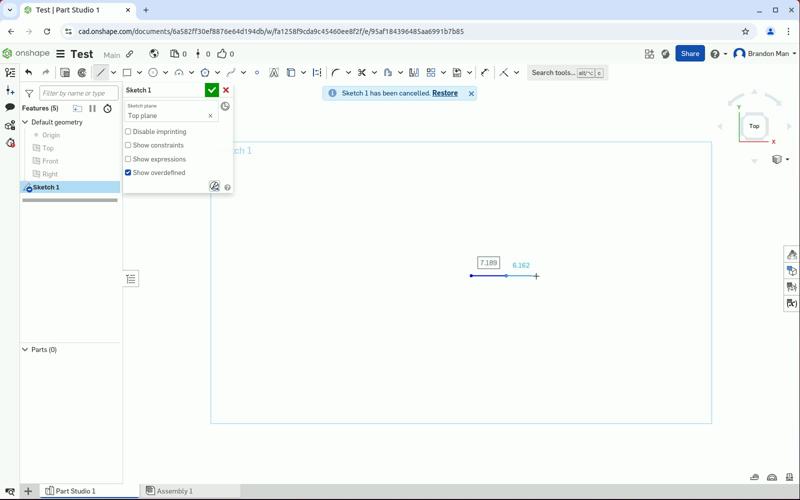
mouse_move(506, 241)
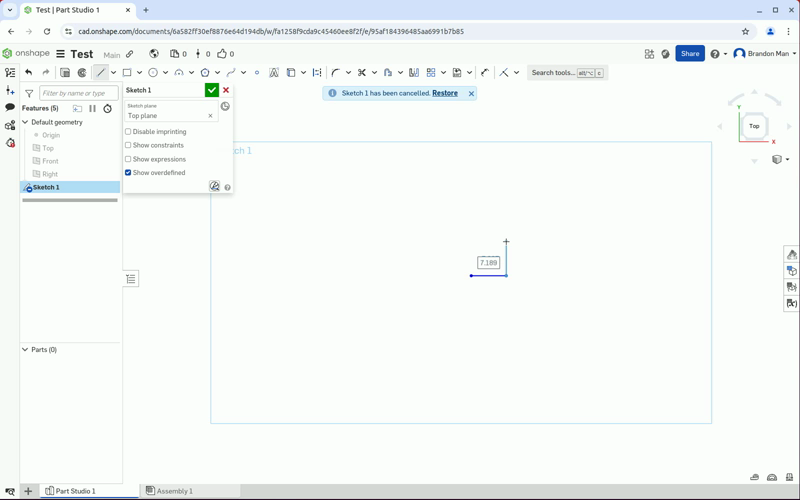
click(506, 241)
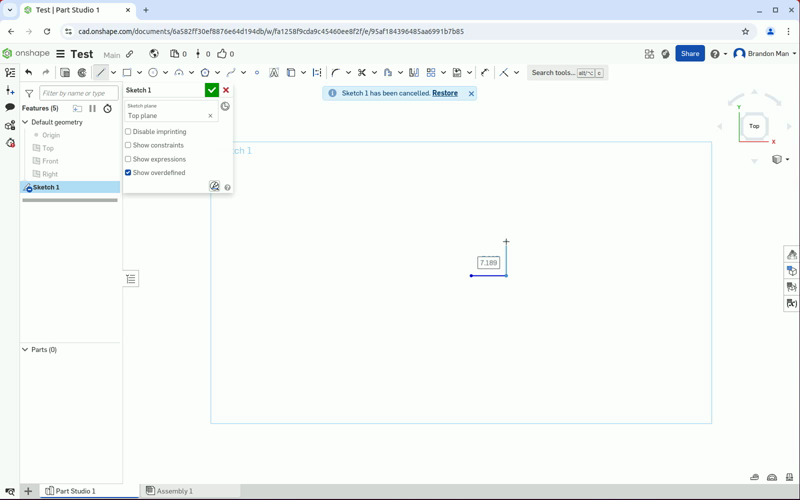
key_up(shift)
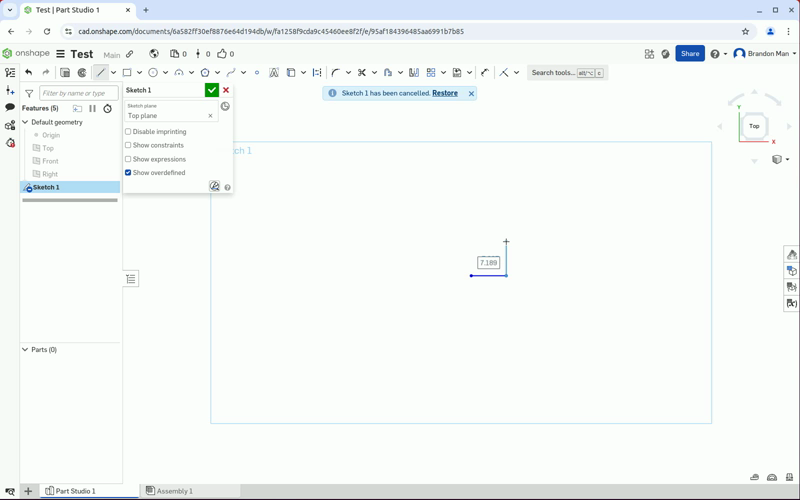
key_down(shift)
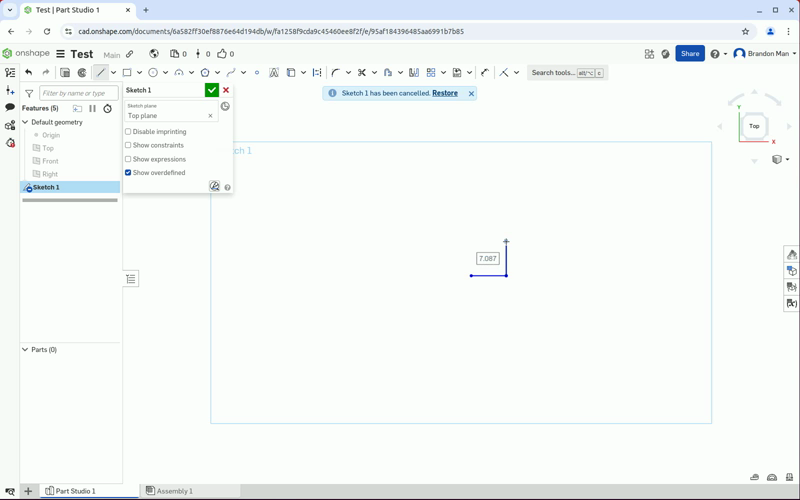
mouse_move(536, 241)
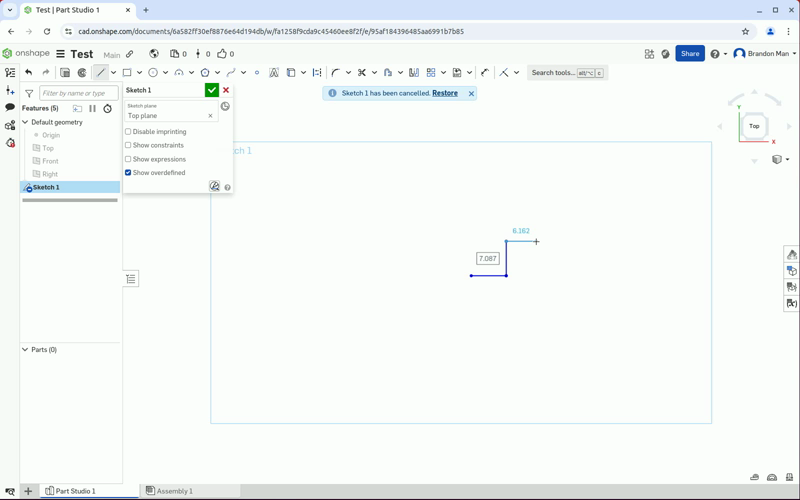
mouse_move(471, 241)
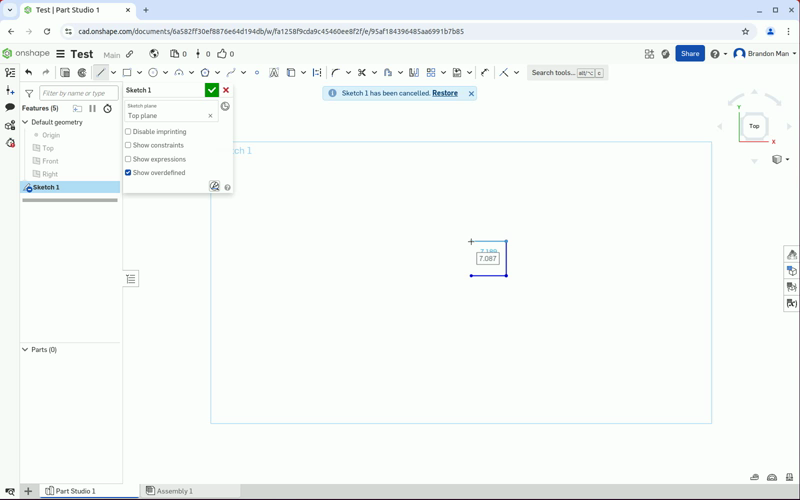
click(471, 241)
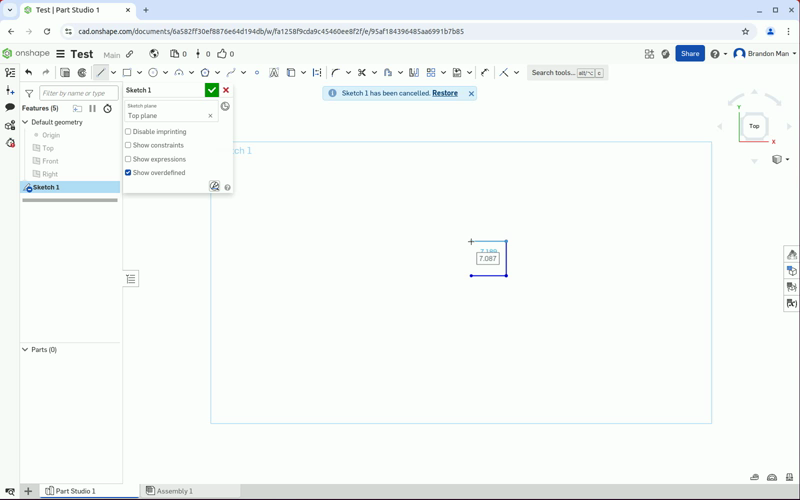
key_up(shift)
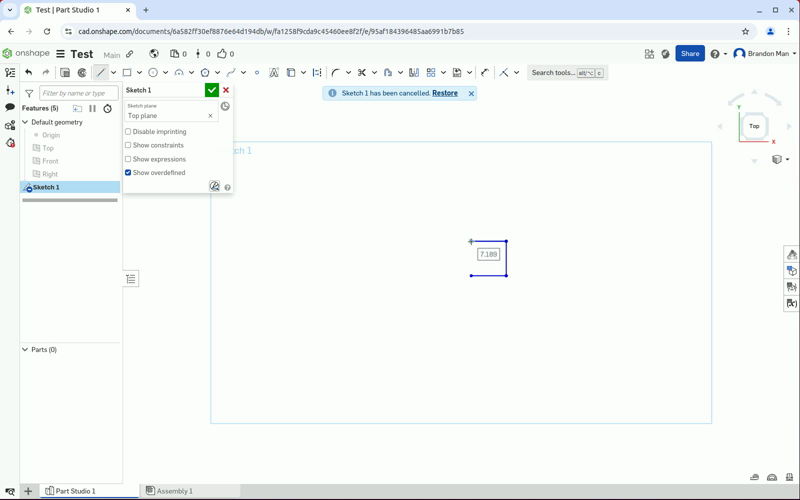
mouse_move(501, 241)
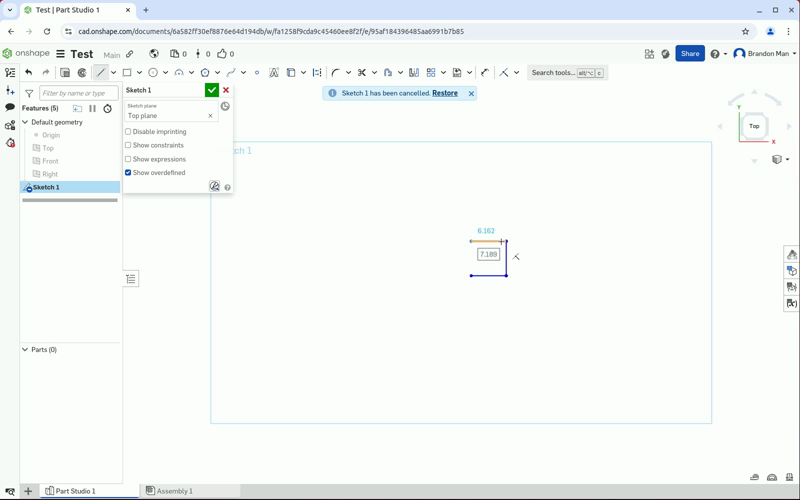
key_down(shift)
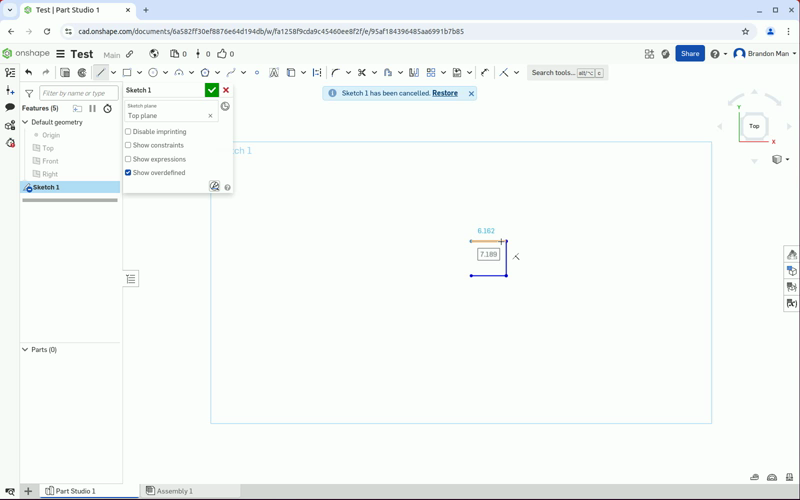
mouse_move(471, 275)
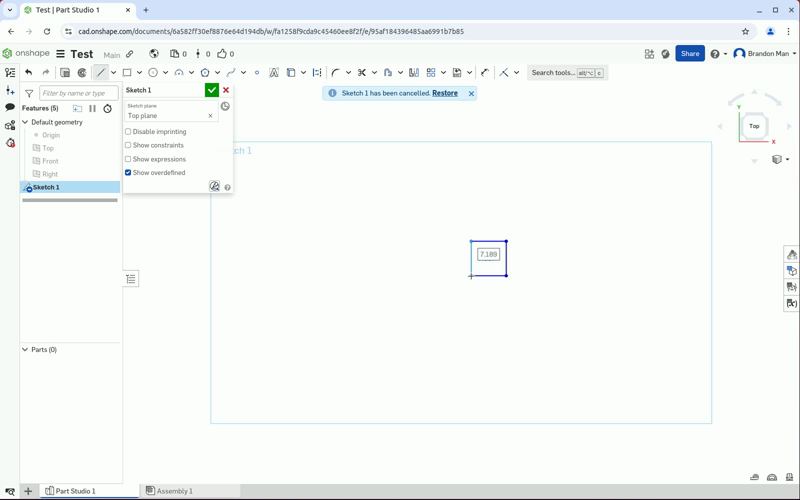
key_up(shift)
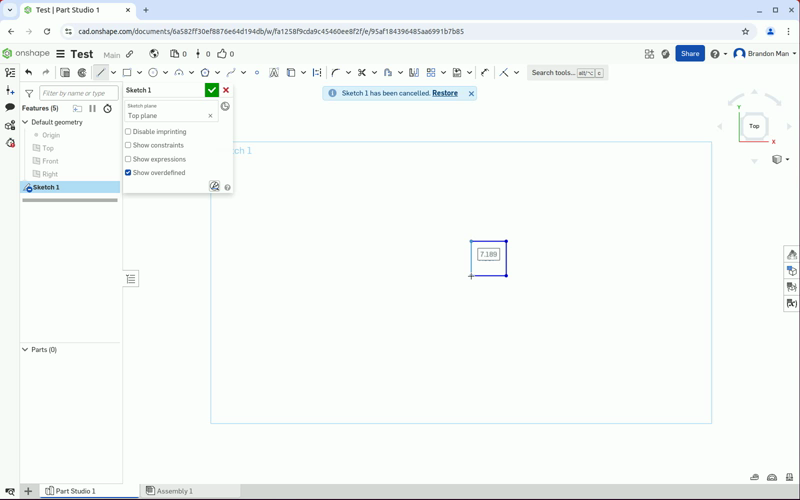
click(471, 275)
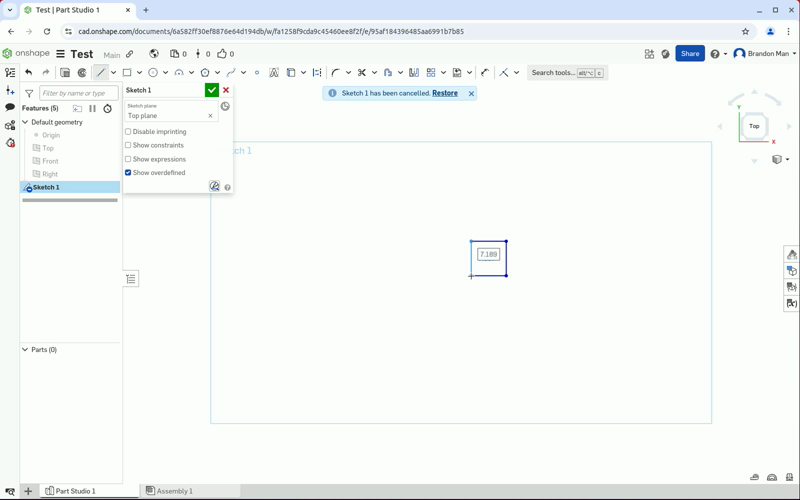
key(esc)
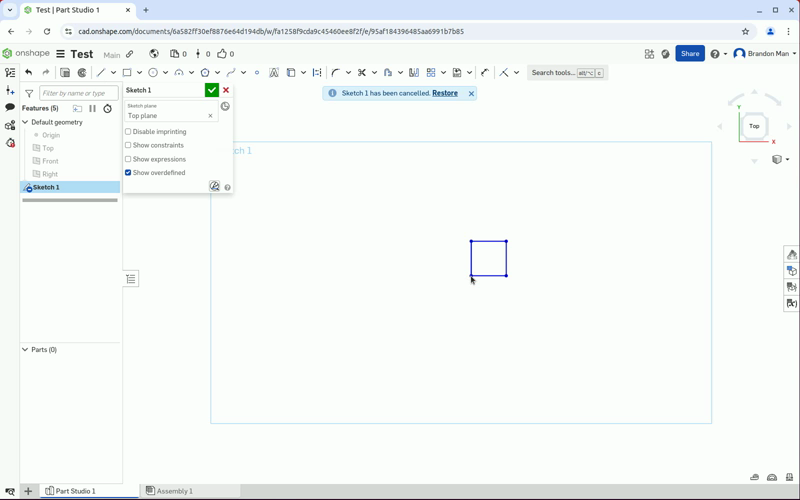
key(c)
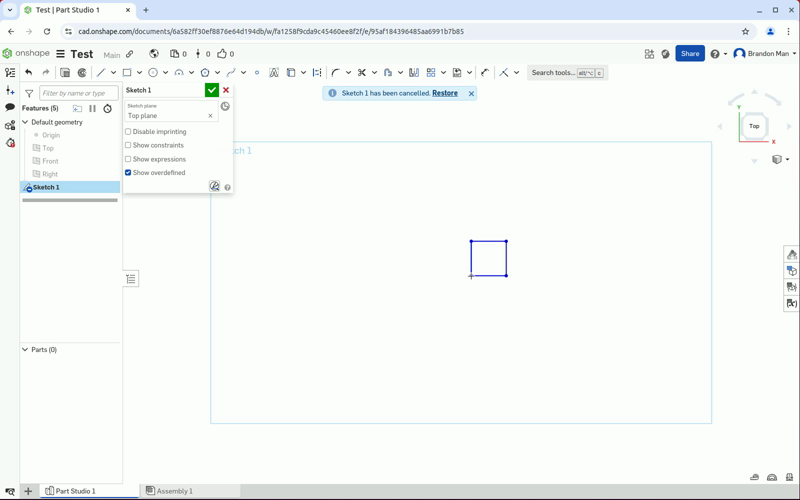
key_down(shift)
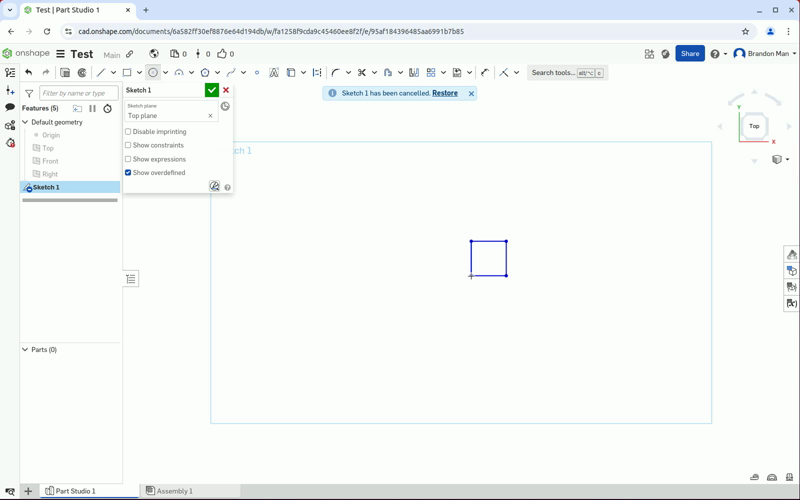
mouse_move(489, 258)
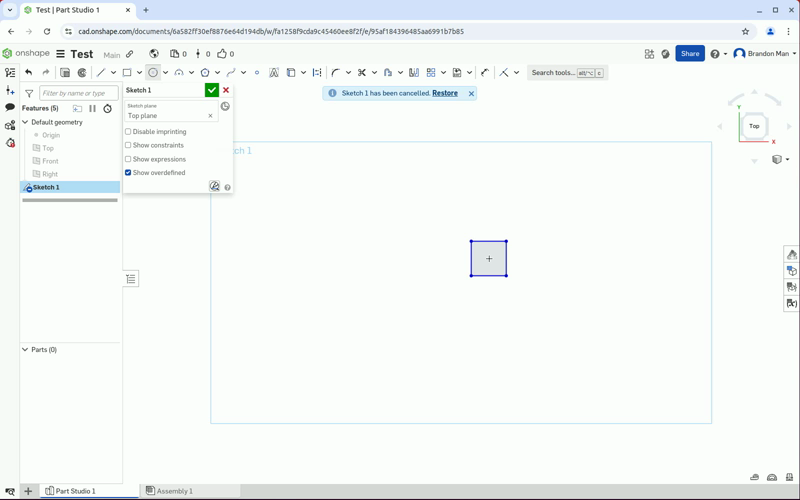
click(489, 258)
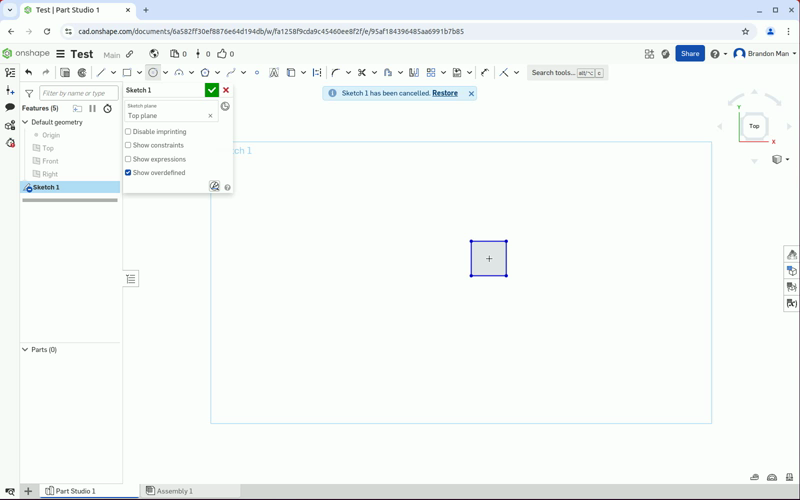
key_up(shift)
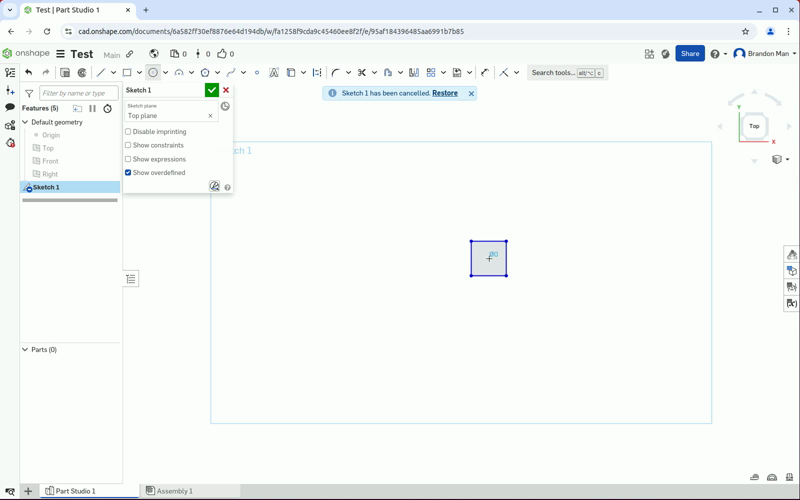
mouse_move(500, 258)
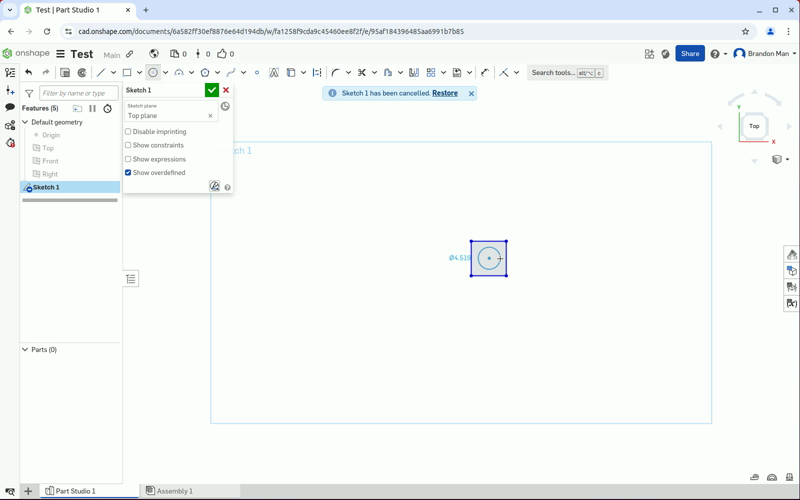
click(500, 258)
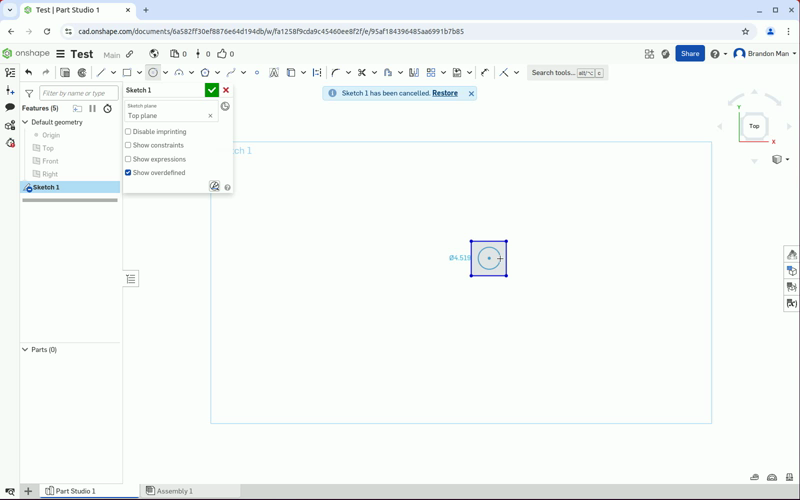
key(esc)
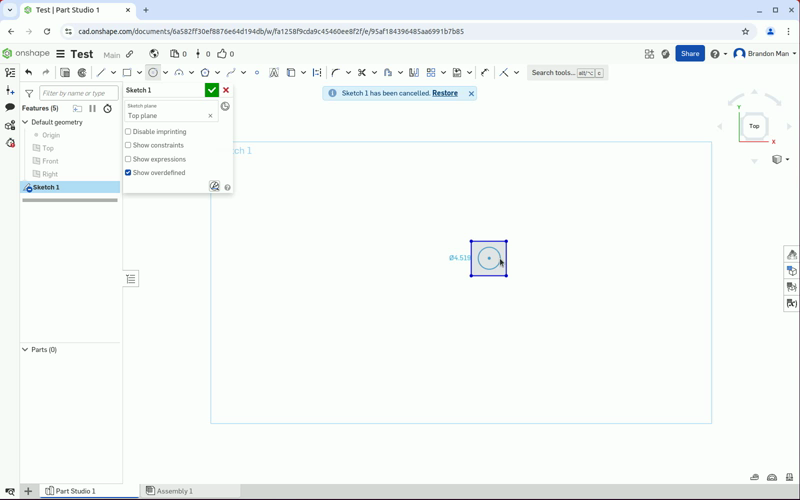
mouse_move(478, 248)
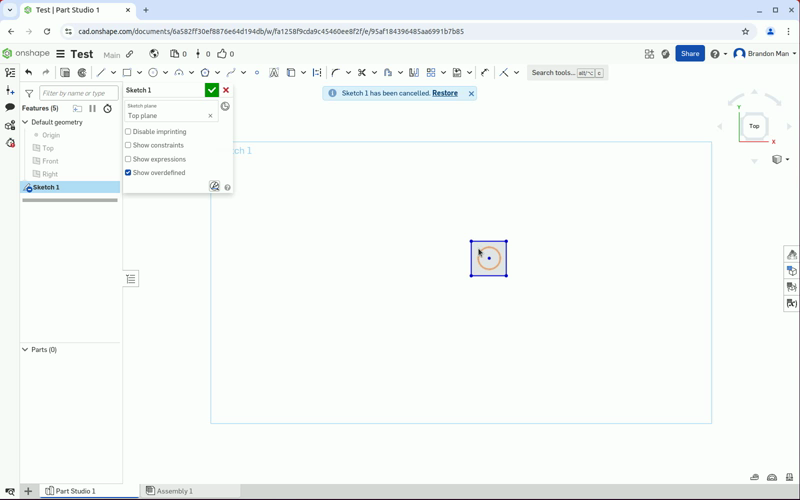
scroll(6)
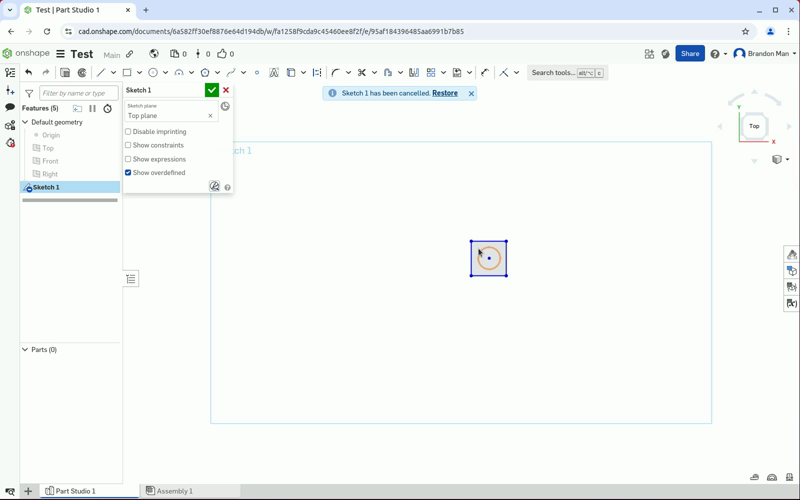
scroll(6)
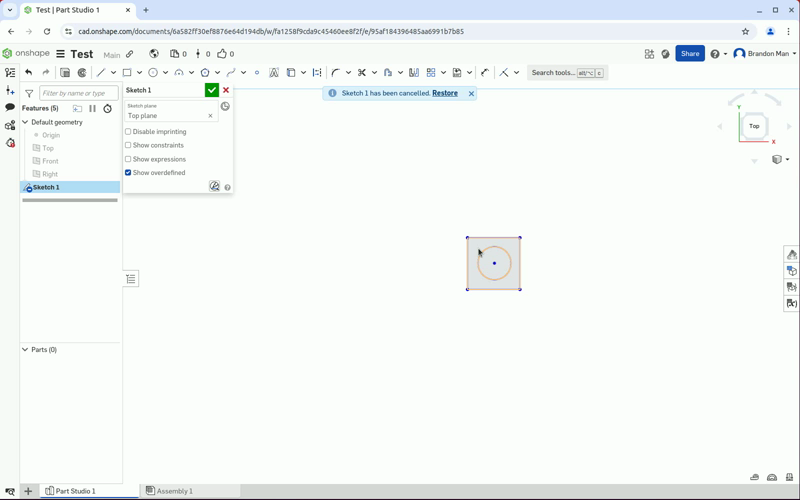
scroll(6)
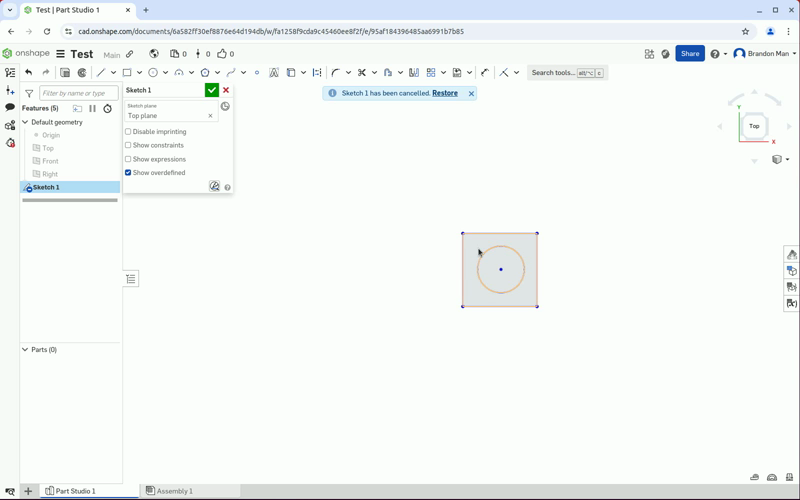
scroll(6)
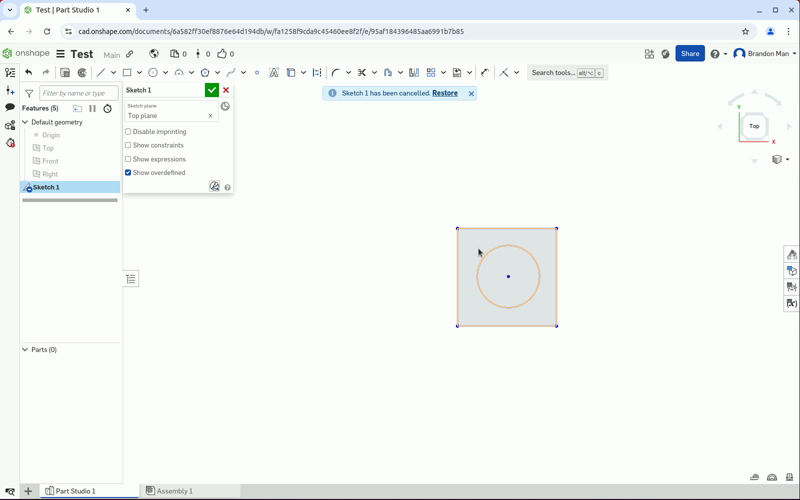
scroll(6)
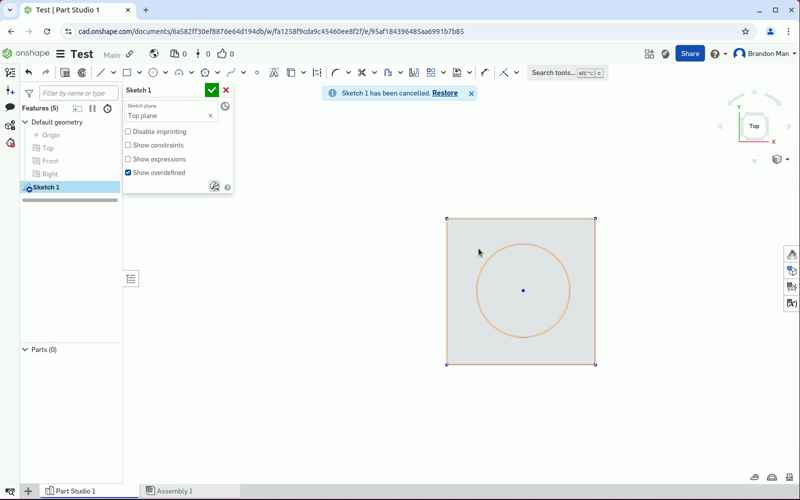
scroll(6)
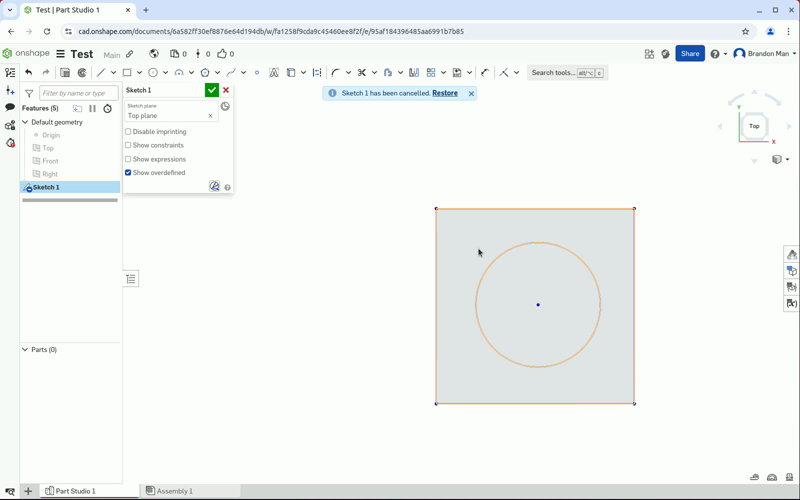
scroll(6)
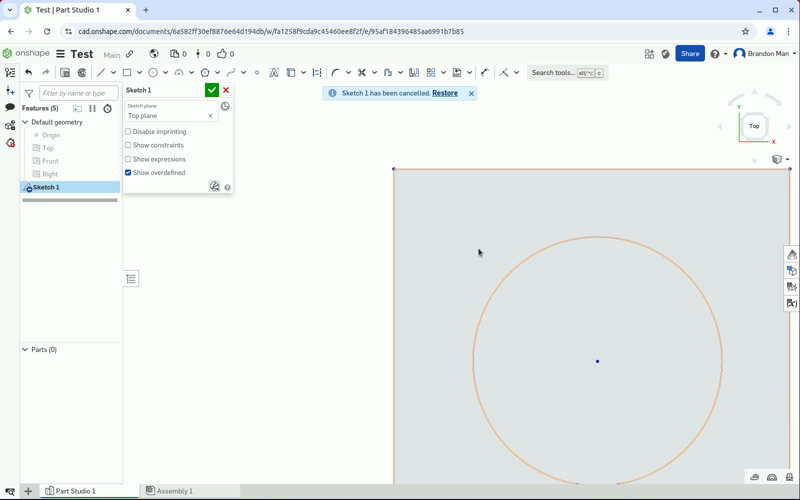
click(478, 248)
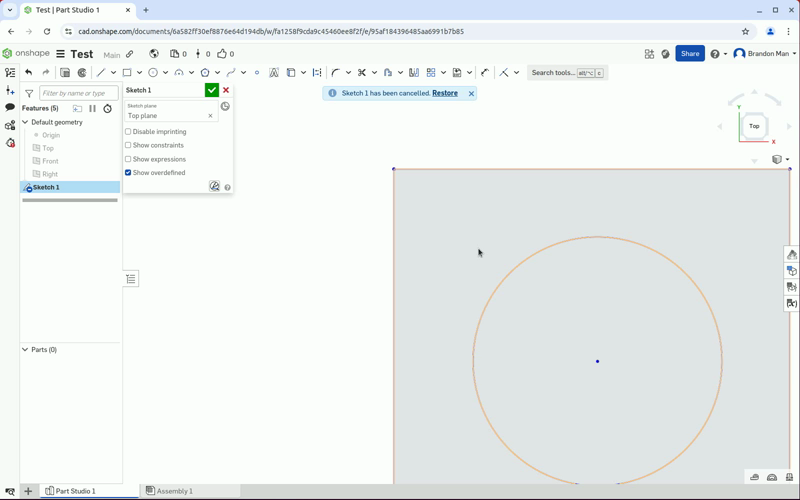
scroll(-6)
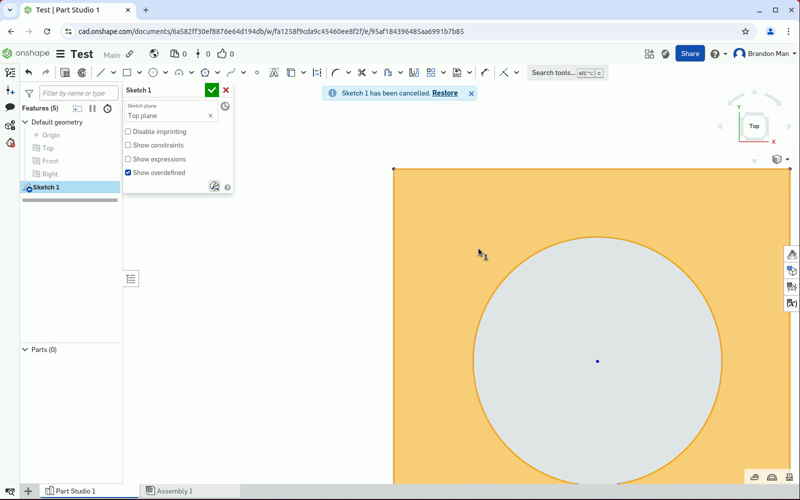
scroll(-6)
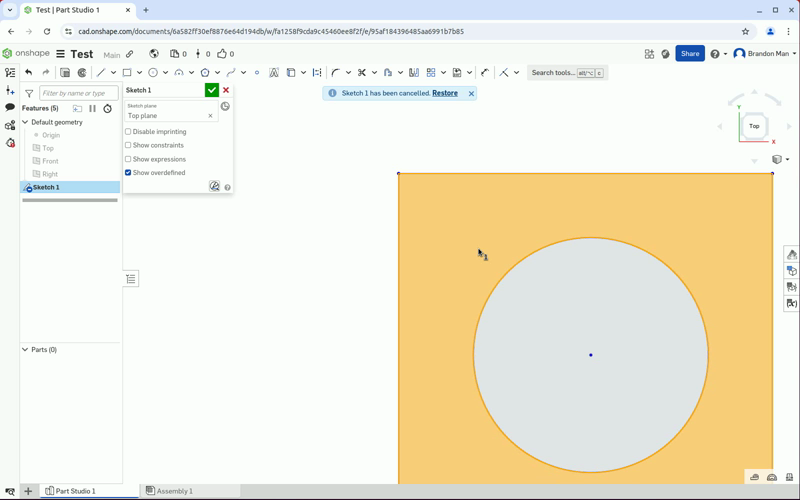
scroll(-6)
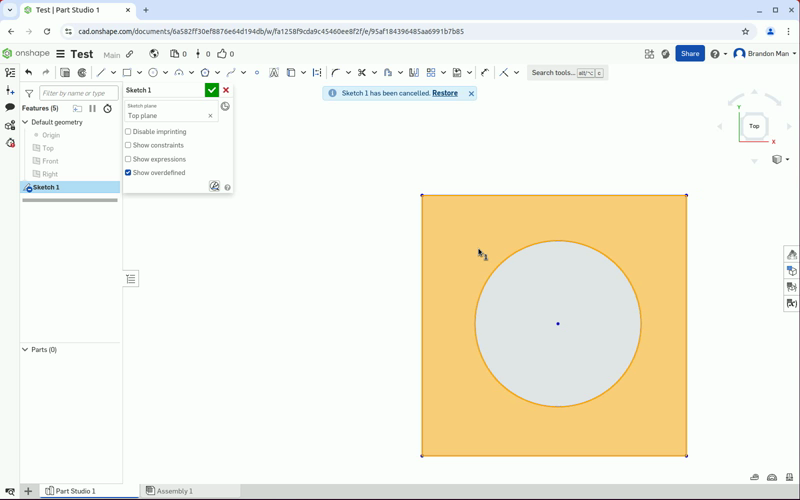
scroll(-6)
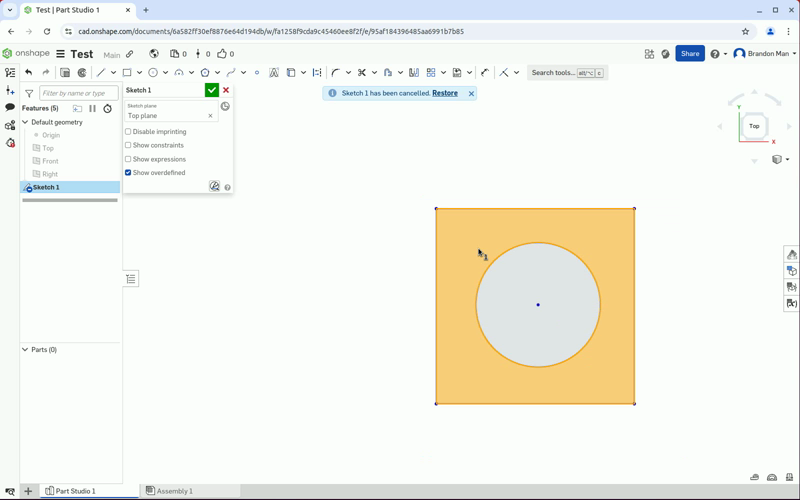
scroll(-6)
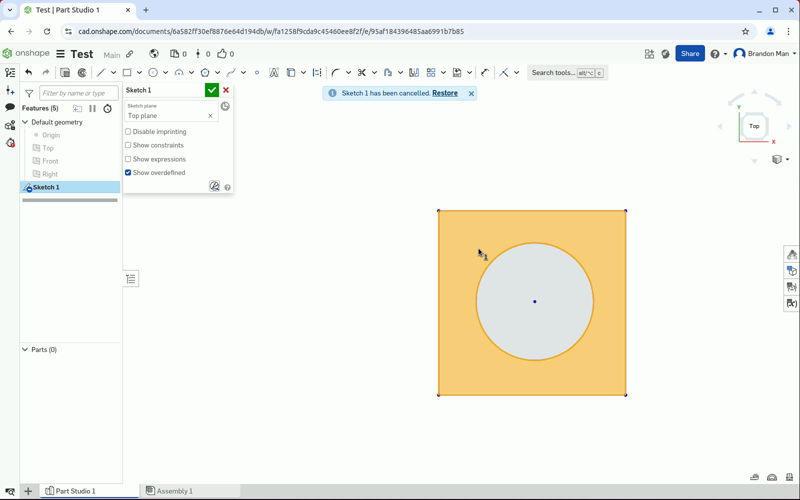
scroll(-6)
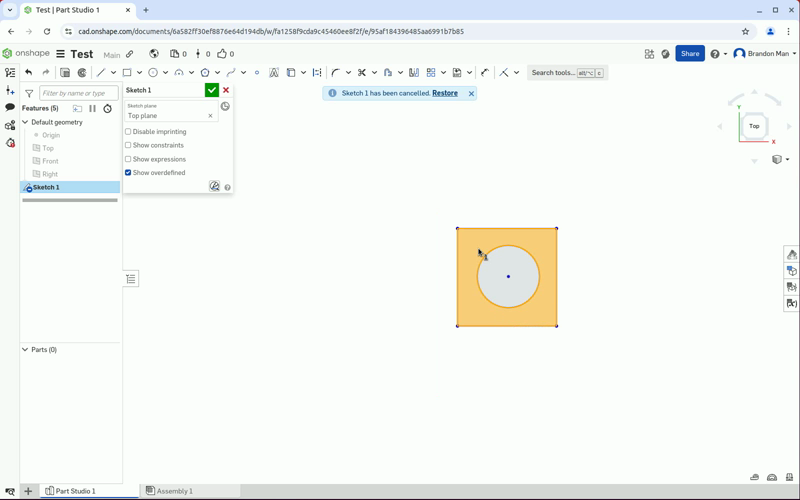
scroll(-6)
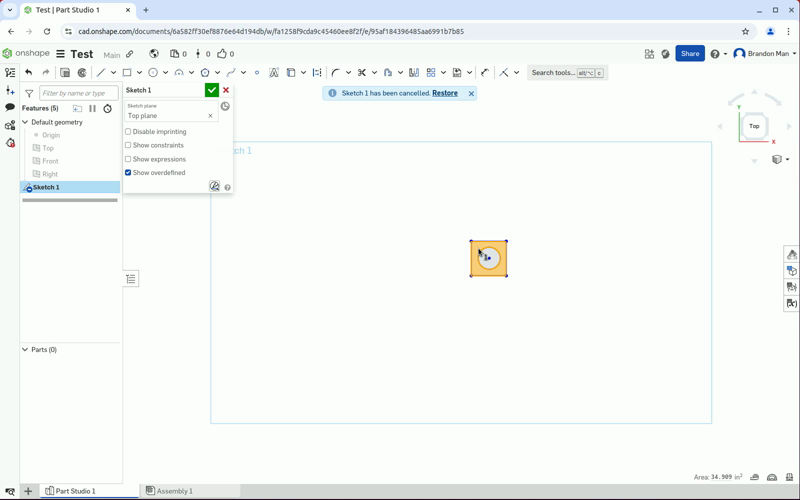
mouse_move(73, 352)
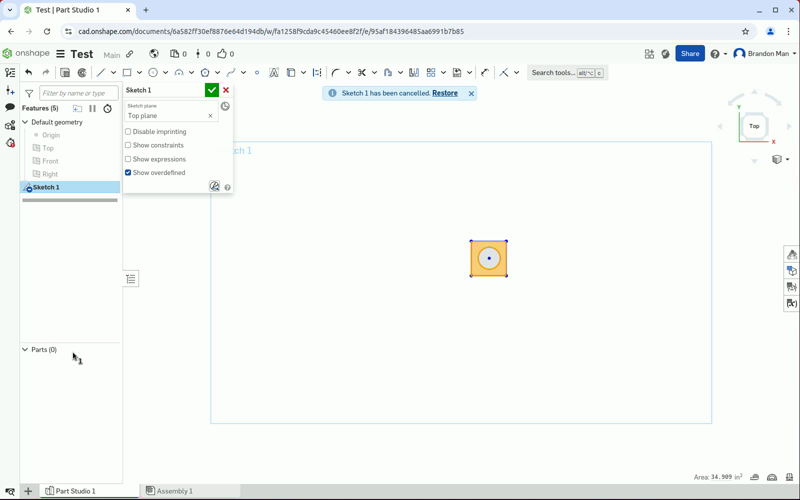
key(shift+y)
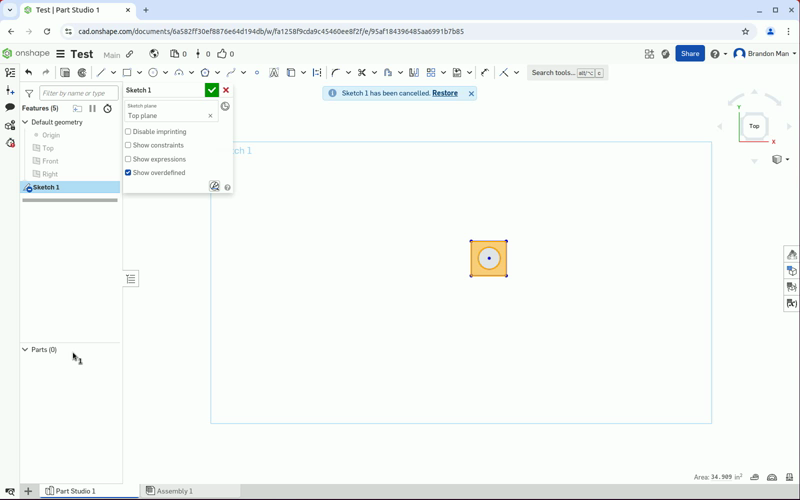
key(shift+e)
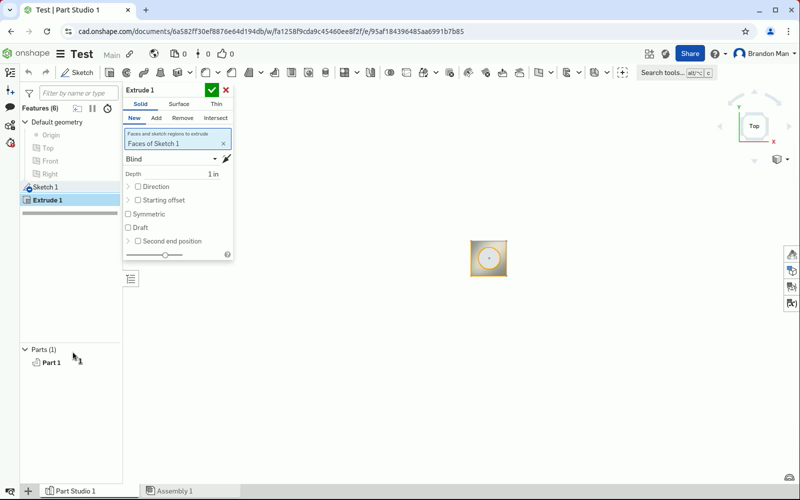
mouse_move(143, 106)
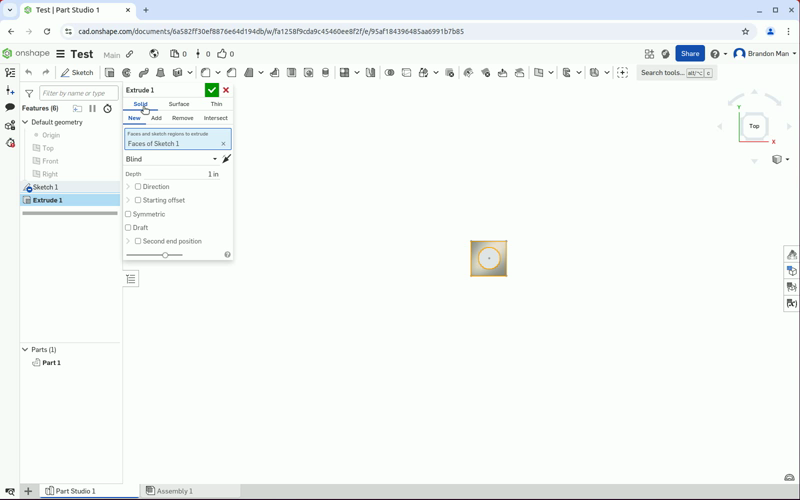
click(143, 106)
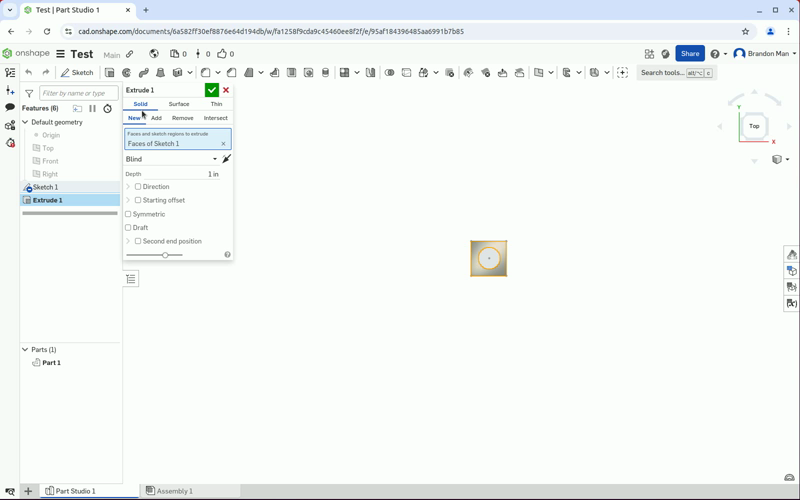
mouse_move(137, 120)
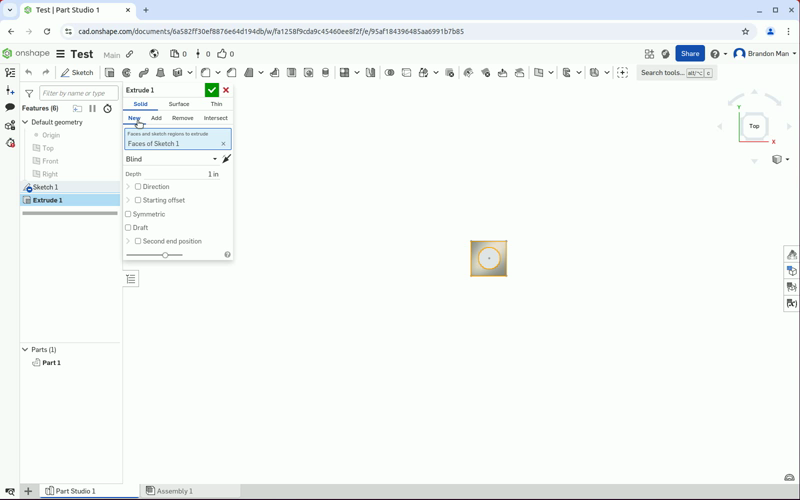
click(137, 120)
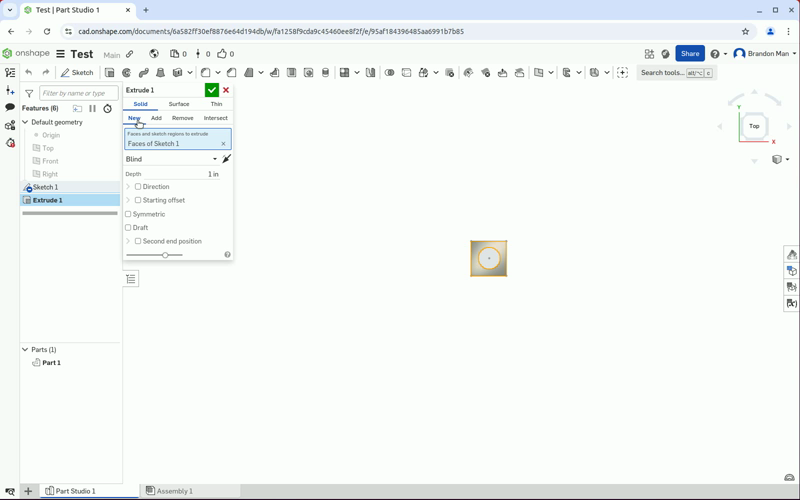
key(tab, 4)
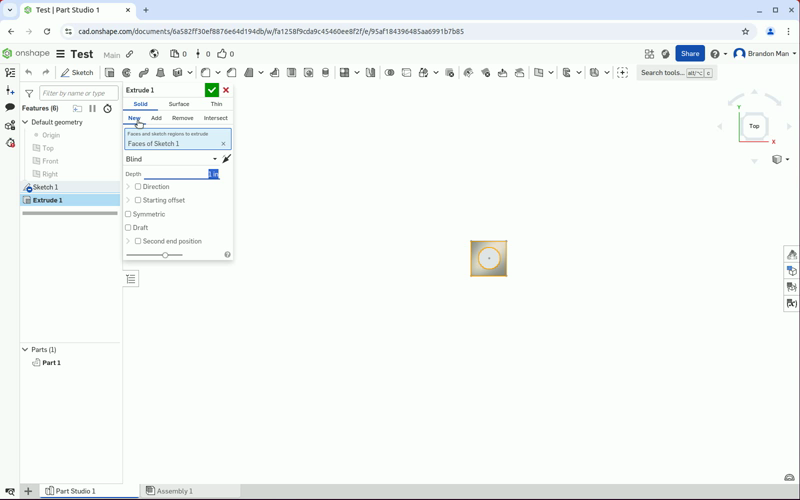
text(-5.536)
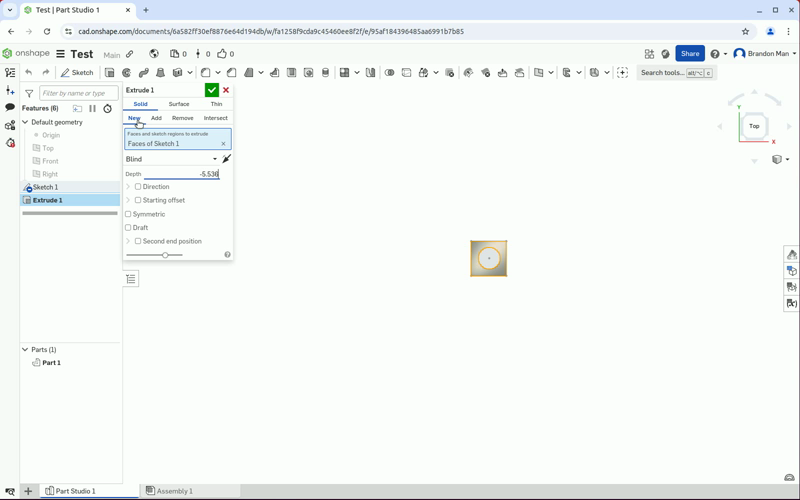
key(enter)
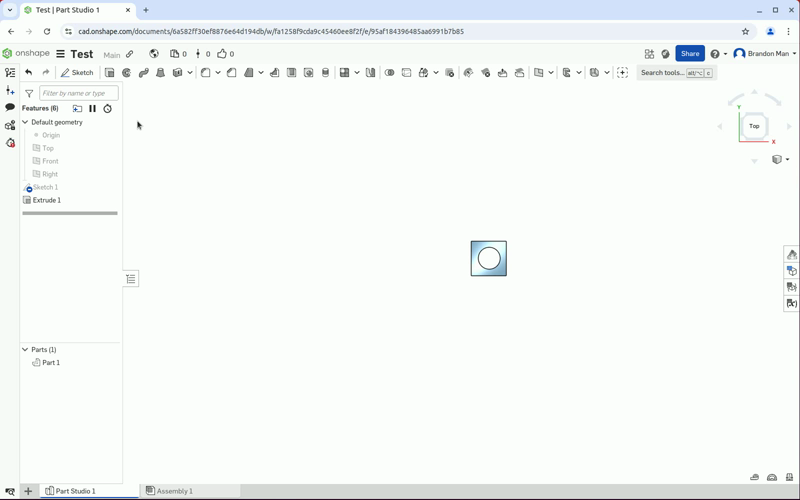
key(shift+h)
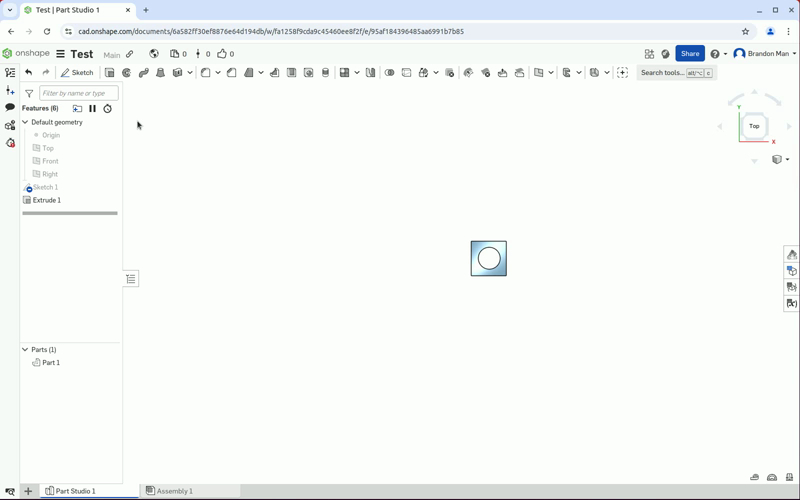
key(shift+h)
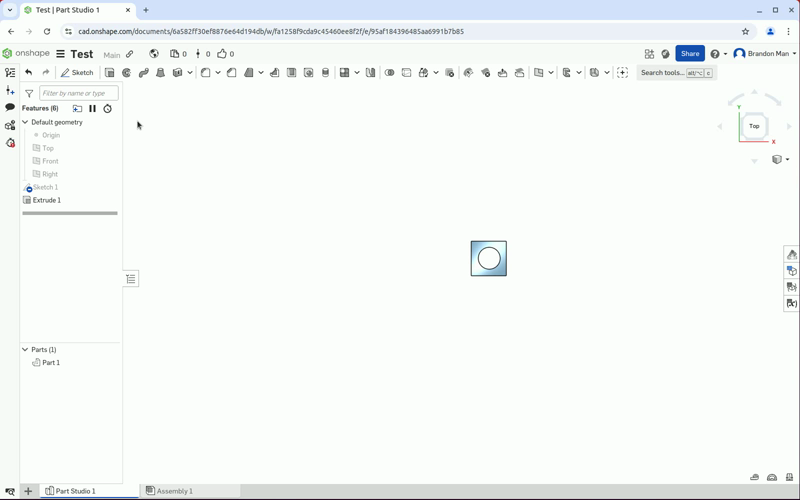
mouse_move(73, 189)
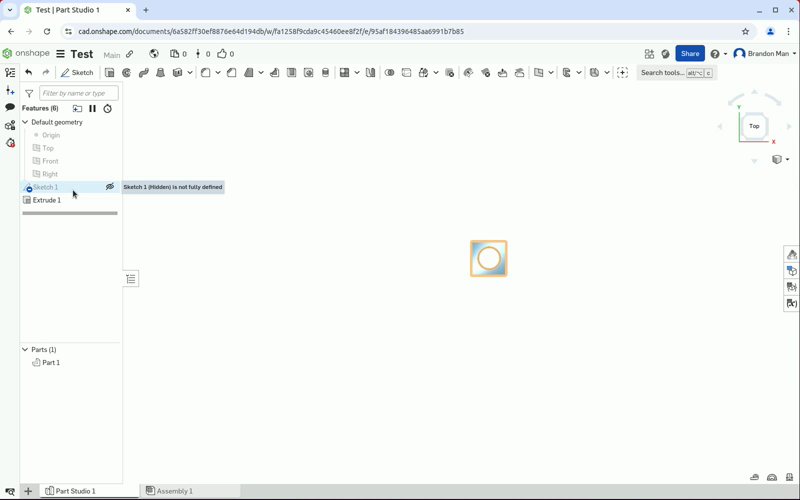
click(73, 189)
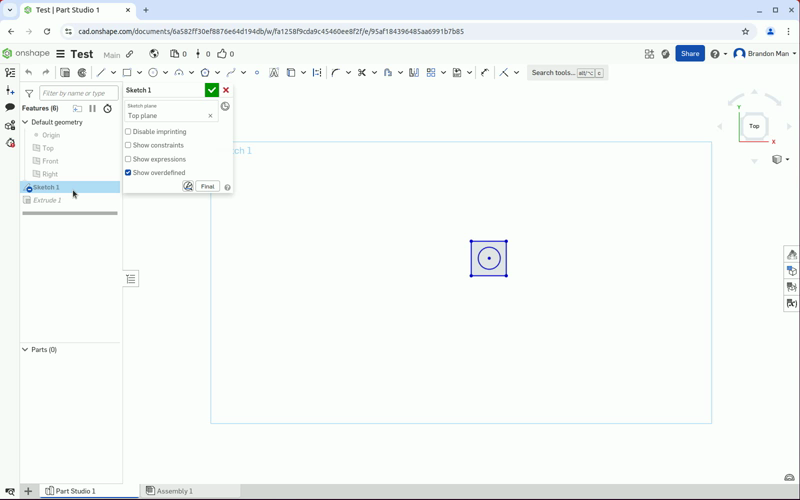
mouse_move(229, 92)
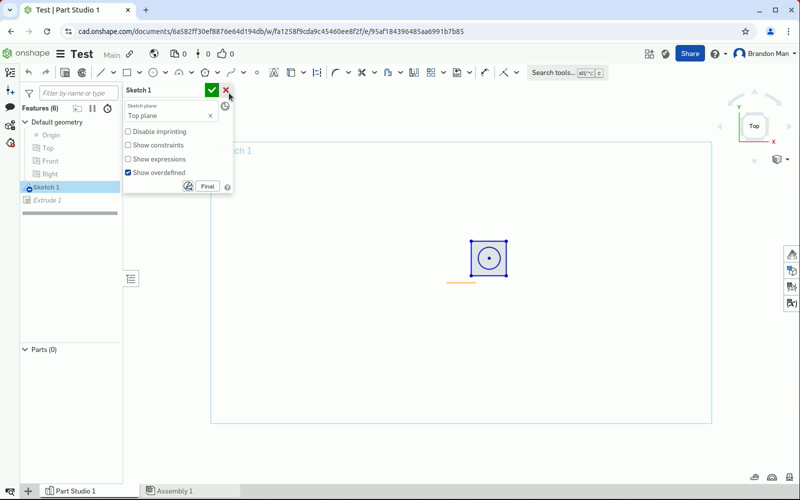
click(229, 92)
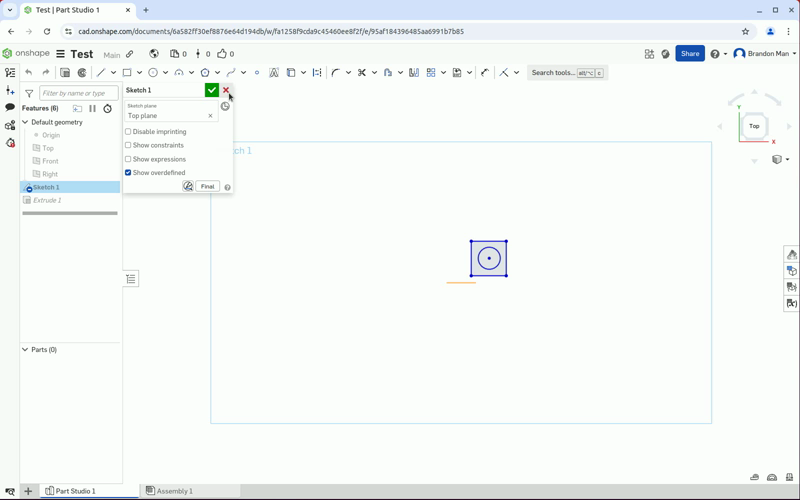
key(shift+s)
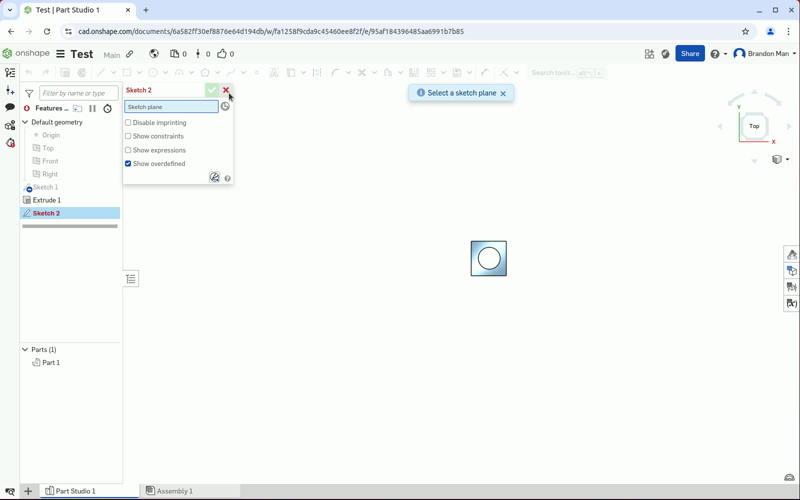
mouse_move(73, 150)
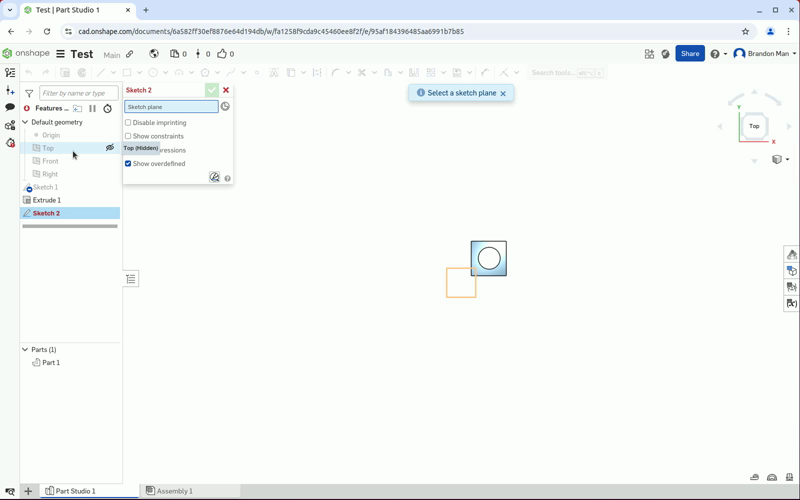
click(73, 150)
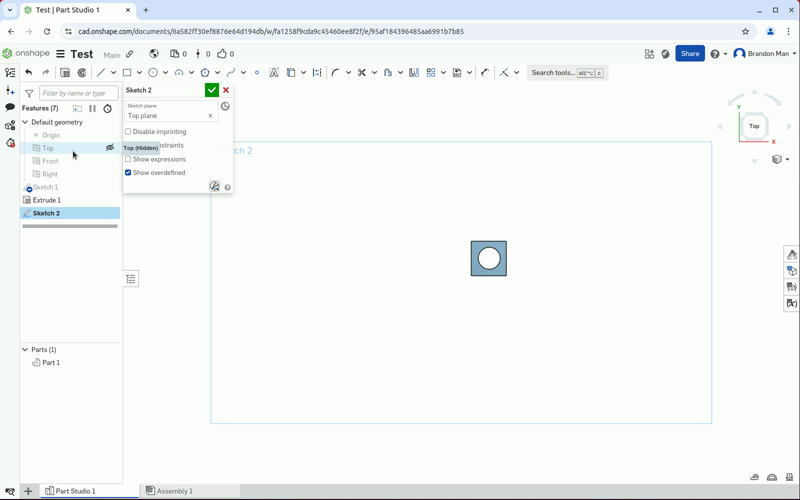
mouse_move(73, 352)
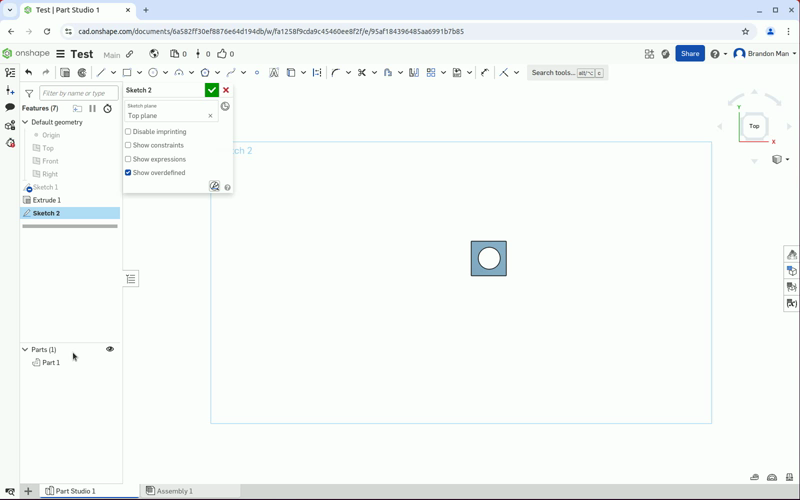
key(y)
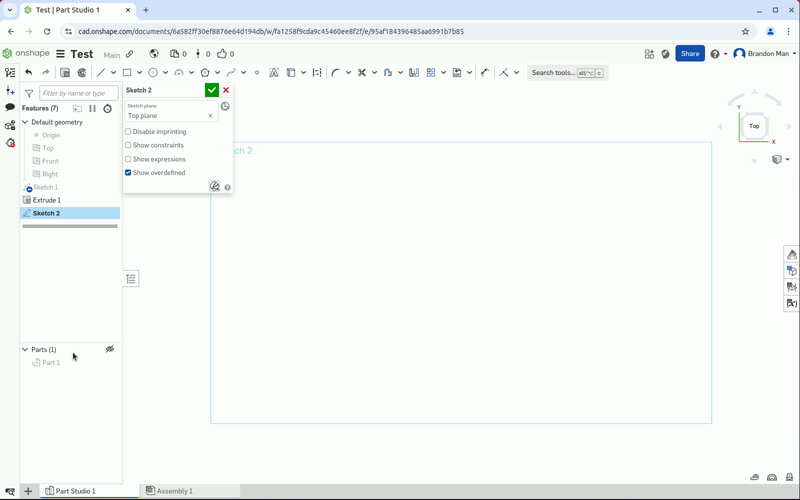
key(l)
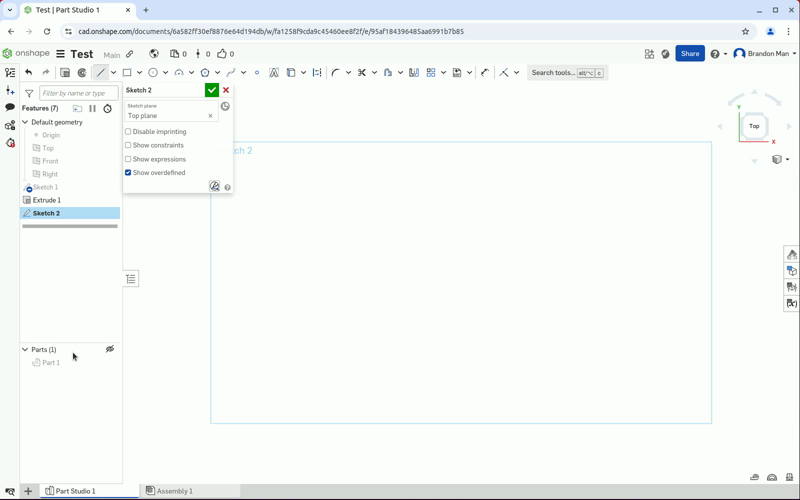
key_down(shift)
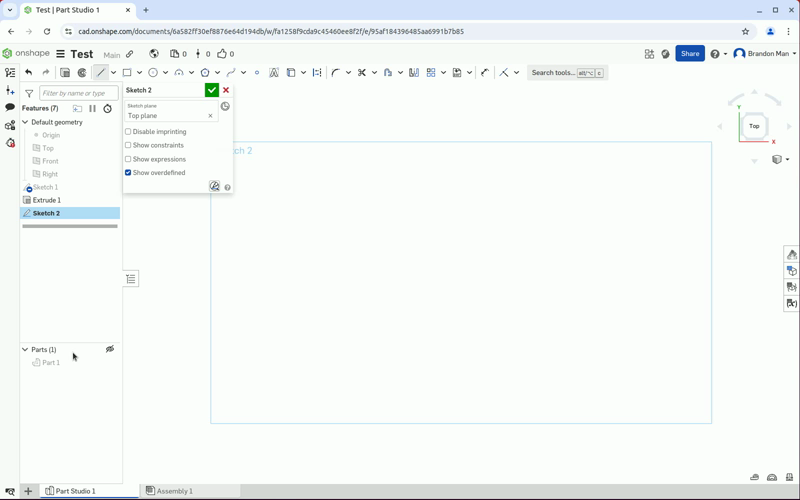
mouse_move(401, 330)
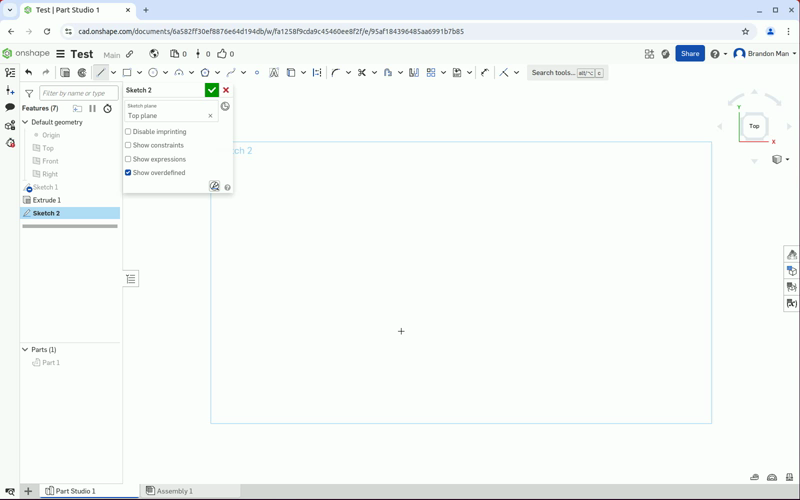
click(401, 330)
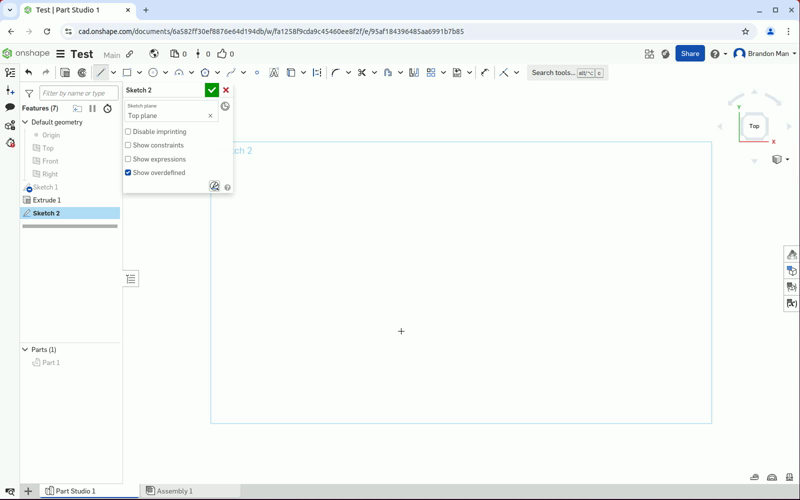
key_up(shift)
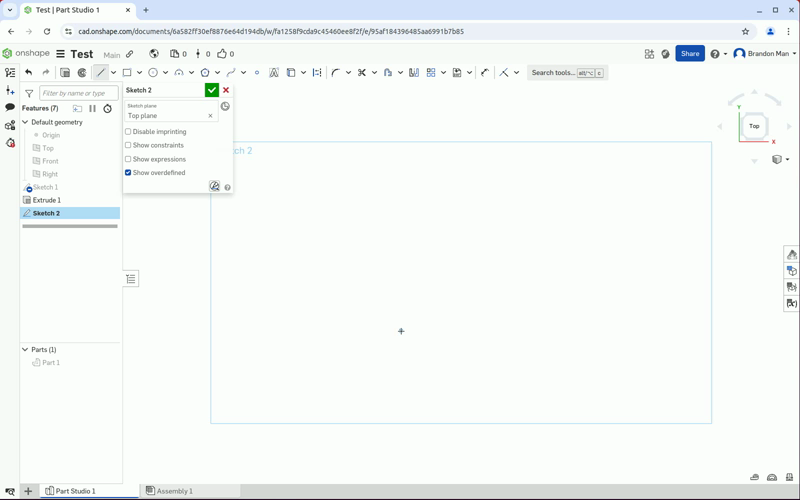
key_down(shift)
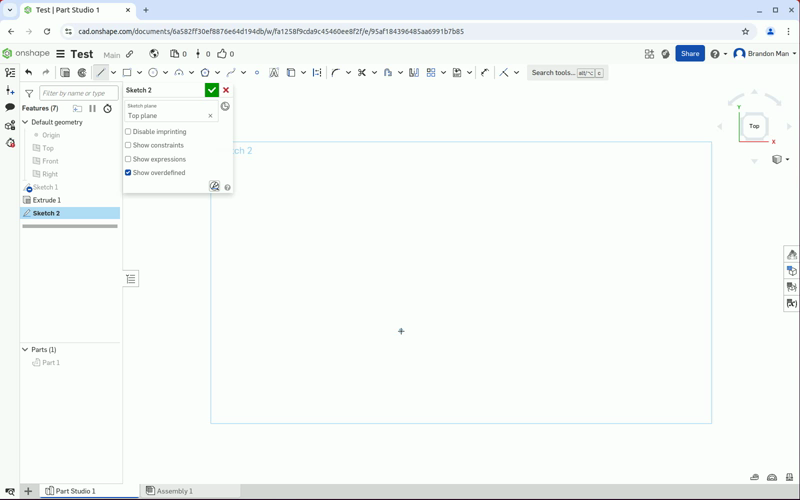
mouse_move(431, 330)
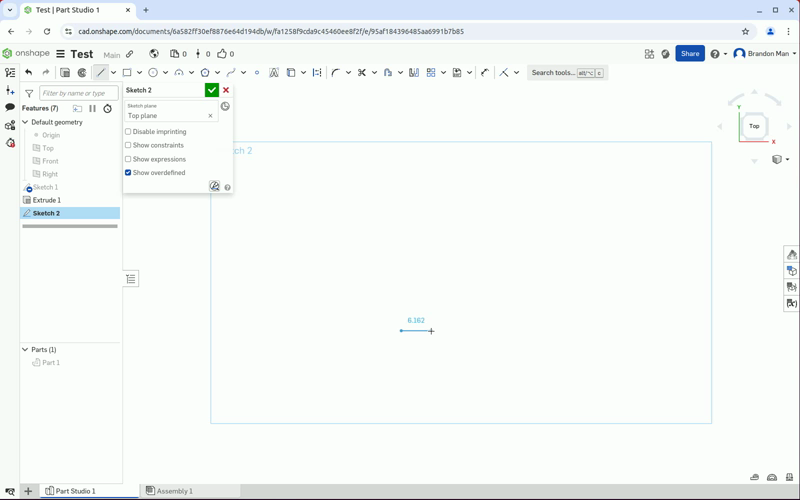
mouse_move(435, 330)
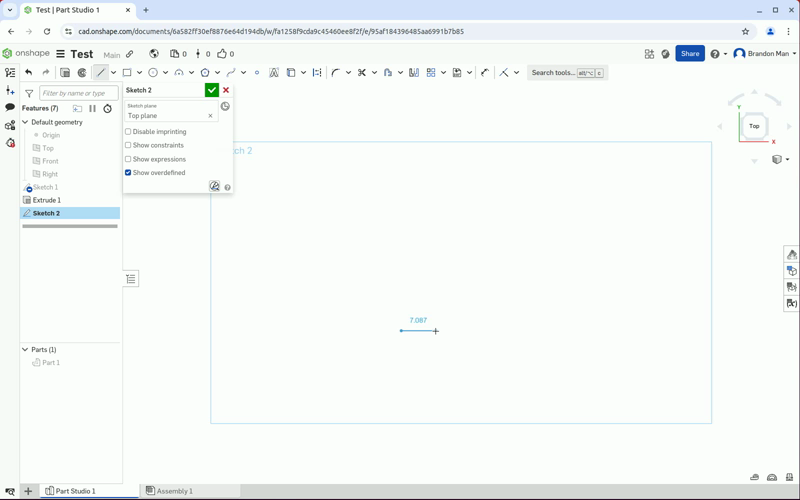
click(435, 330)
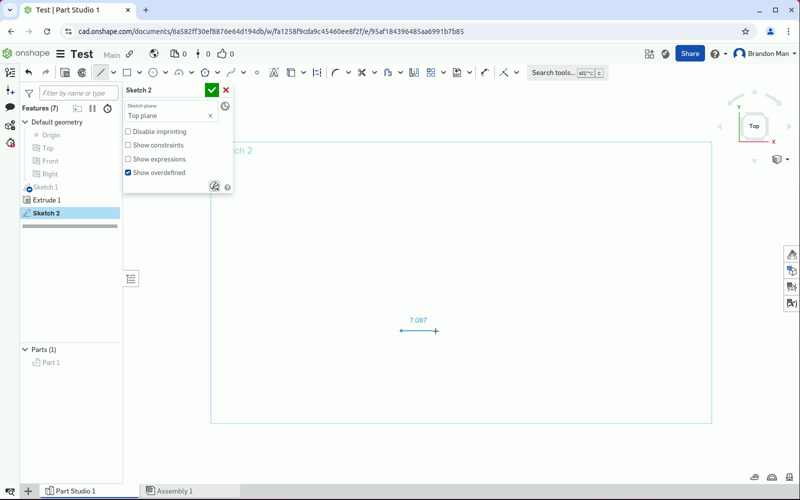
key_up(shift)
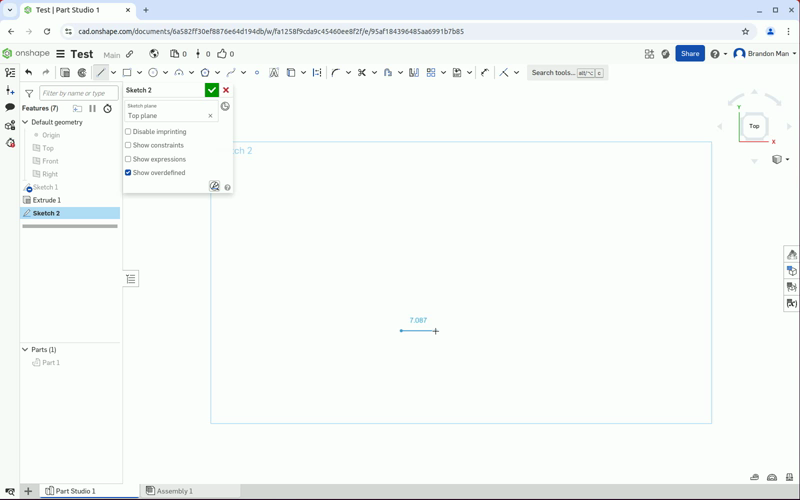
key_down(shift)
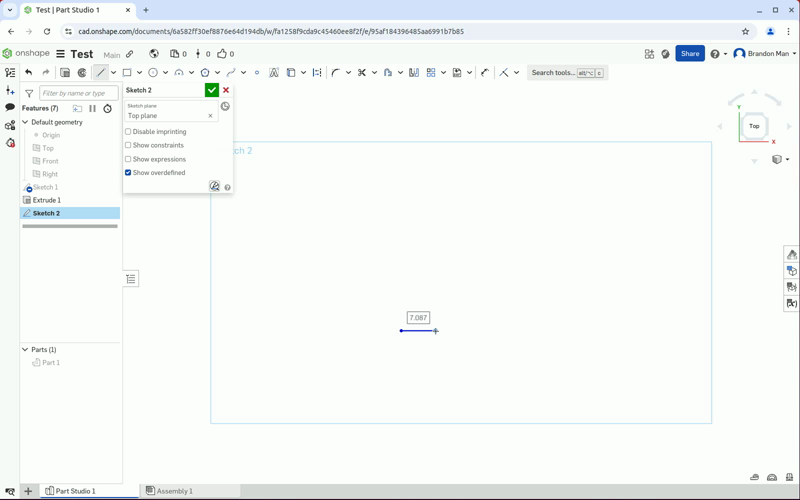
mouse_move(465, 330)
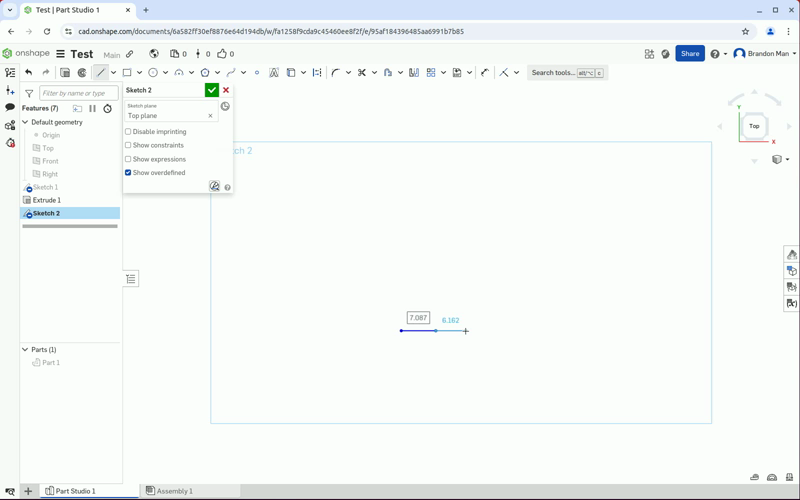
mouse_move(435, 296)
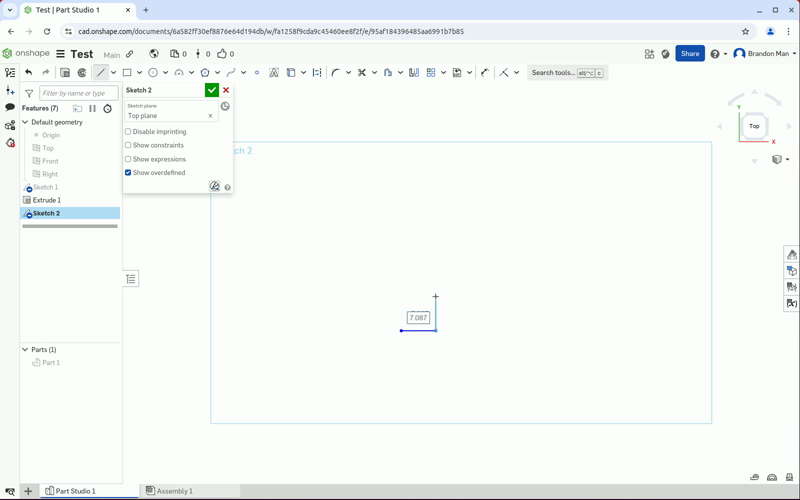
click(435, 296)
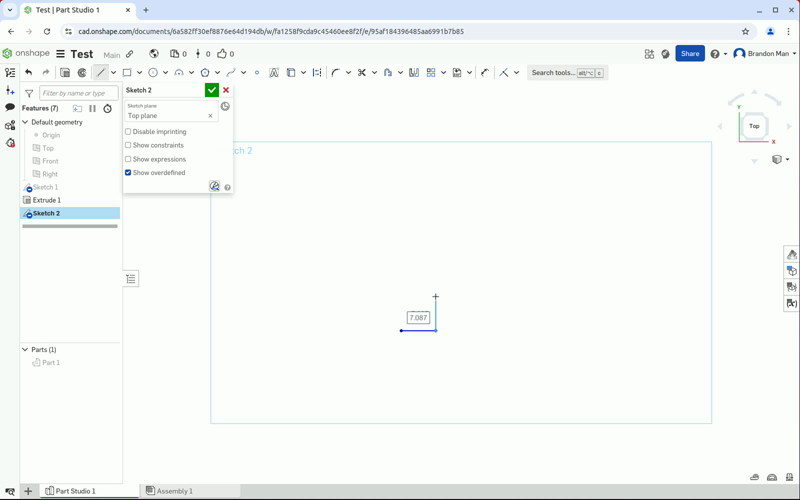
key_up(shift)
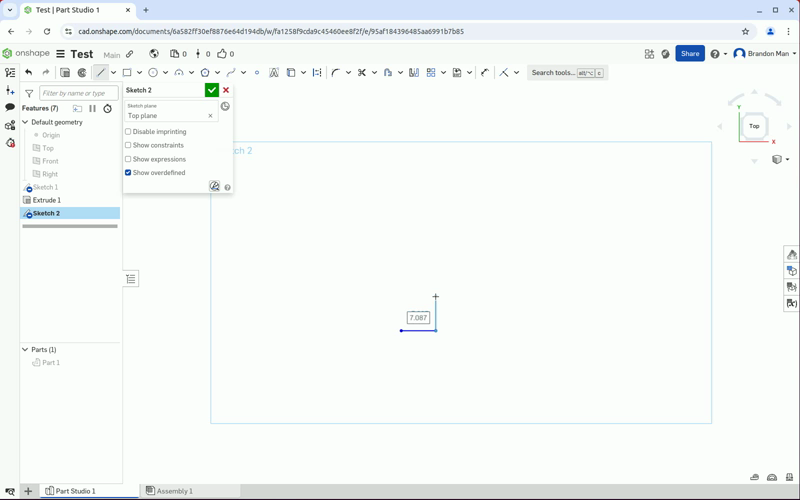
key_down(shift)
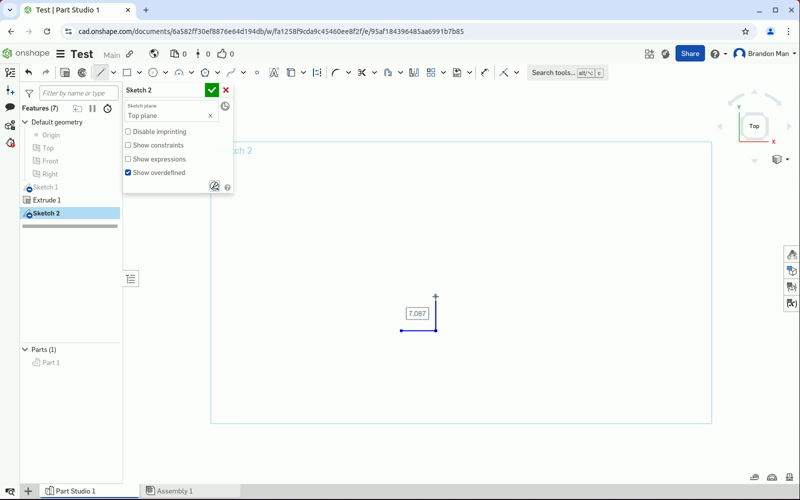
mouse_move(465, 296)
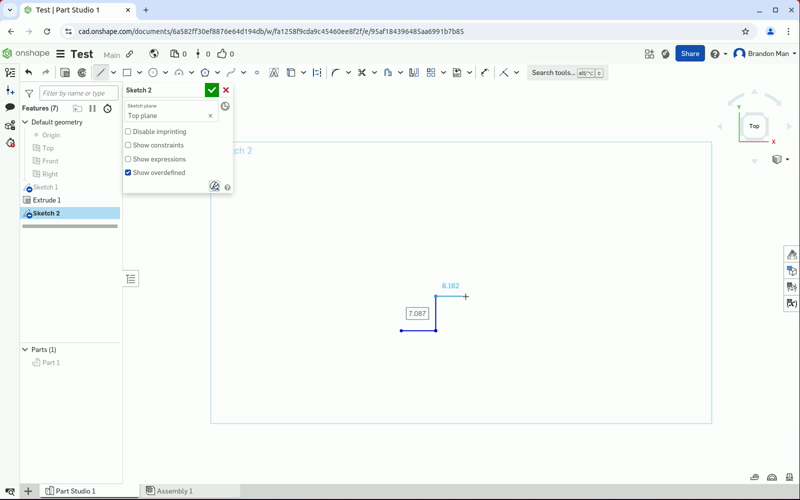
mouse_move(401, 296)
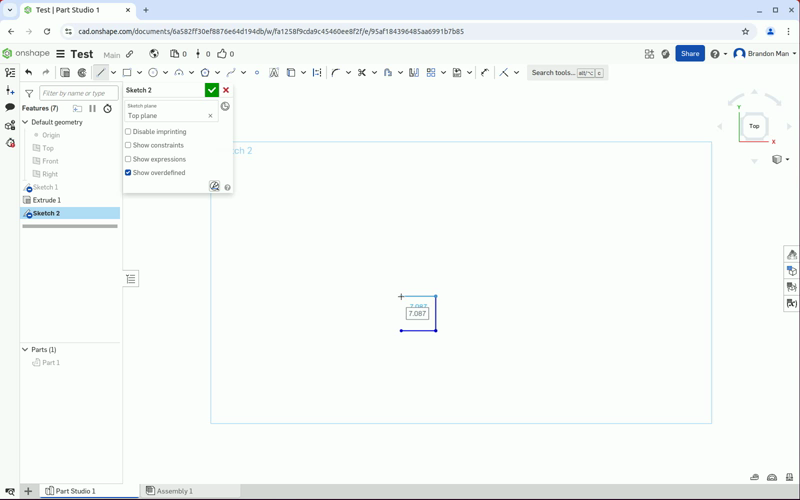
click(401, 296)
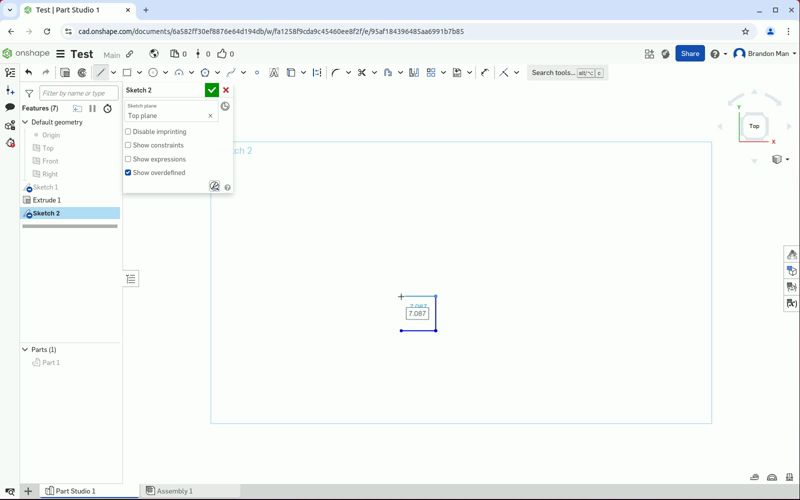
key_up(shift)
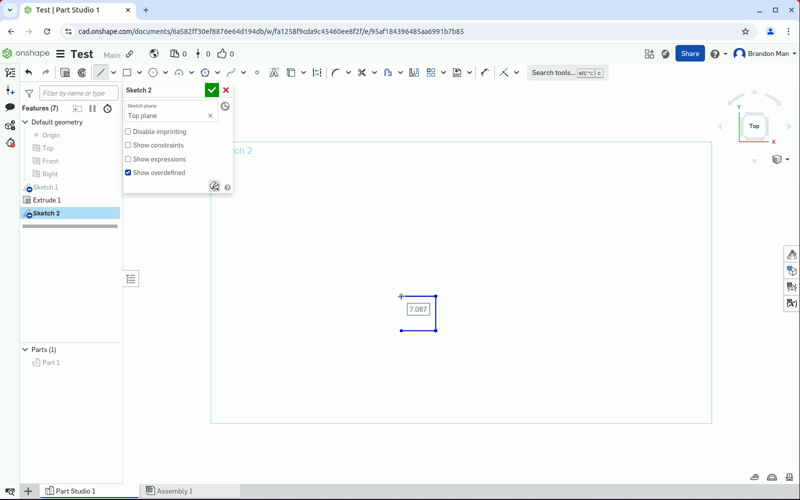
mouse_move(431, 296)
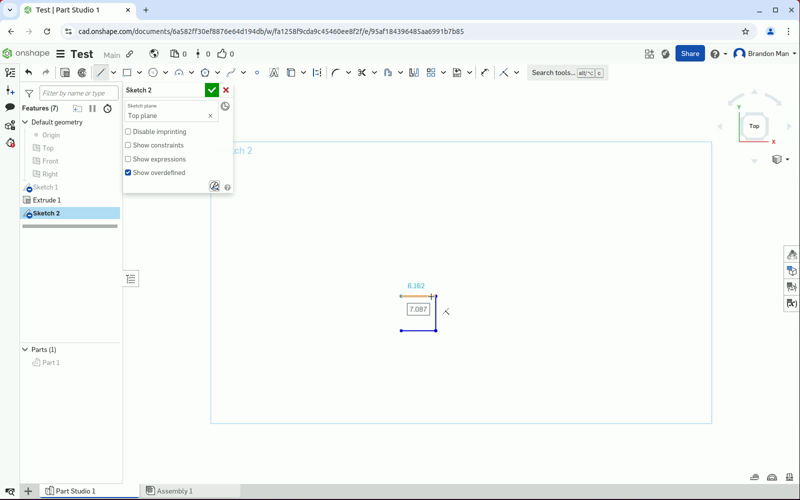
key_down(shift)
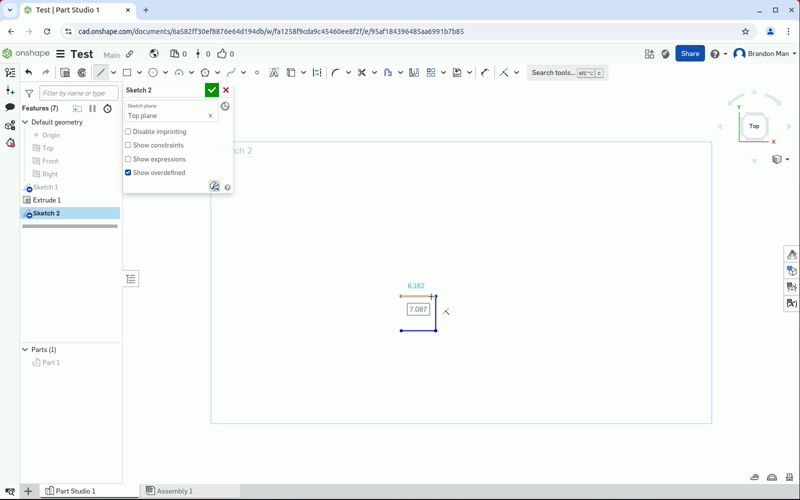
mouse_move(401, 330)
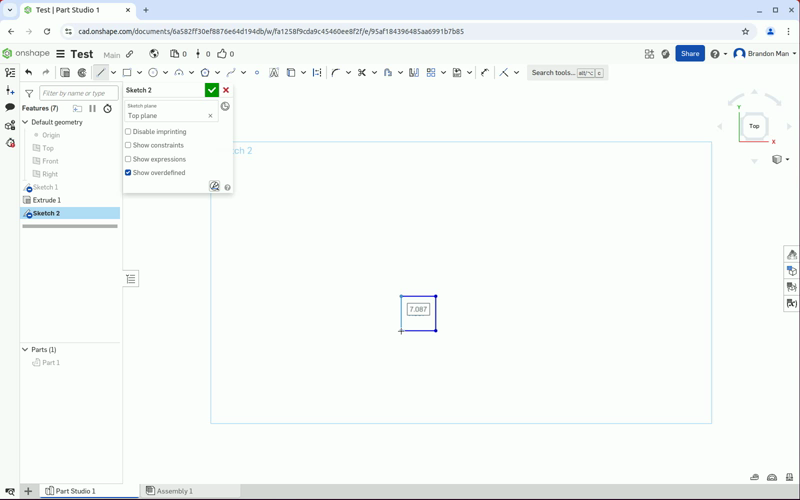
key_up(shift)
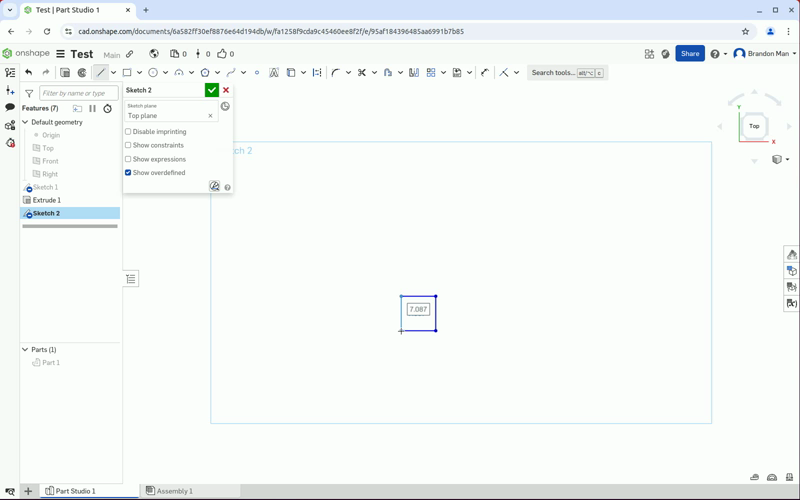
click(401, 330)
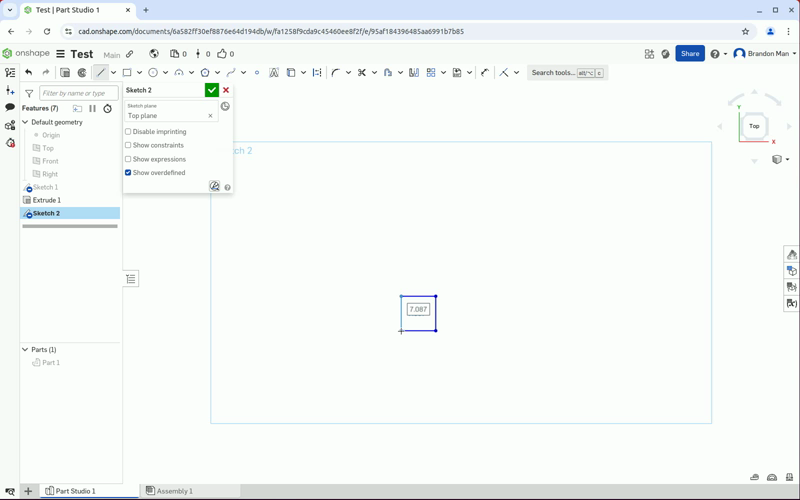
key(esc)
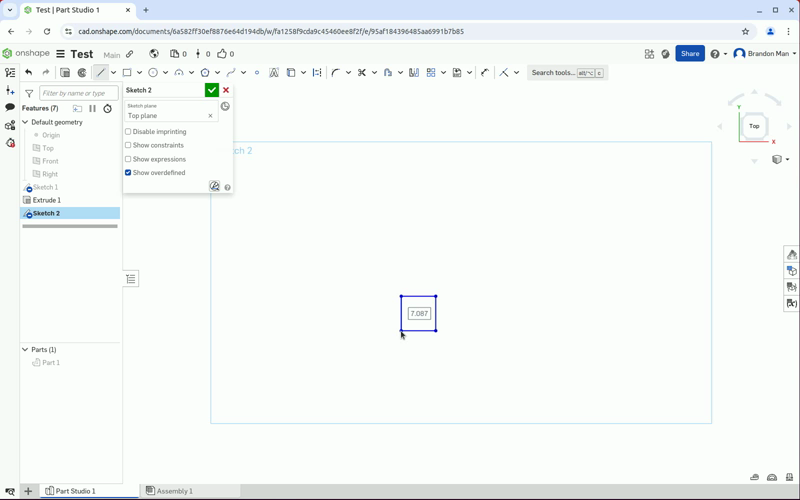
key(l)
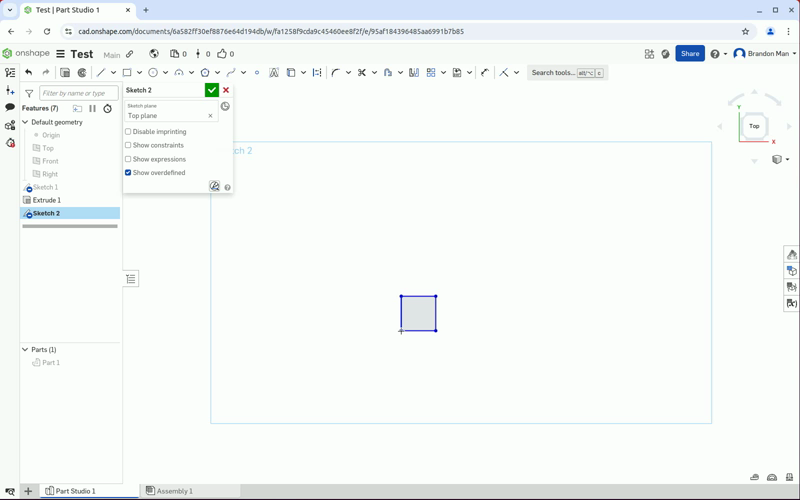
key_down(shift)
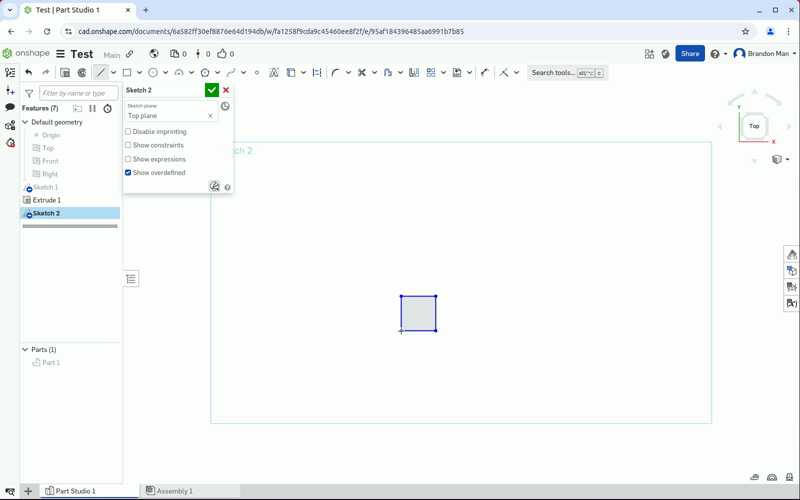
mouse_move(407, 324)
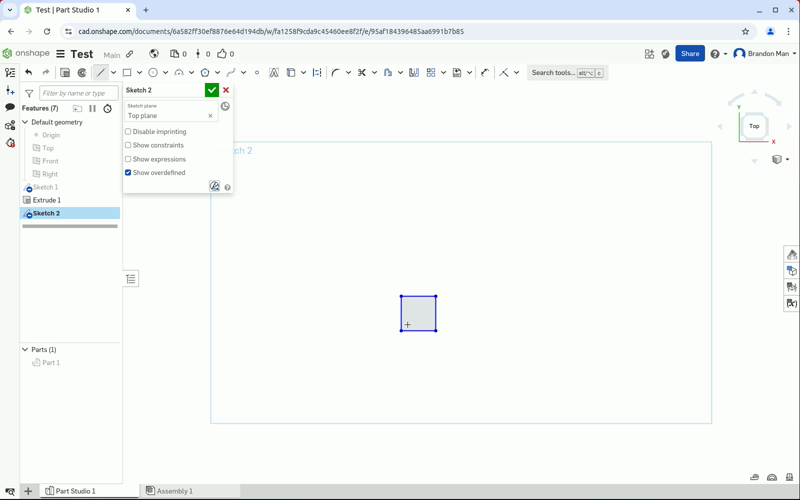
click(407, 324)
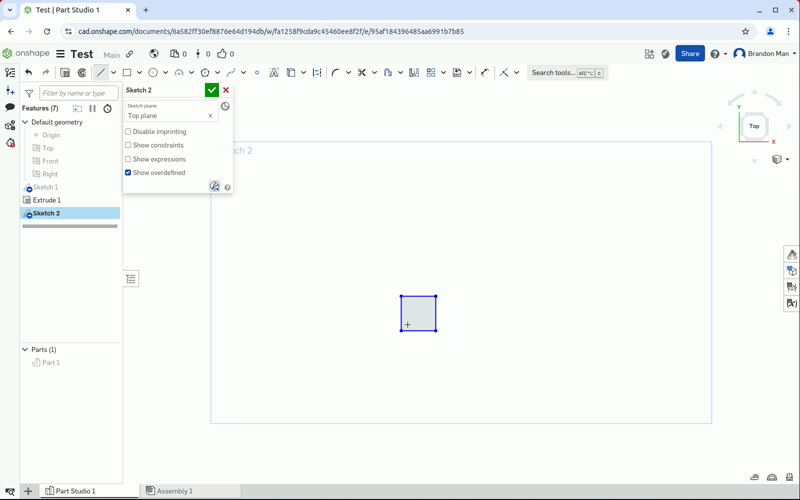
key_up(shift)
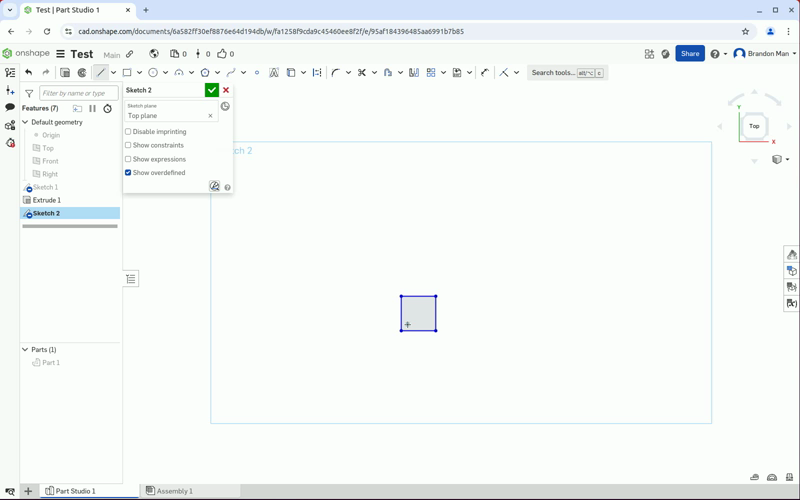
key_down(shift)
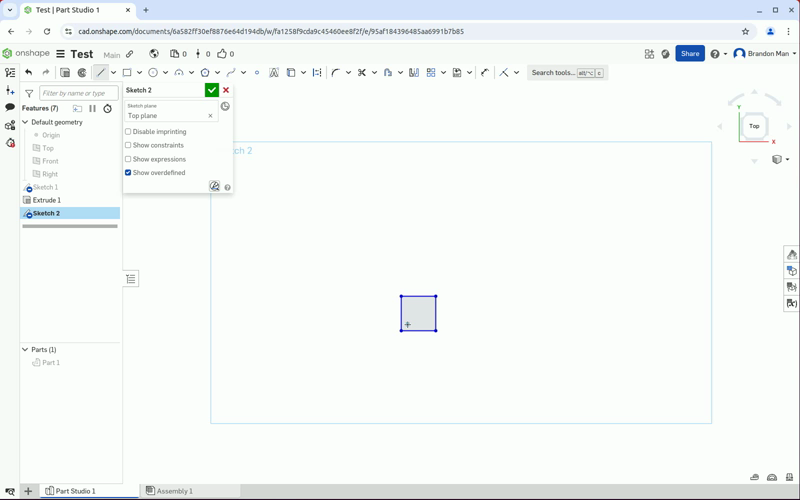
mouse_move(437, 324)
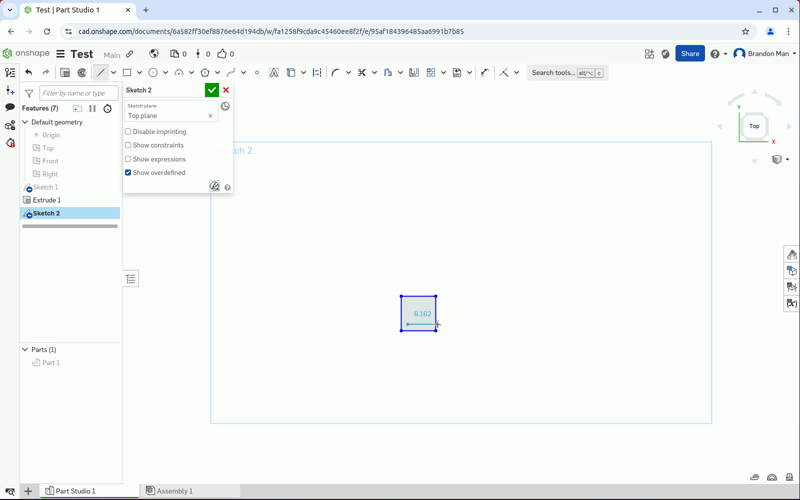
mouse_move(429, 324)
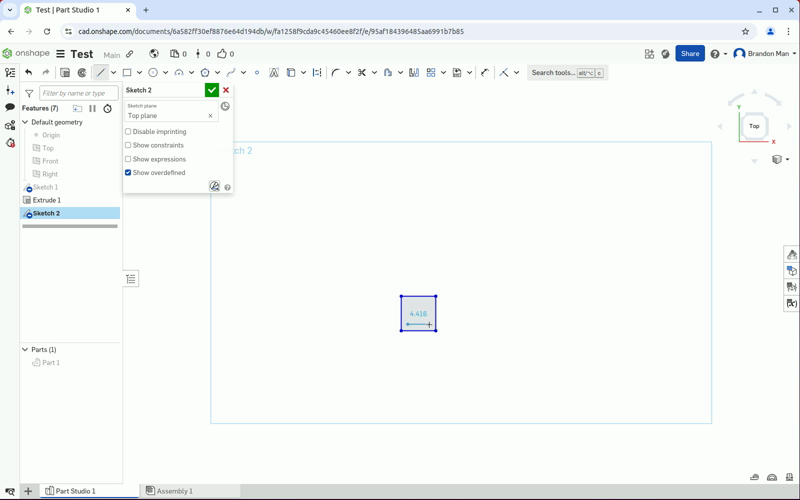
click(429, 324)
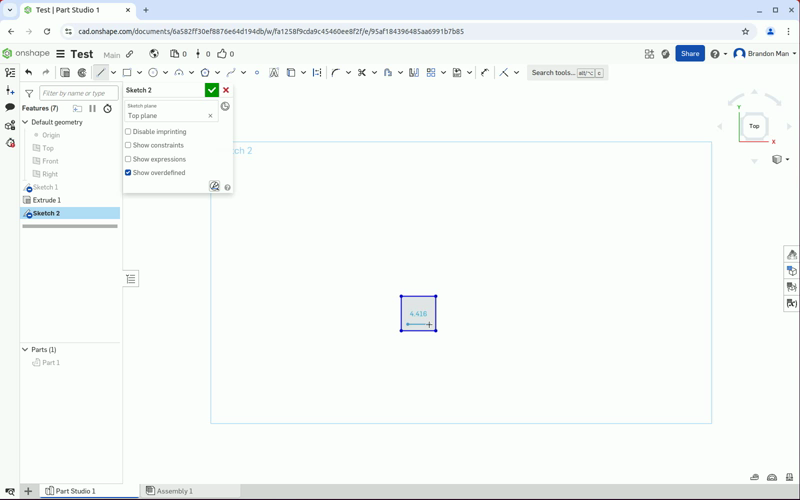
key_up(shift)
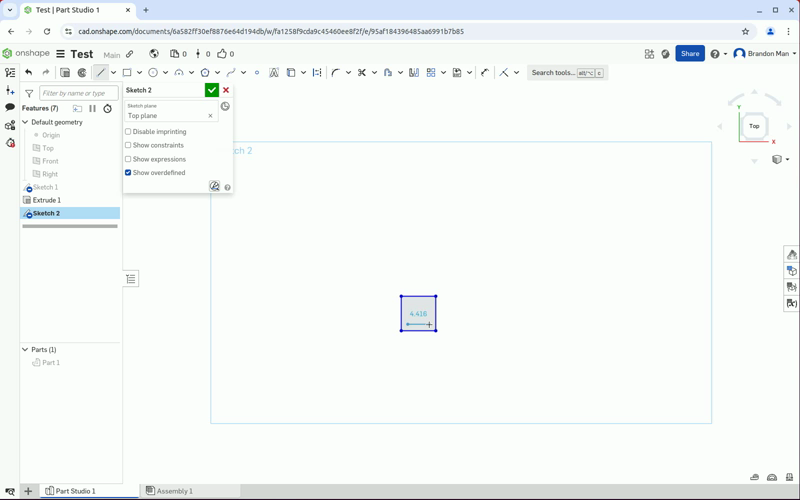
key_down(shift)
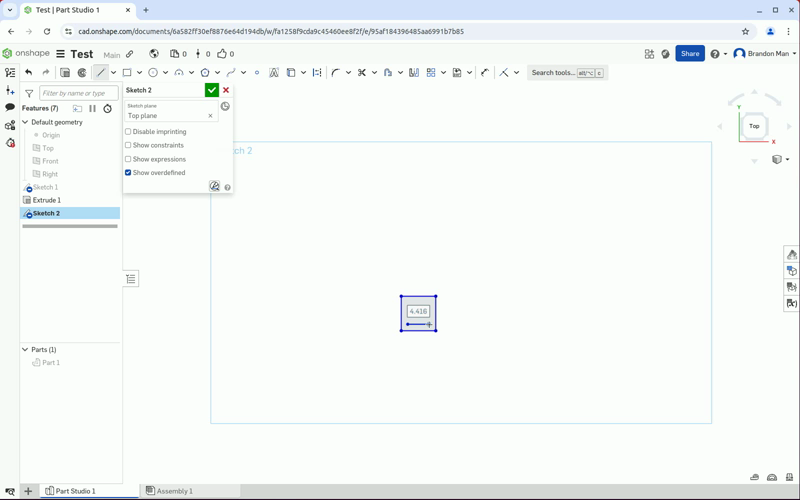
mouse_move(459, 324)
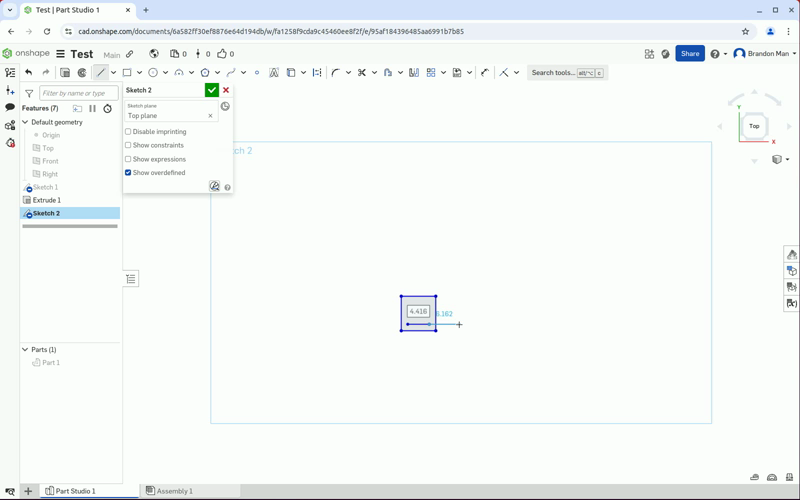
mouse_move(429, 317)
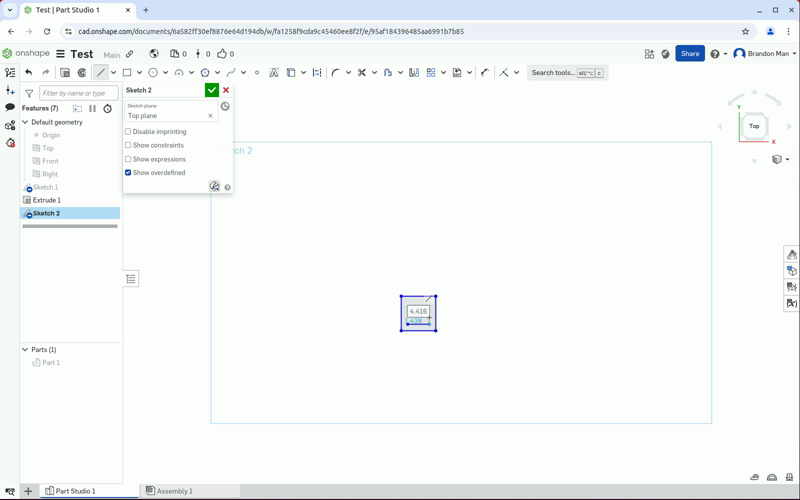
scroll(6)
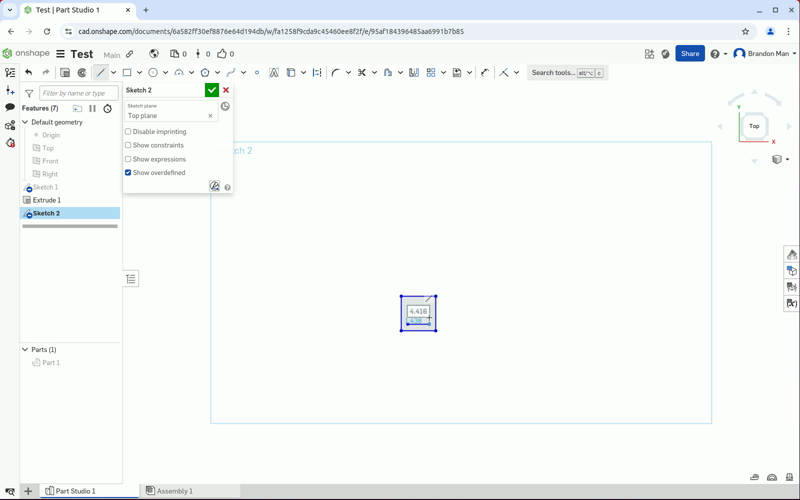
scroll(6)
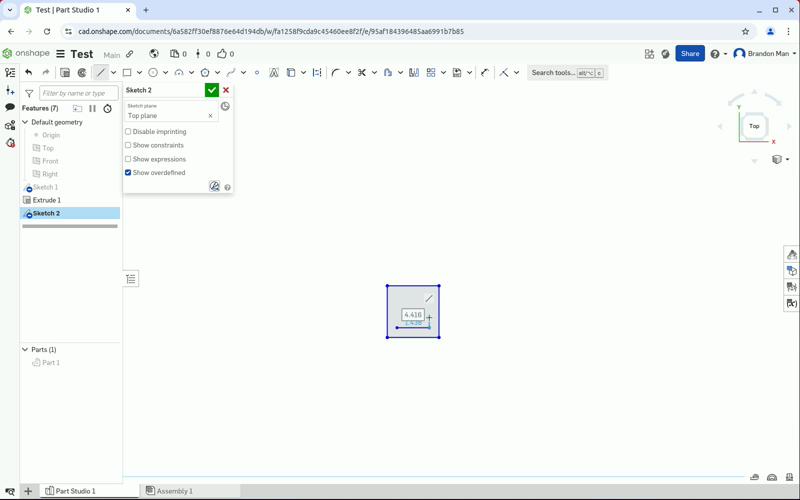
scroll(6)
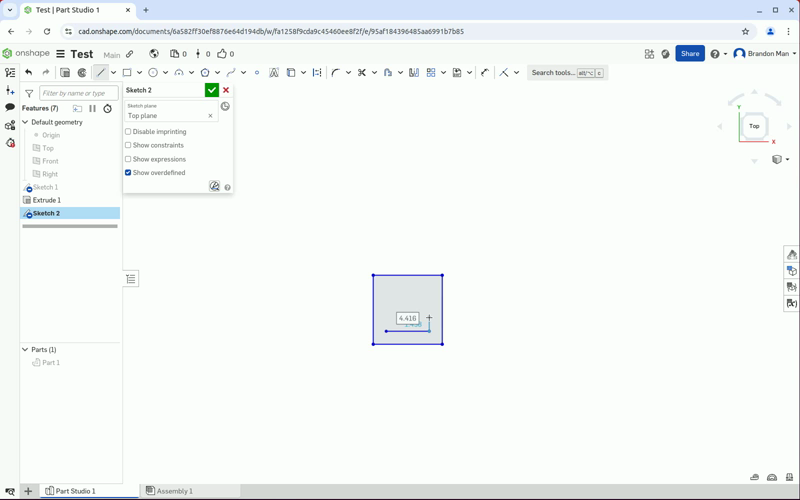
scroll(6)
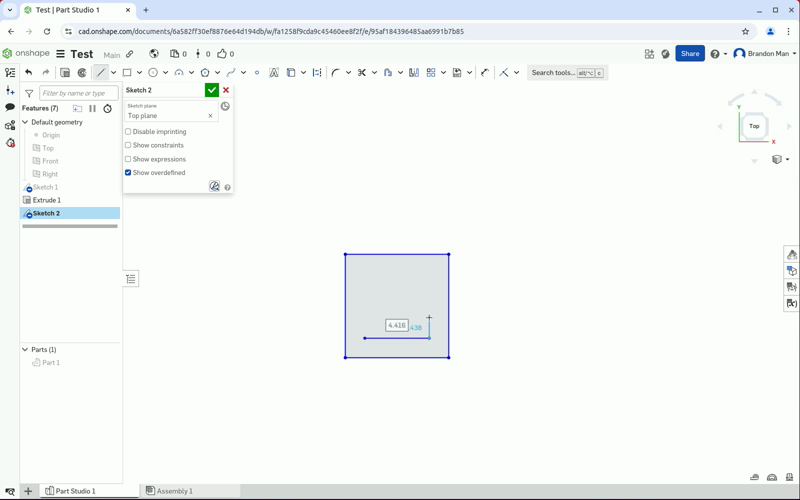
scroll(6)
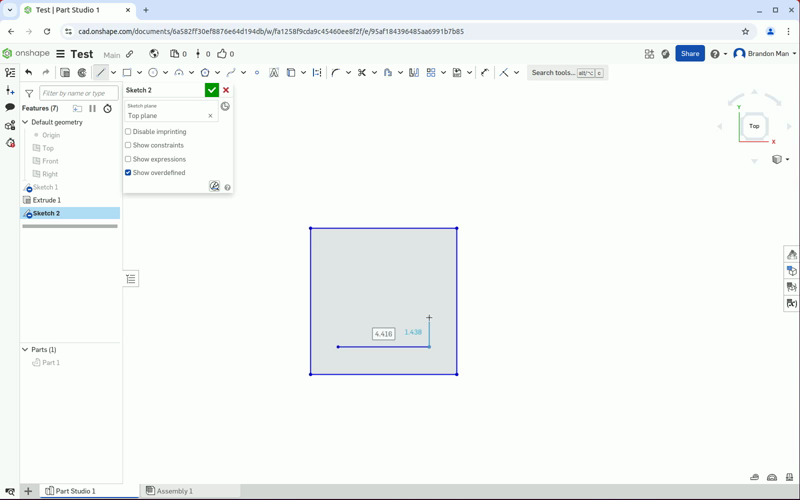
scroll(6)
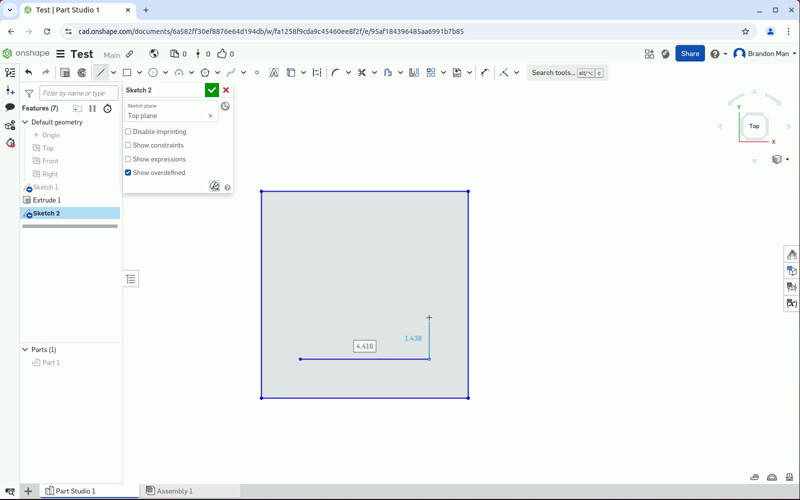
scroll(6)
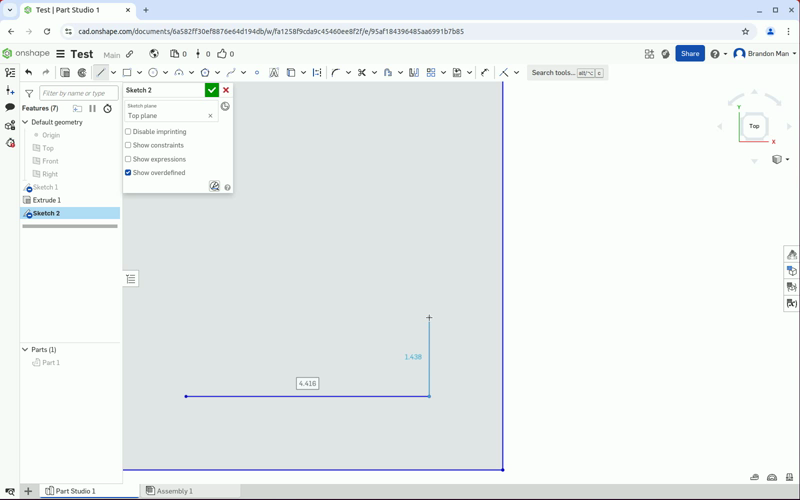
click(429, 317)
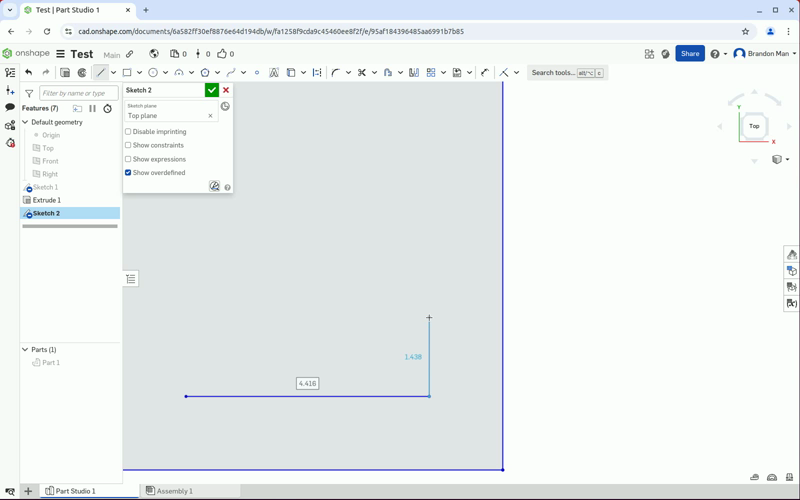
scroll(-6)
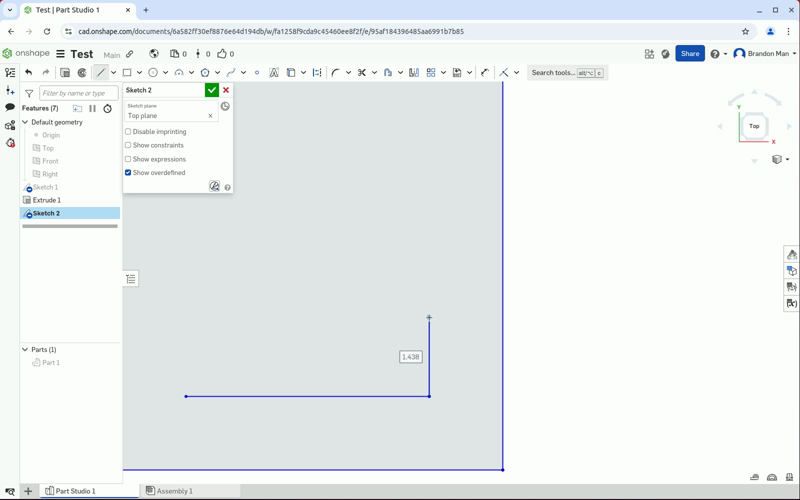
scroll(-6)
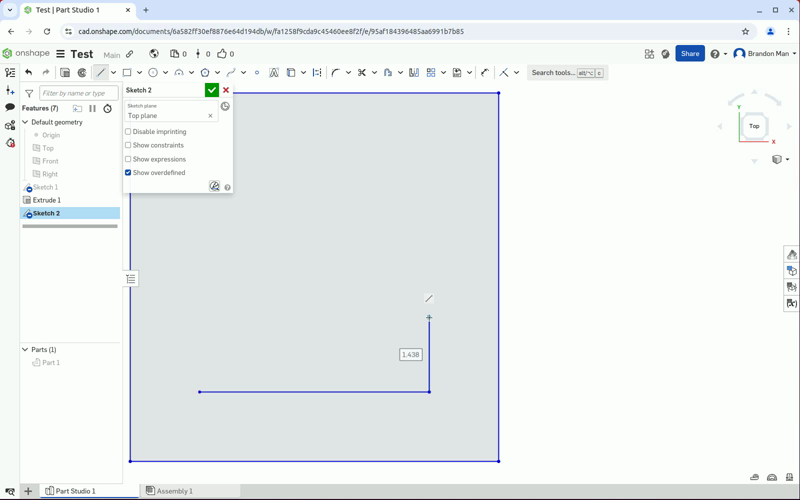
scroll(-6)
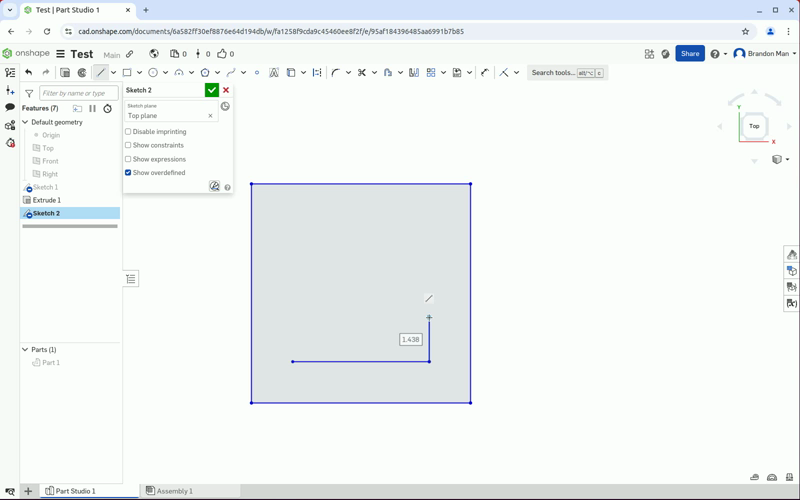
scroll(-6)
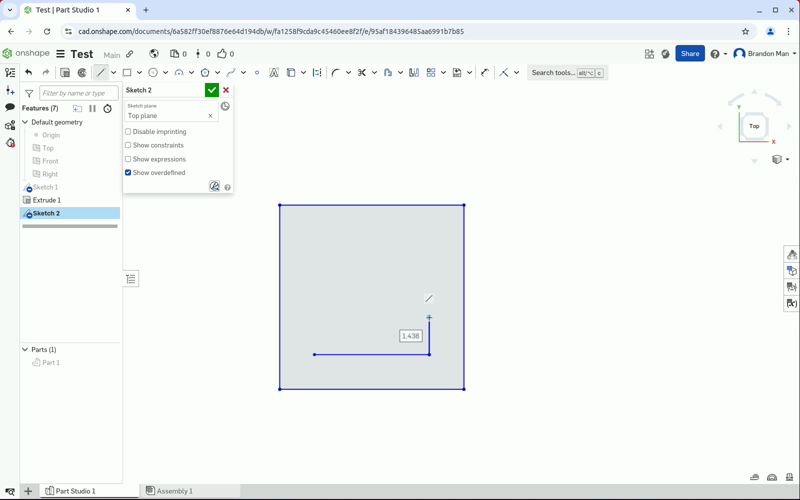
scroll(-6)
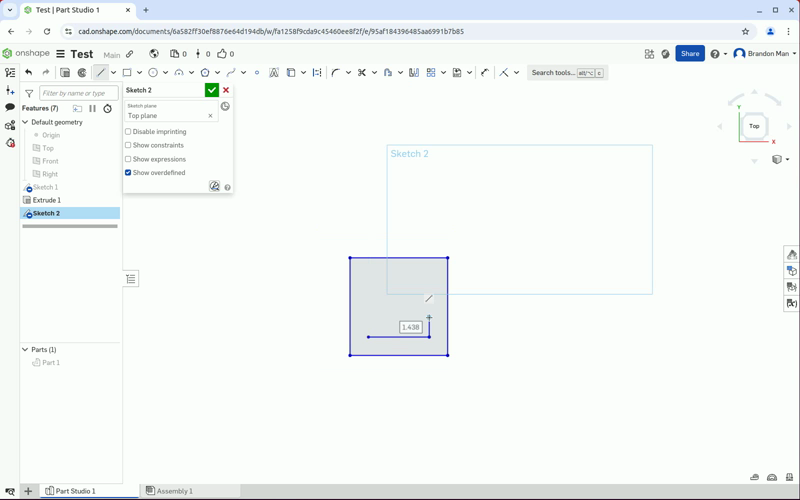
scroll(-6)
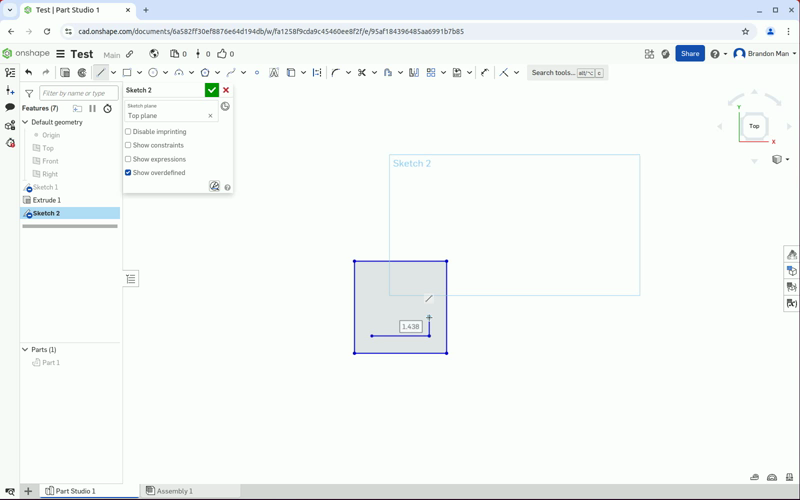
scroll(-6)
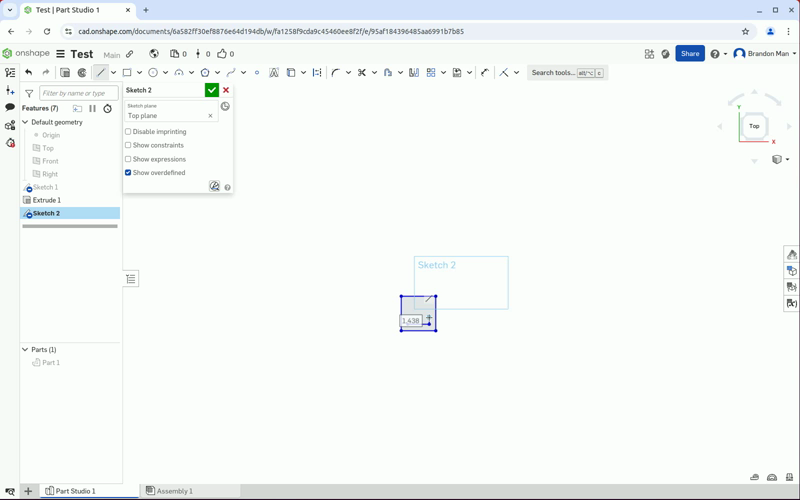
key_up(shift)
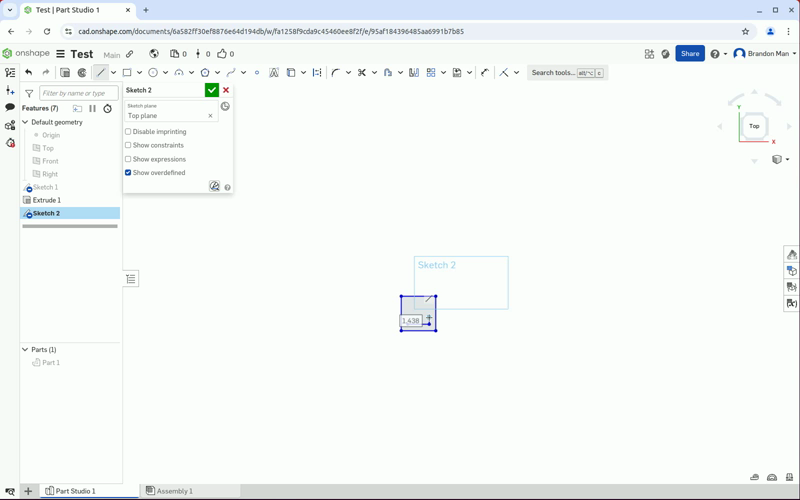
key(esc)
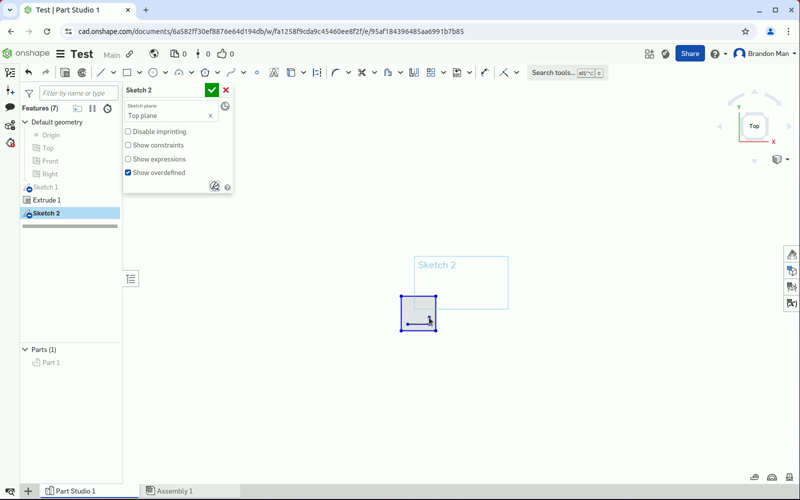
key(a)
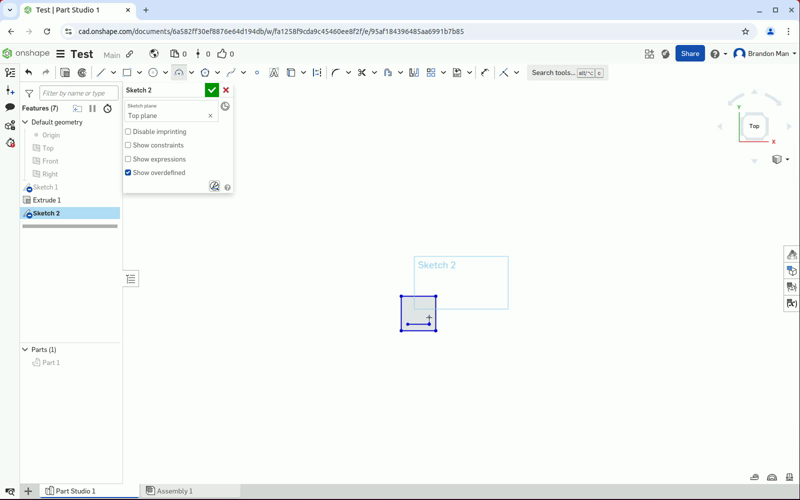
mouse_move(429, 317)
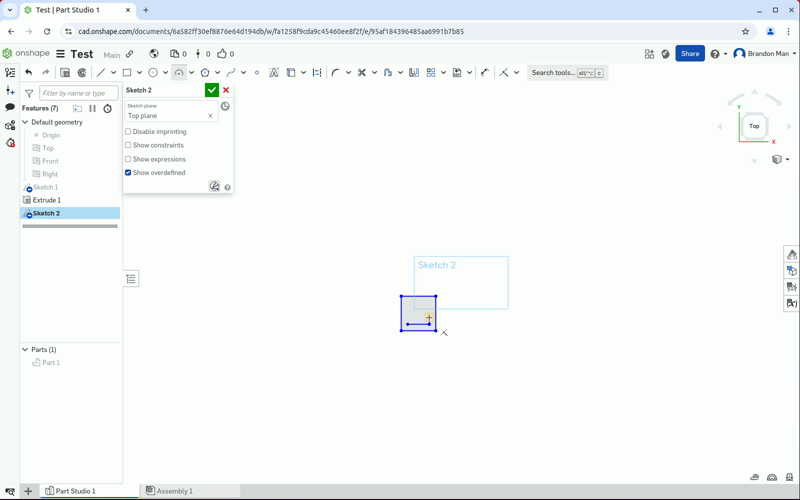
click(429, 317)
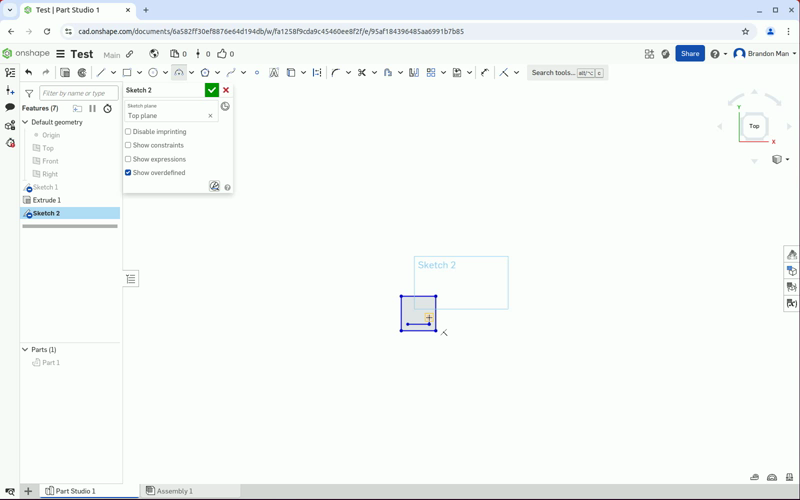
key_down(shift)
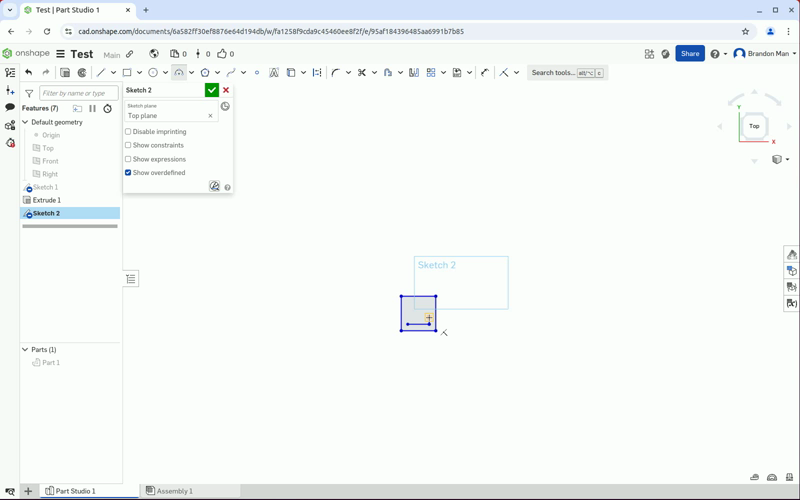
mouse_move(429, 309)
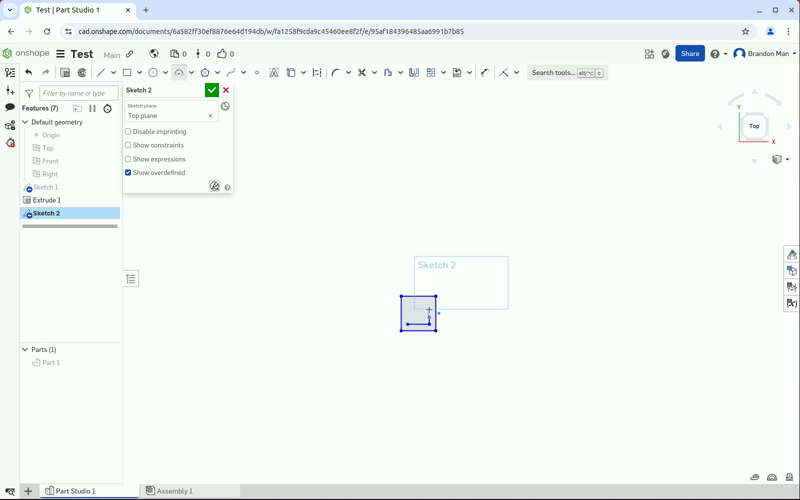
click(429, 309)
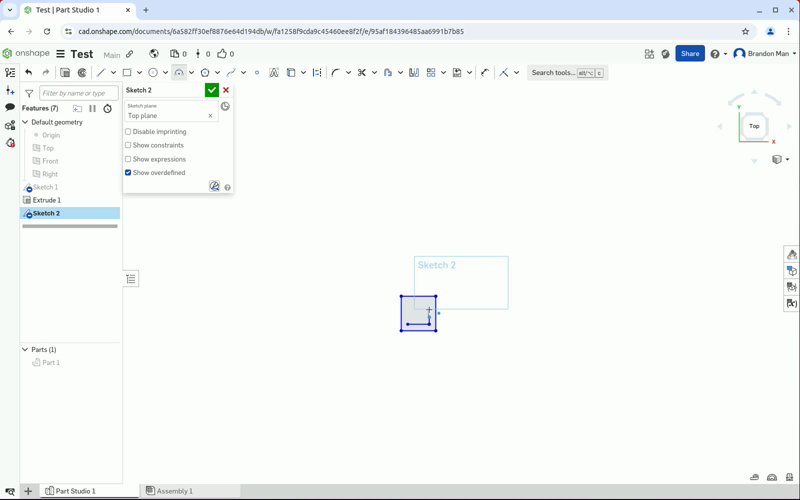
mouse_move(433, 313)
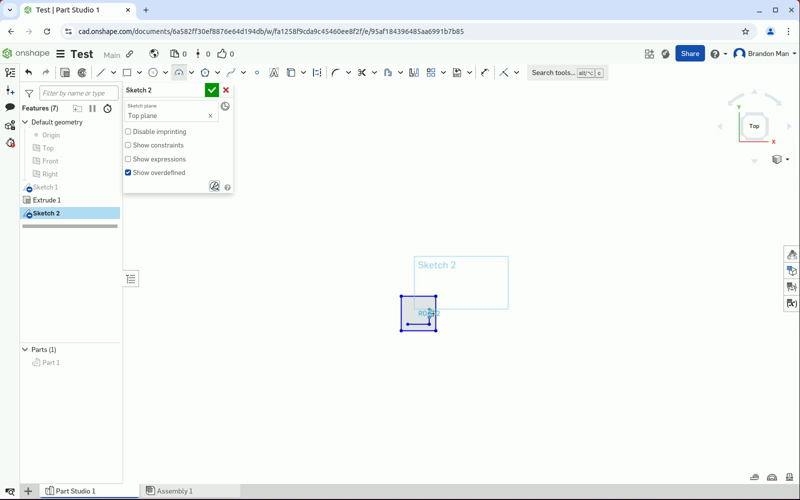
click(433, 313)
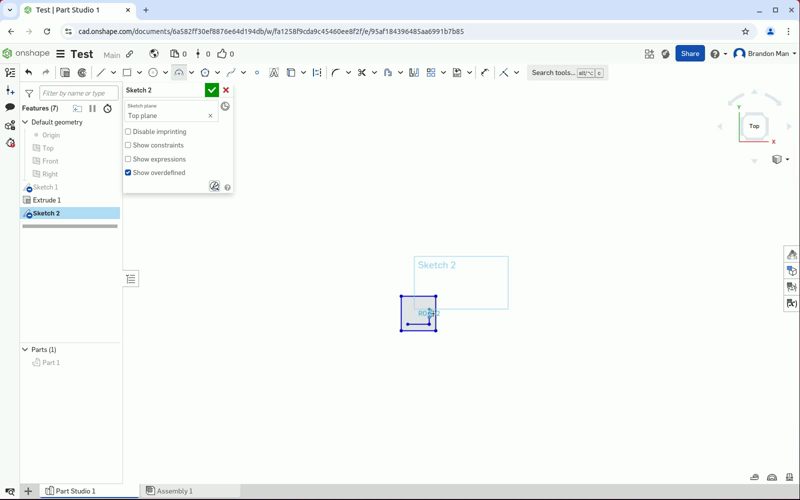
key_up(shift)
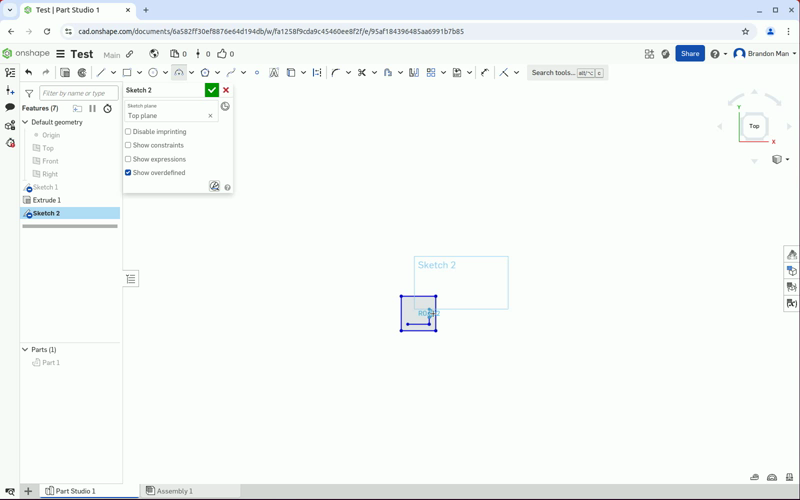
key(esc)
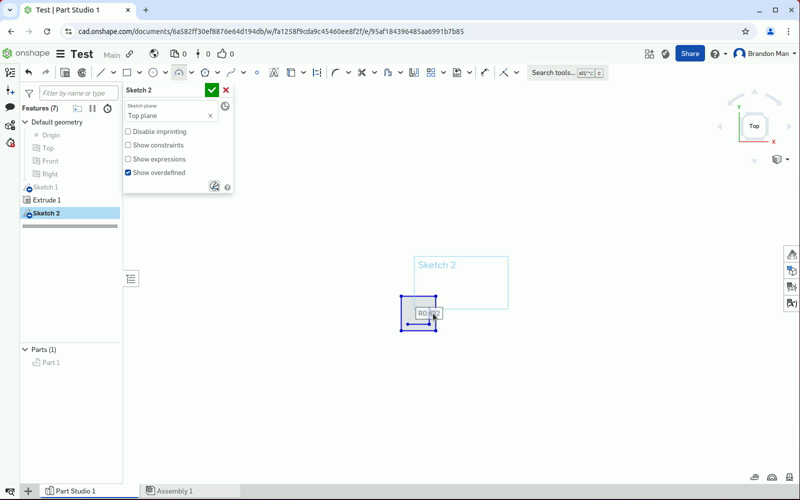
key(l)
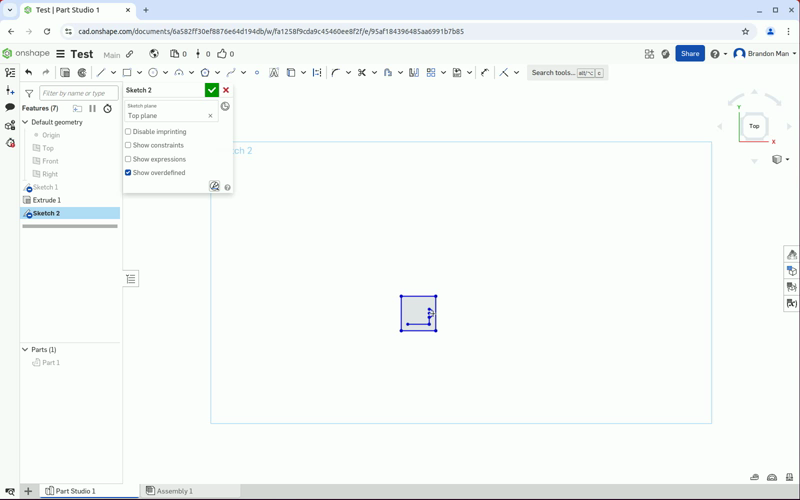
mouse_move(429, 309)
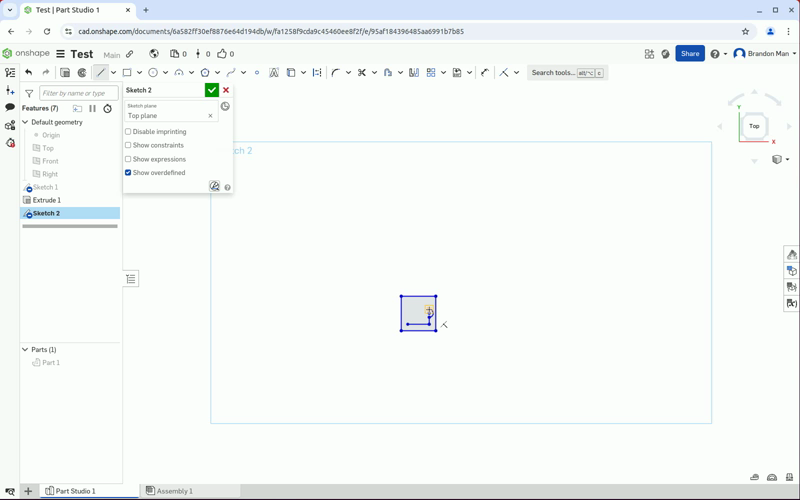
scroll(6)
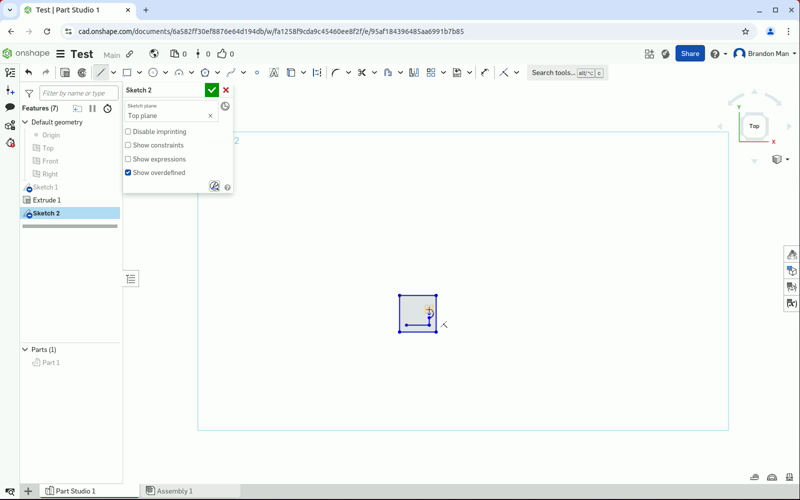
scroll(6)
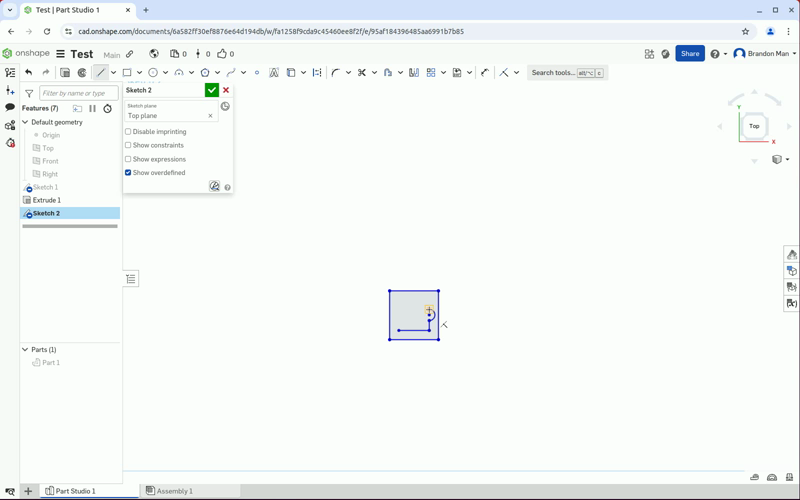
scroll(6)
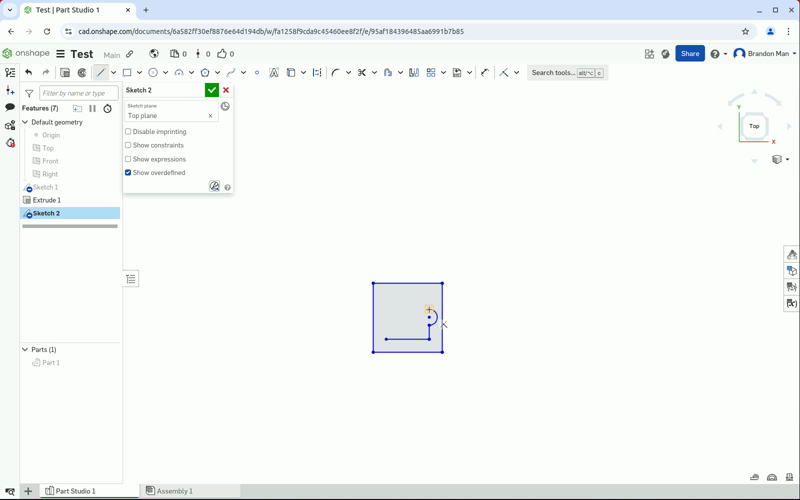
scroll(6)
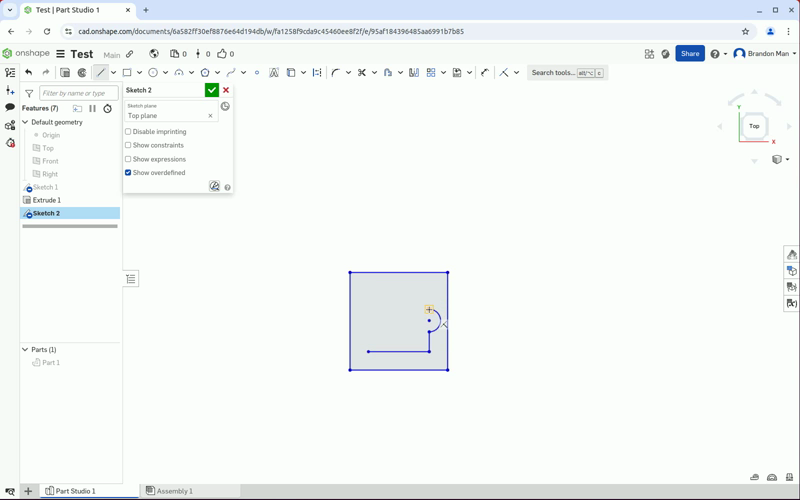
scroll(6)
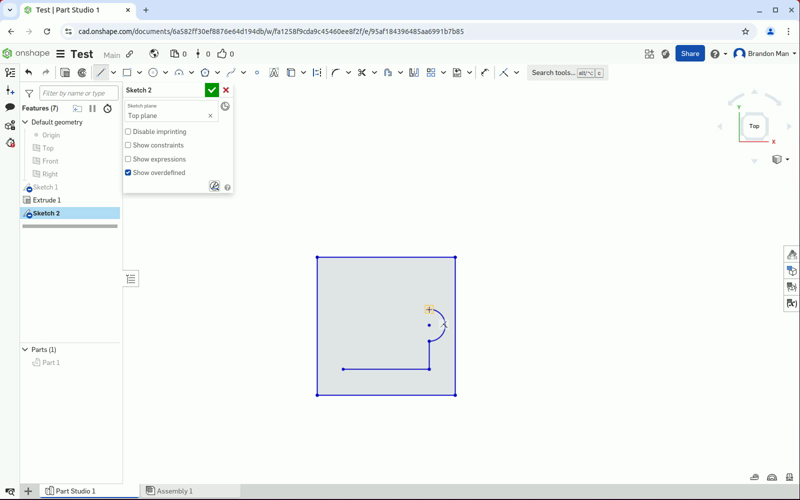
scroll(6)
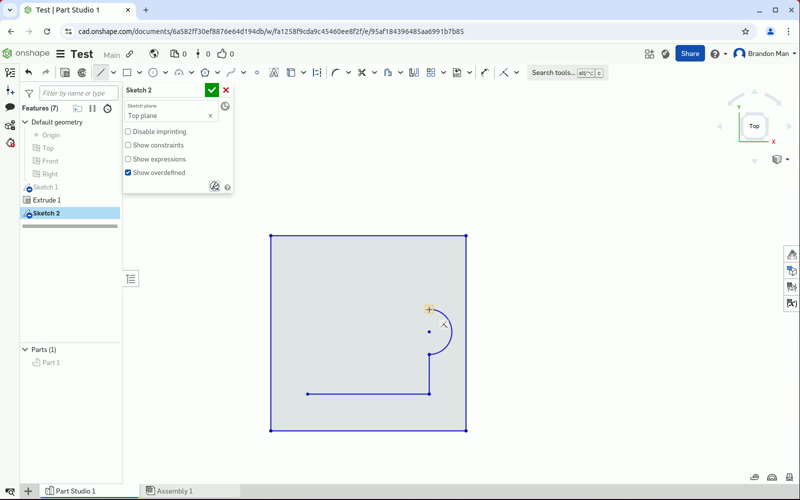
scroll(6)
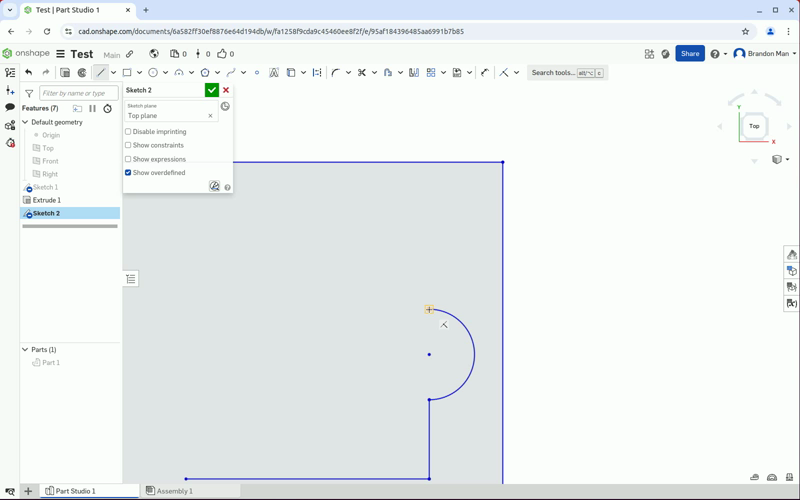
click(429, 309)
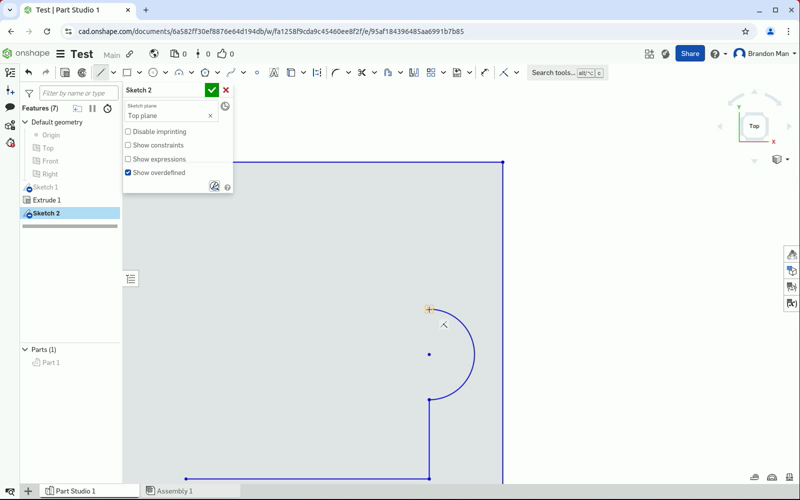
scroll(-6)
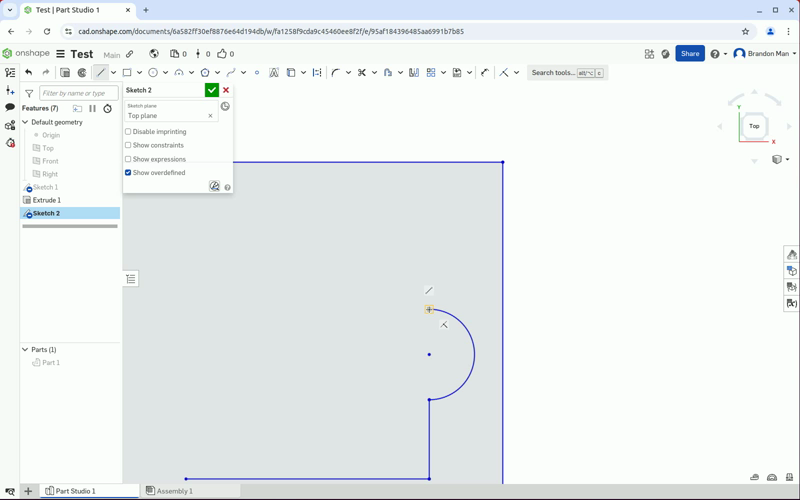
scroll(-6)
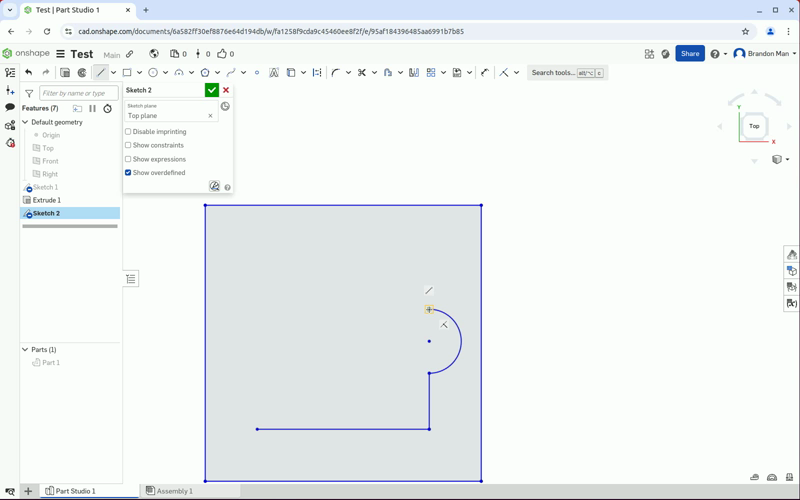
scroll(-6)
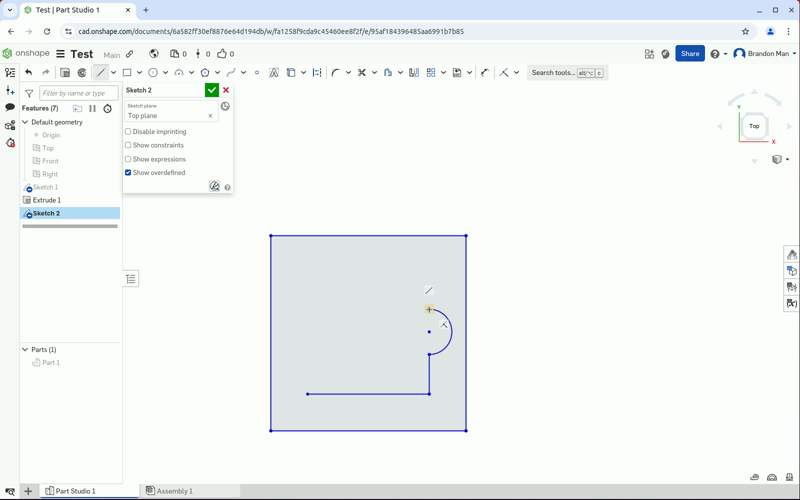
scroll(-6)
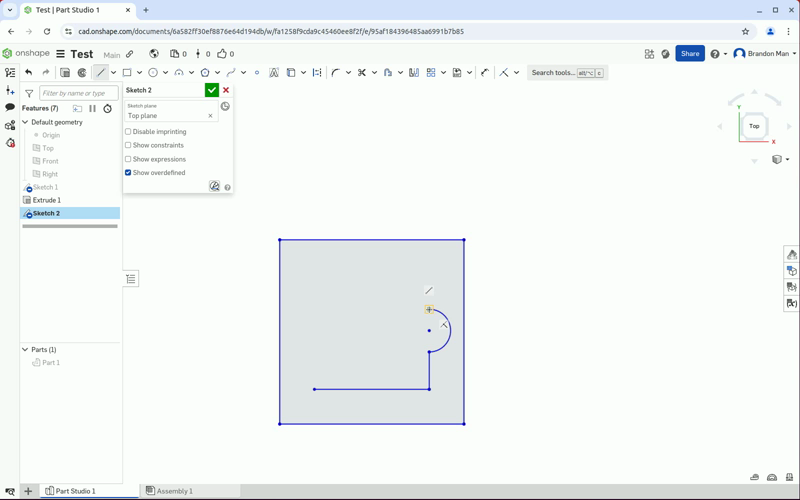
scroll(-6)
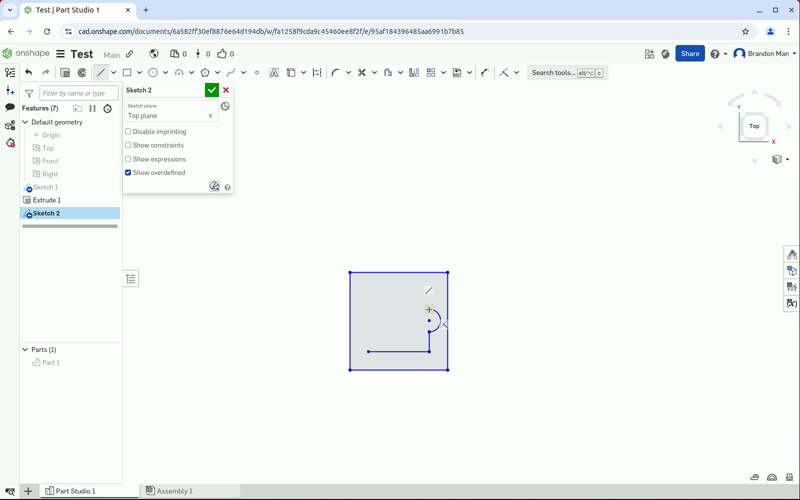
scroll(-6)
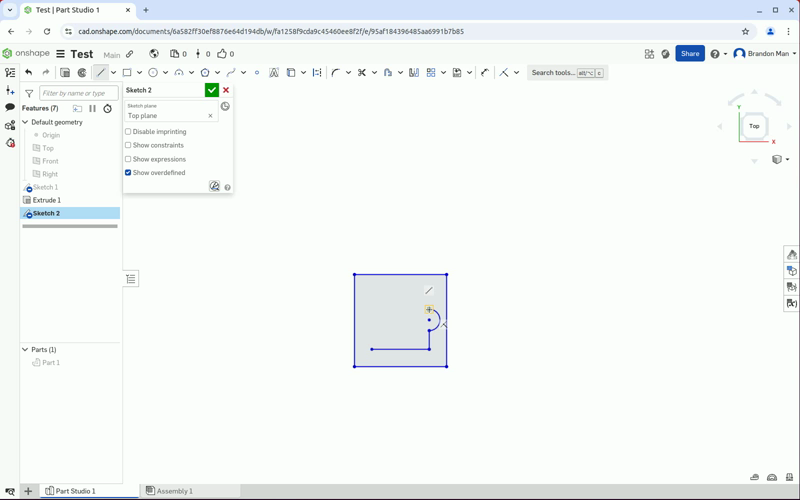
scroll(-6)
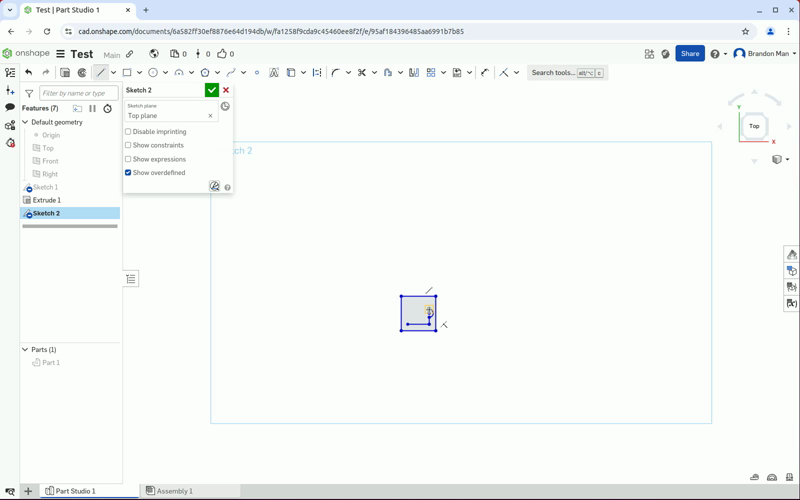
key_down(shift)
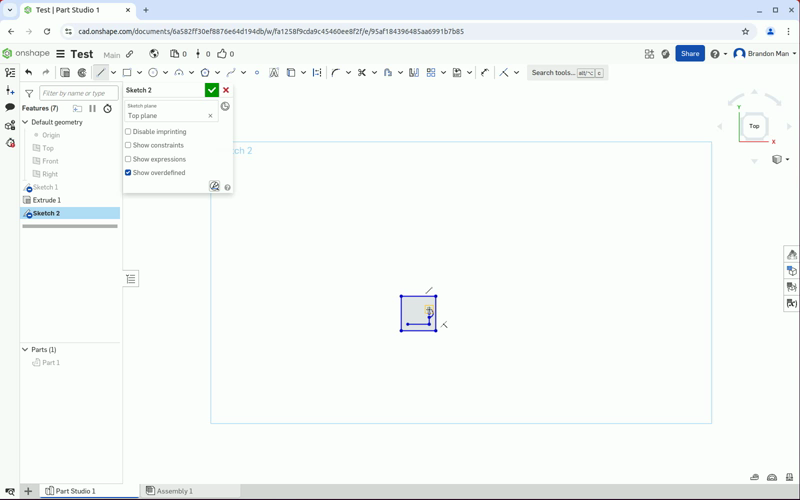
mouse_move(459, 309)
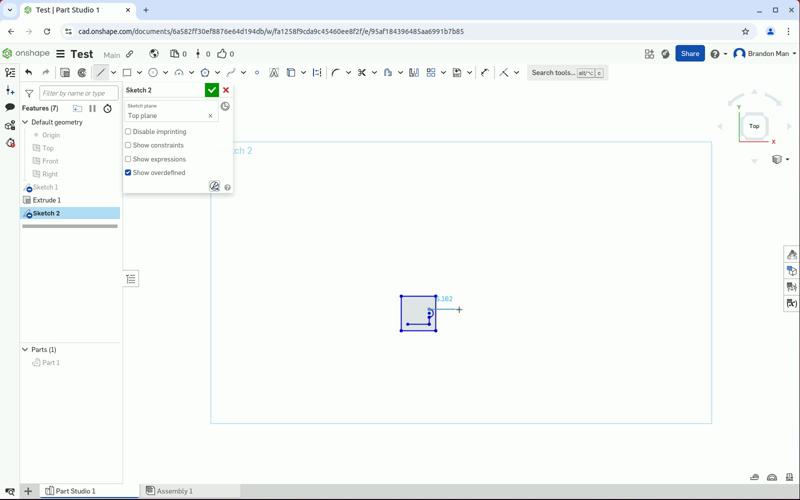
mouse_move(429, 302)
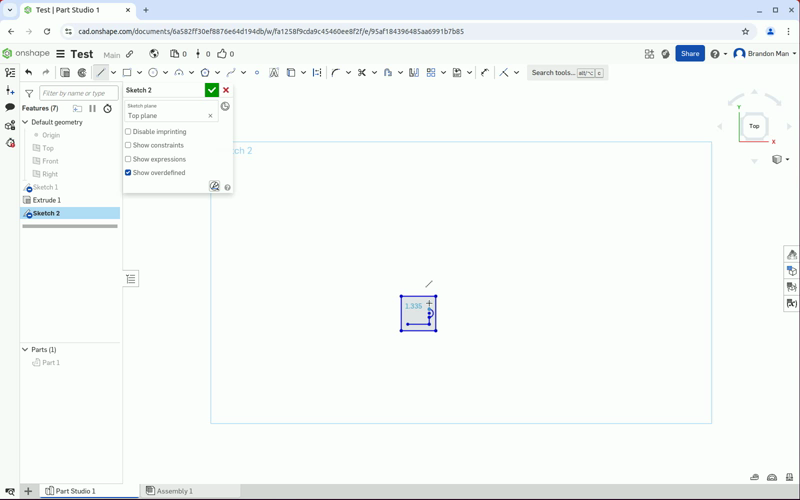
scroll(6)
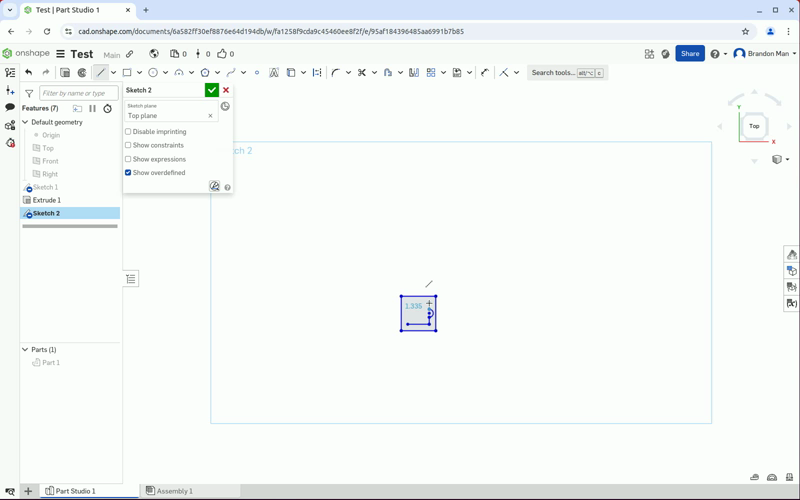
scroll(6)
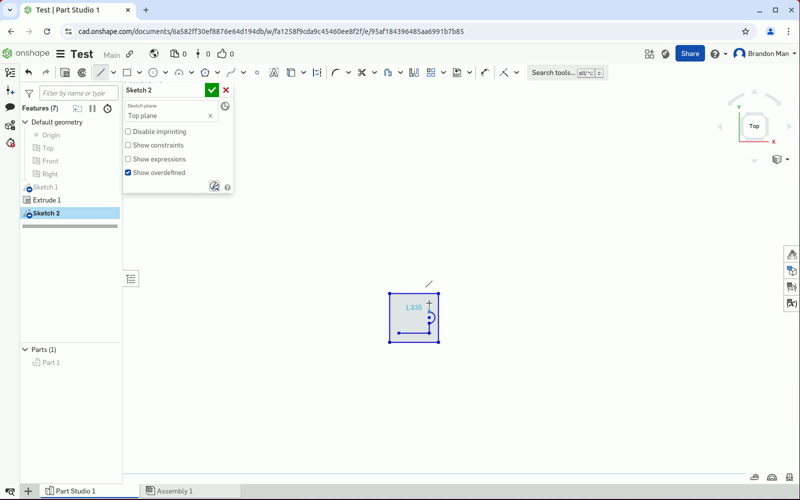
scroll(6)
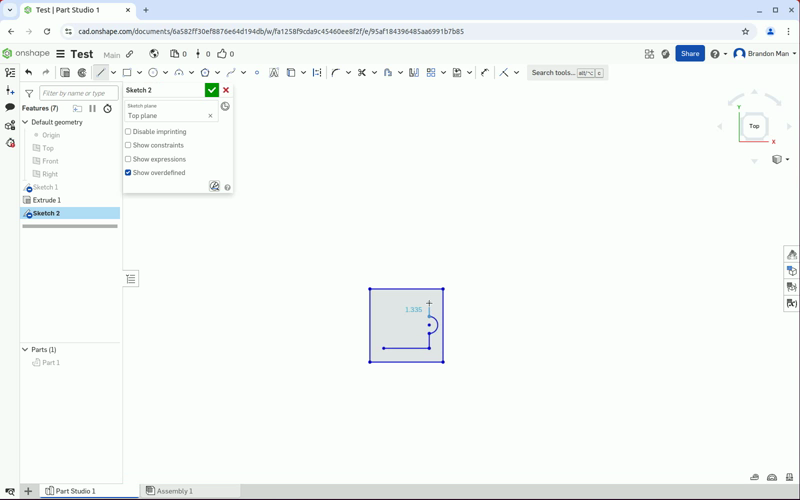
scroll(6)
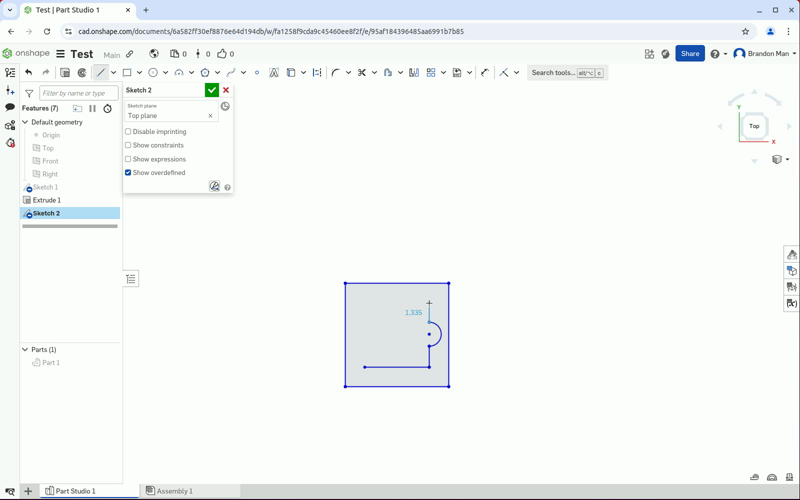
scroll(6)
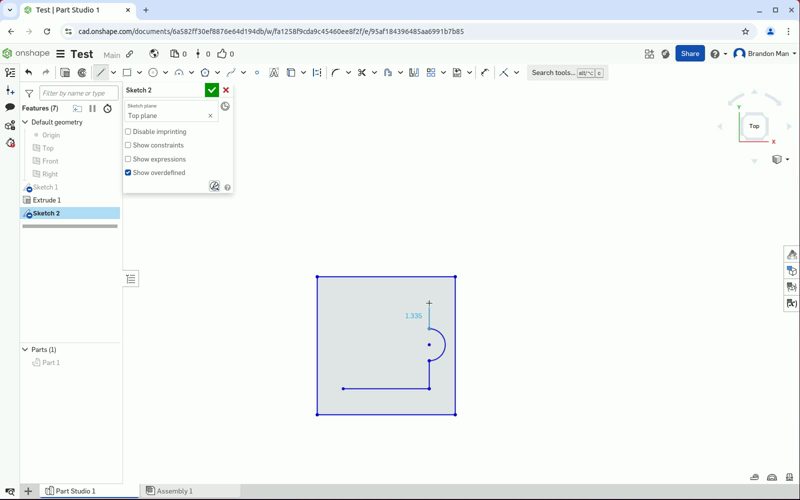
scroll(6)
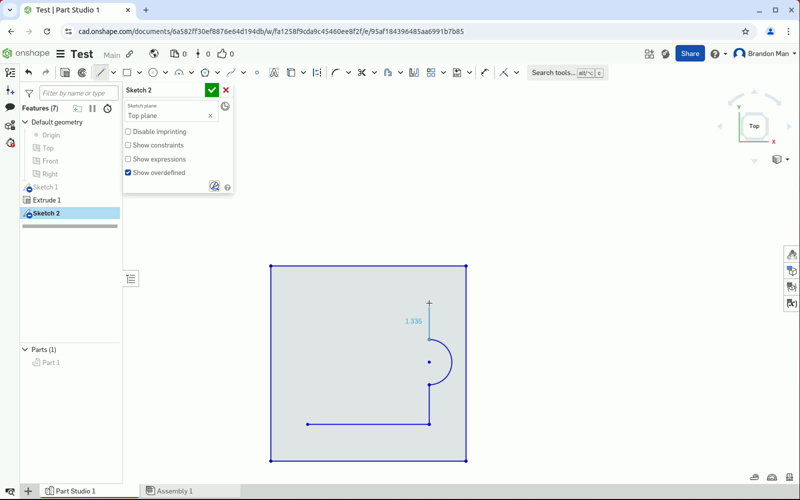
scroll(6)
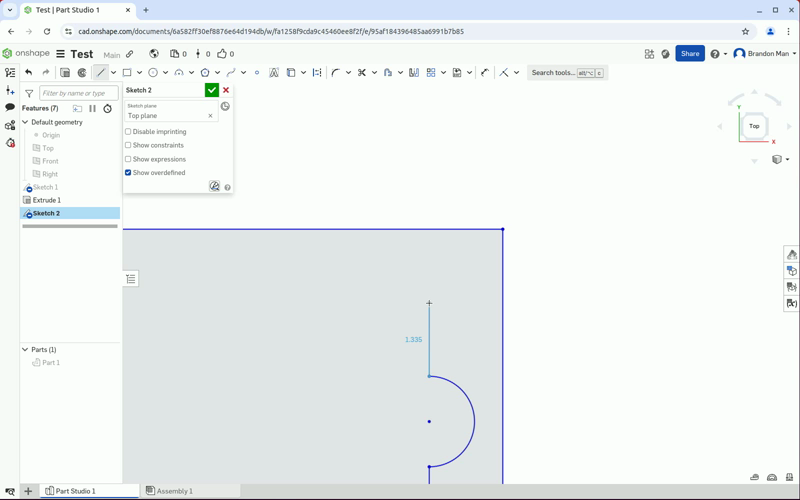
click(429, 302)
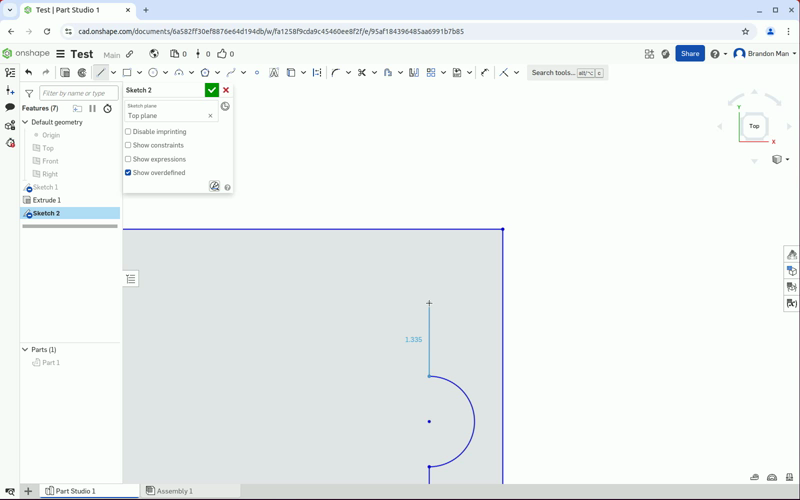
scroll(-6)
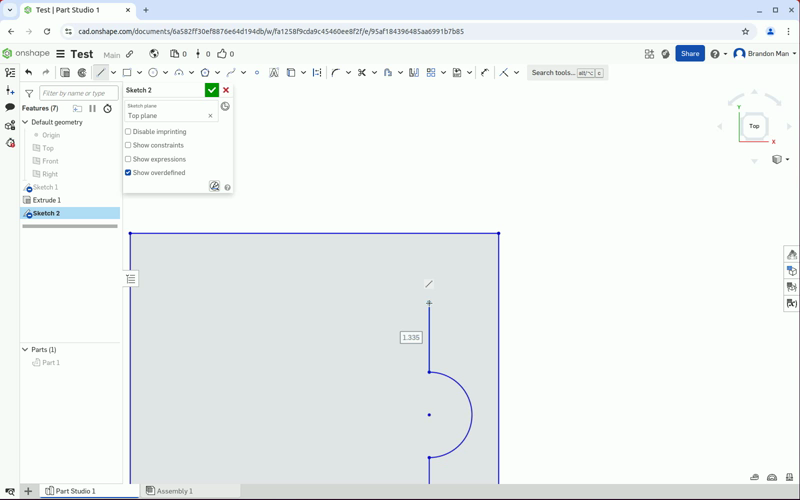
scroll(-6)
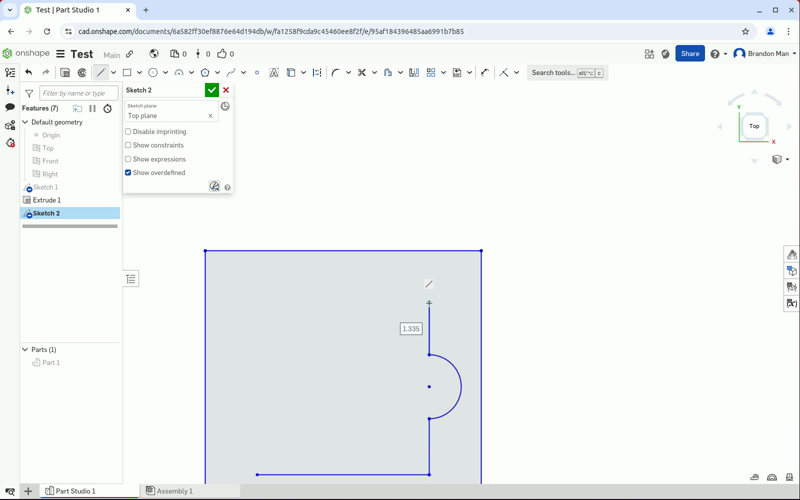
scroll(-6)
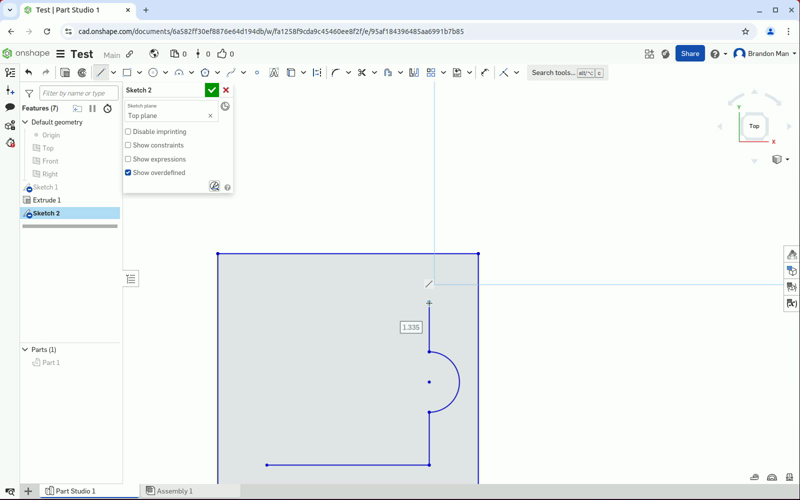
scroll(-6)
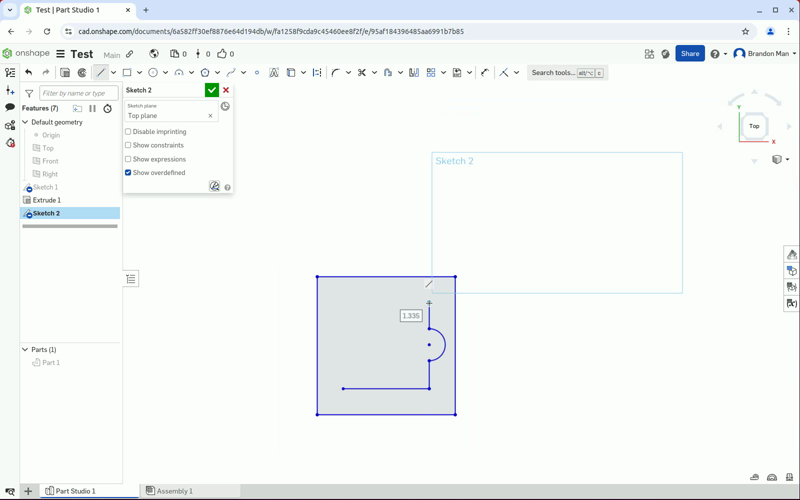
scroll(-6)
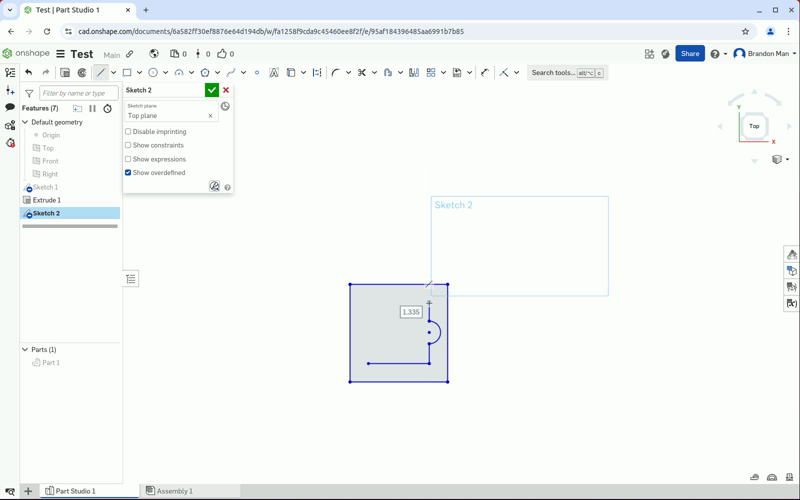
scroll(-6)
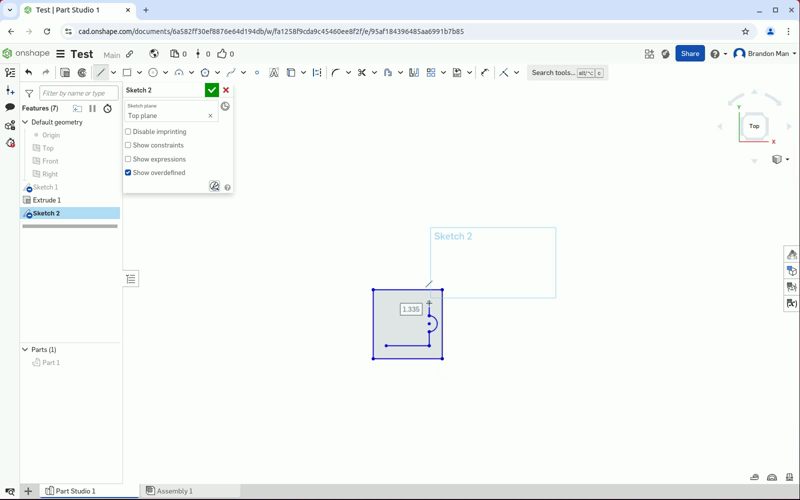
scroll(-6)
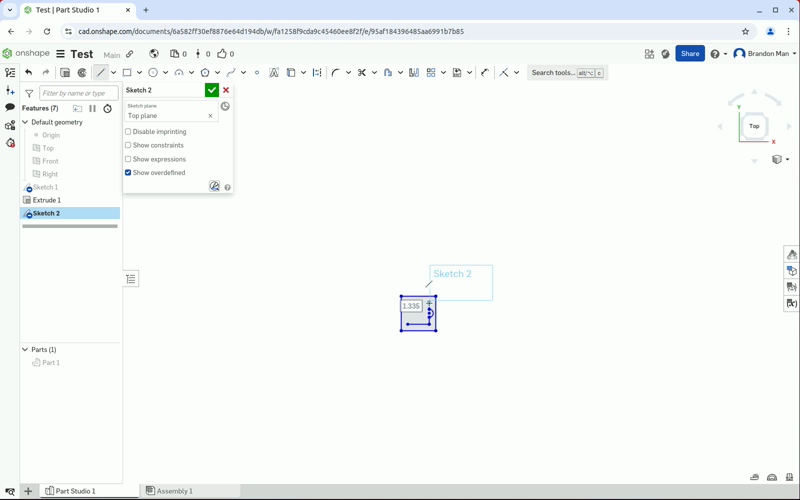
key_up(shift)
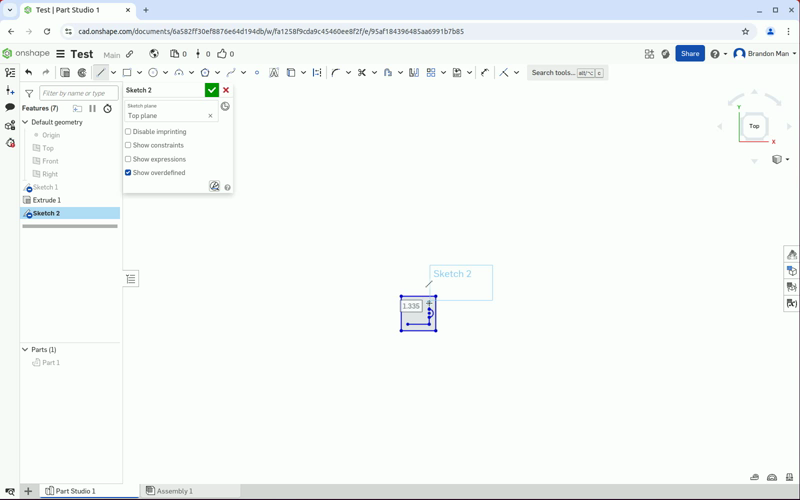
key_down(shift)
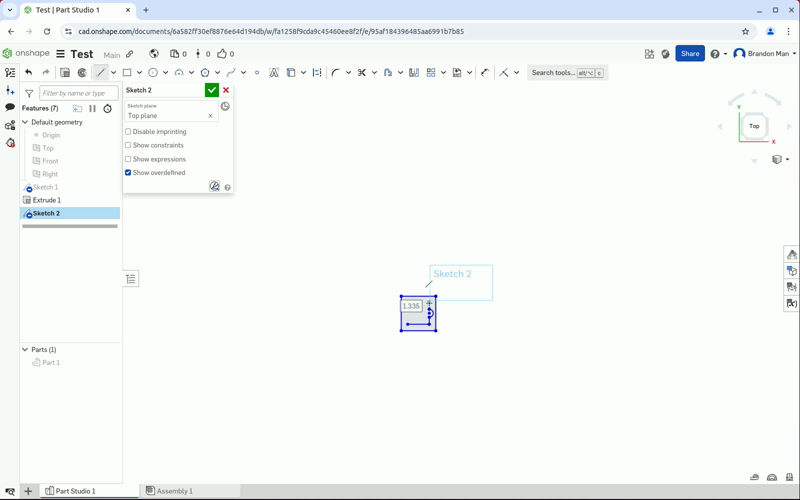
mouse_move(459, 302)
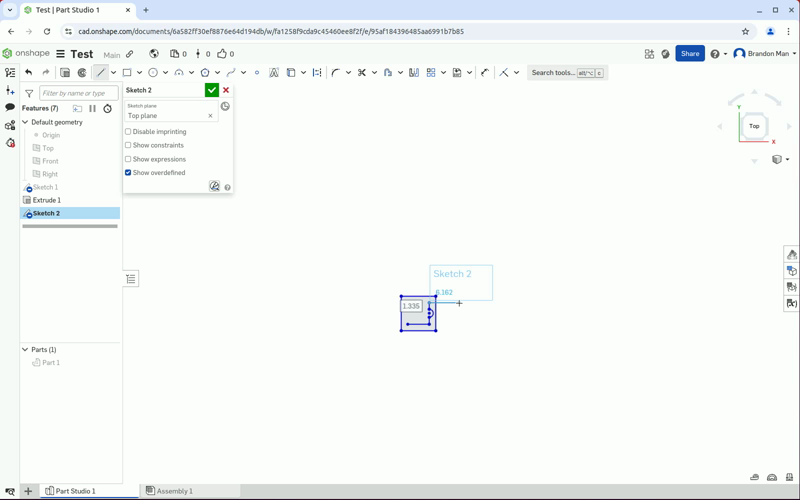
mouse_move(407, 302)
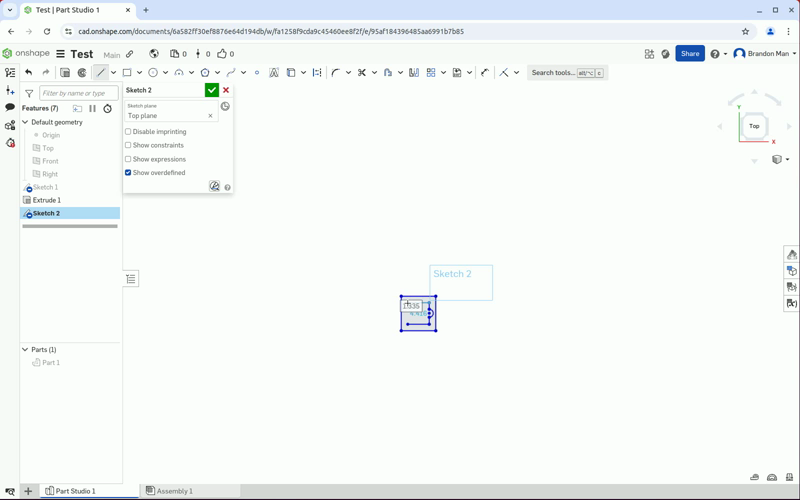
click(407, 302)
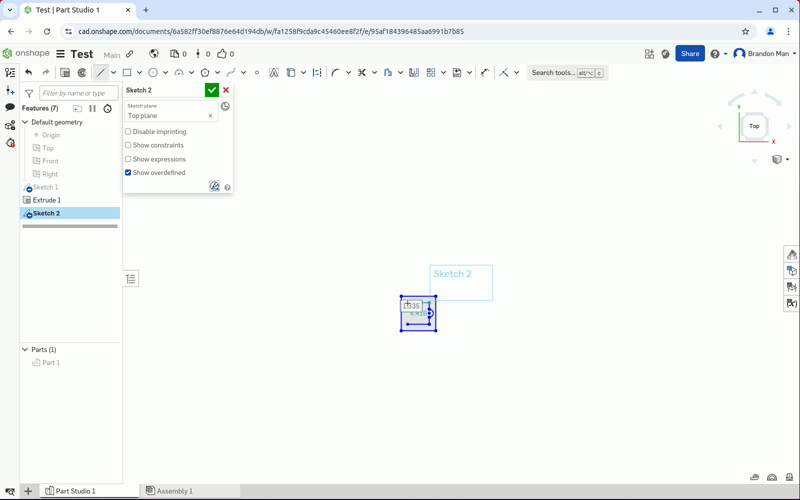
key_up(shift)
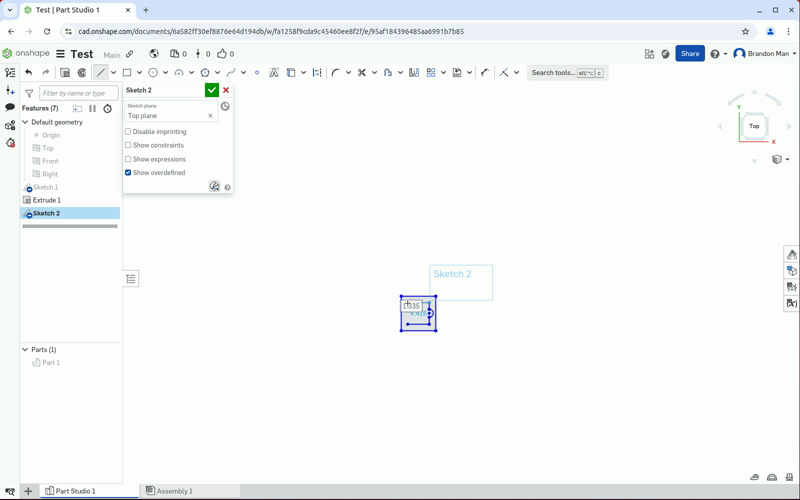
key_down(shift)
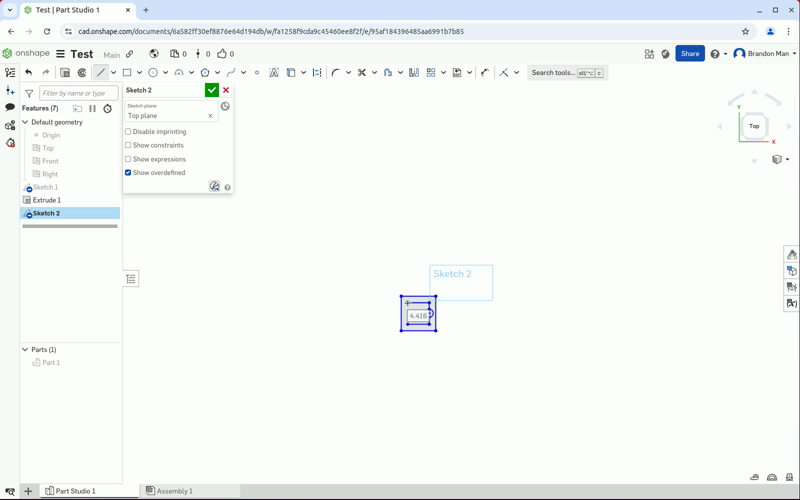
mouse_move(437, 302)
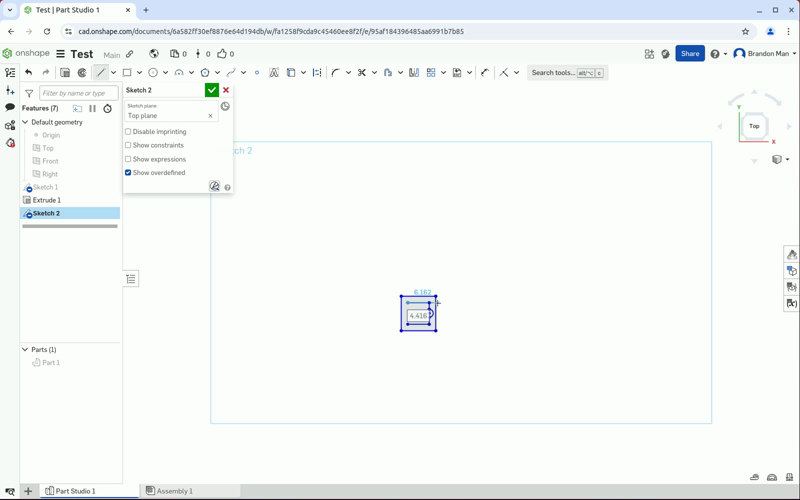
mouse_move(407, 309)
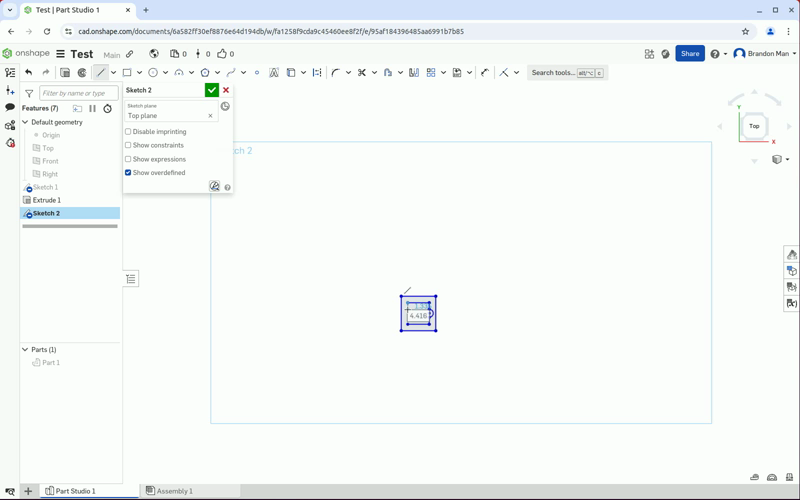
scroll(6)
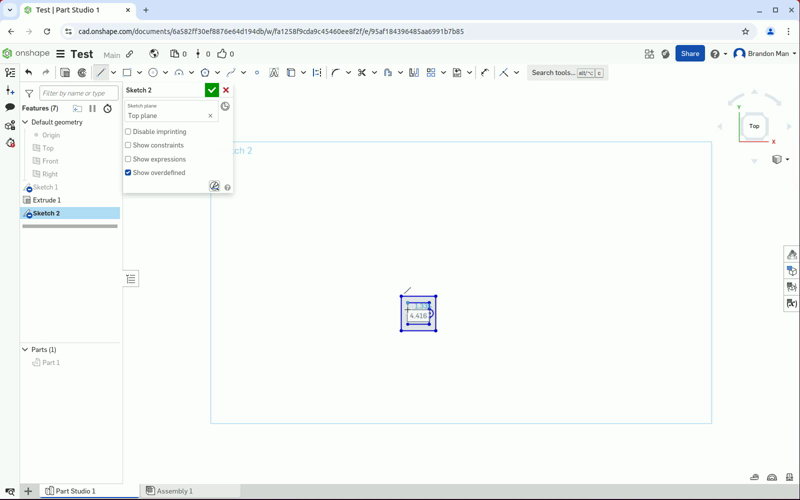
scroll(6)
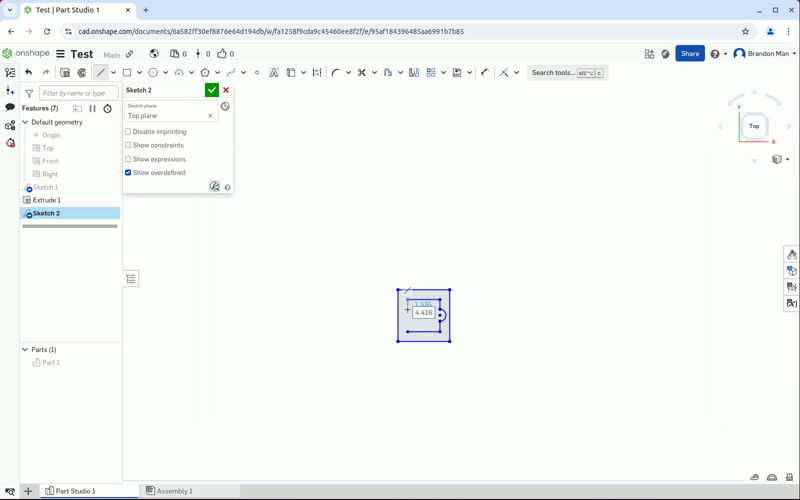
scroll(6)
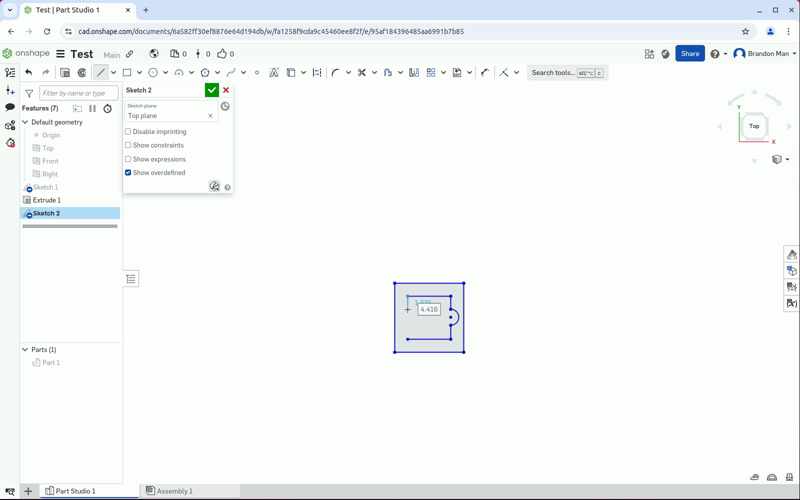
scroll(6)
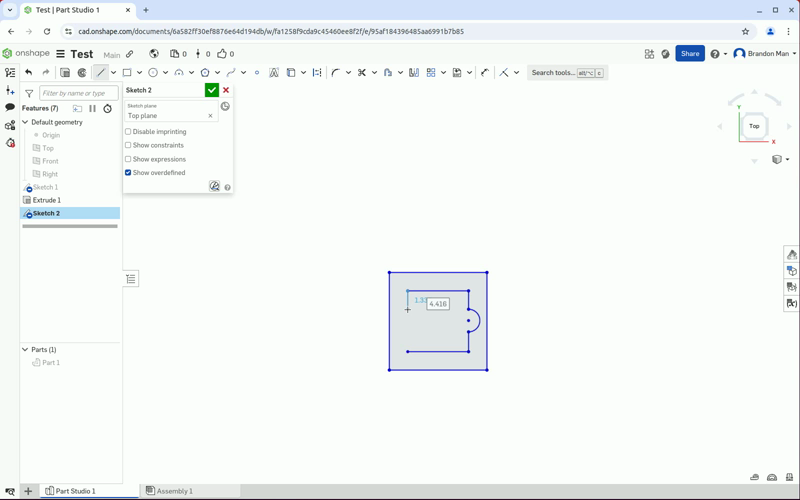
scroll(6)
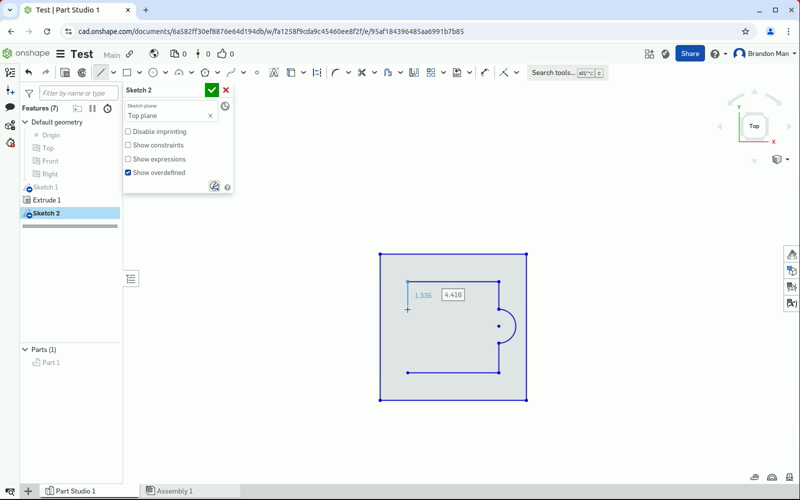
scroll(6)
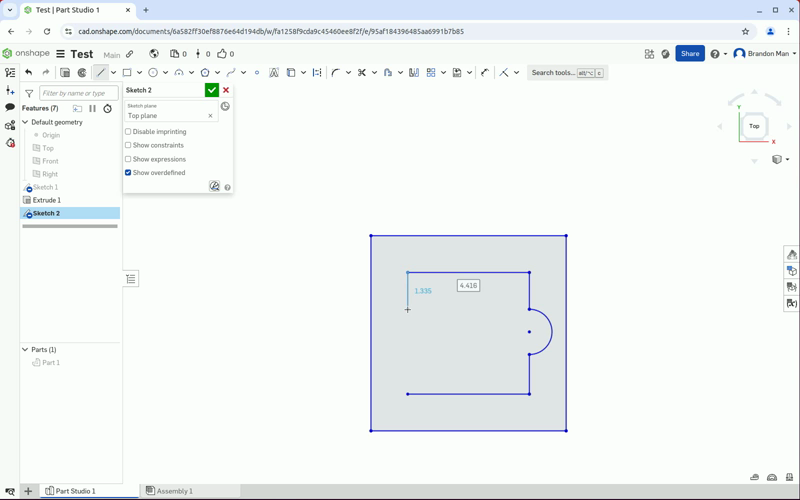
scroll(6)
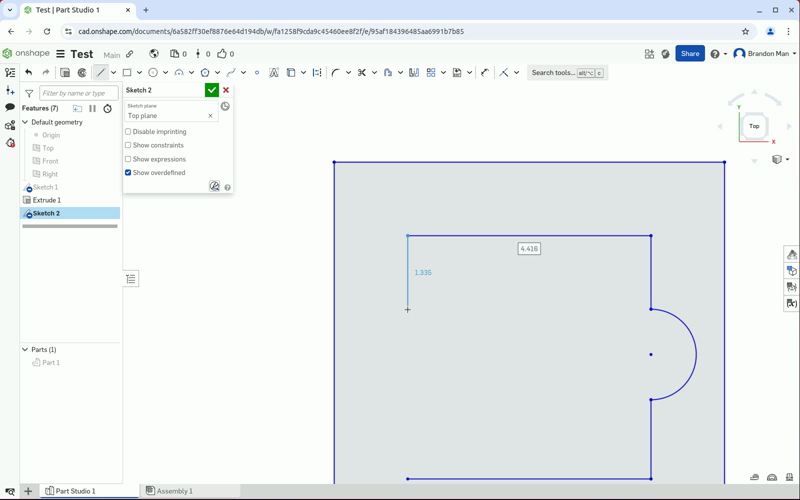
click(407, 309)
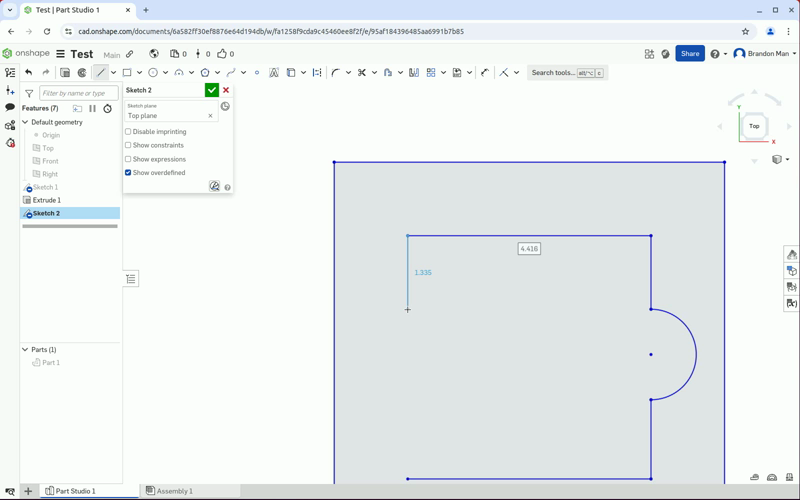
scroll(-6)
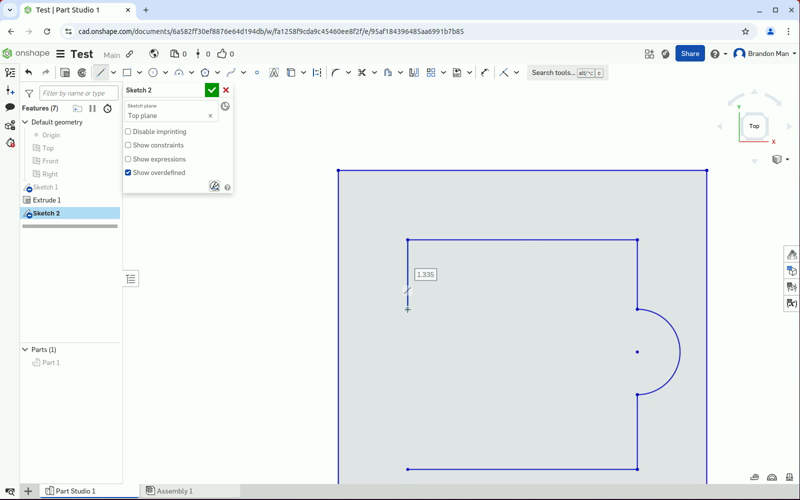
scroll(-6)
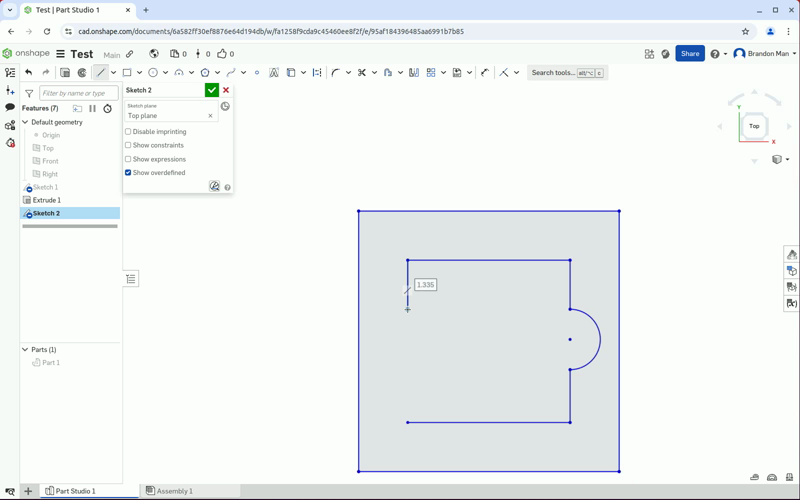
scroll(-6)
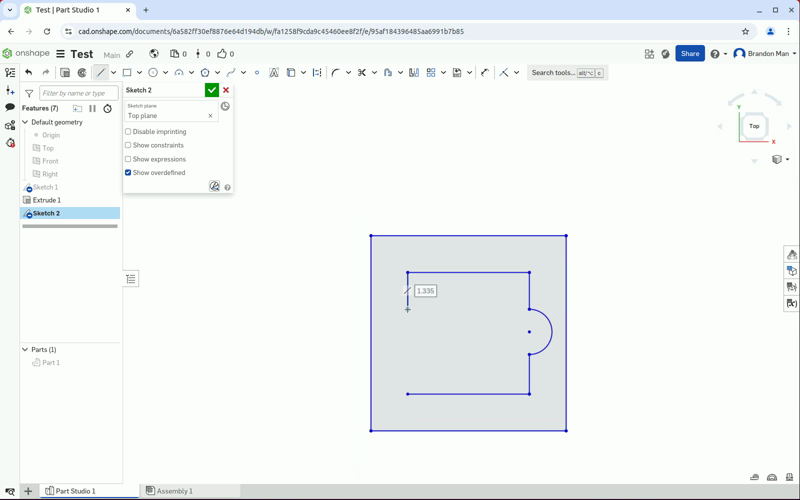
scroll(-6)
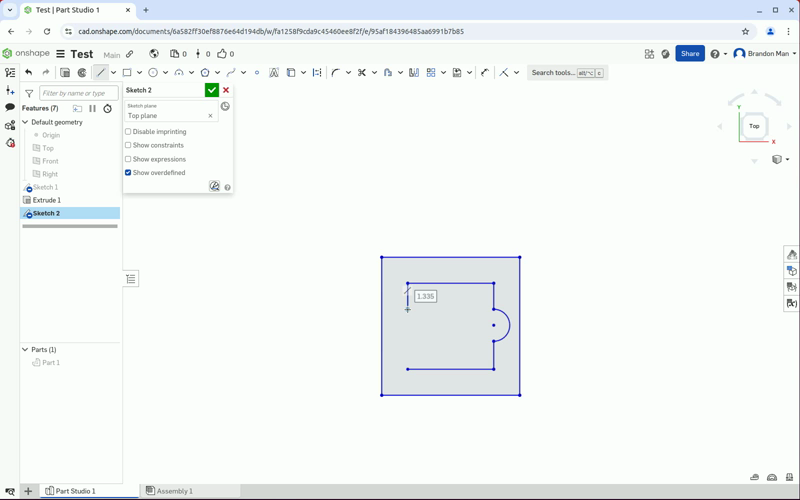
scroll(-6)
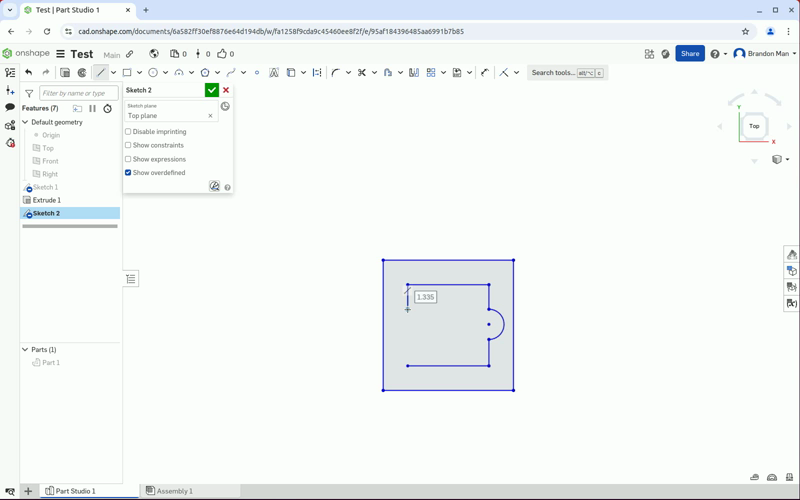
scroll(-6)
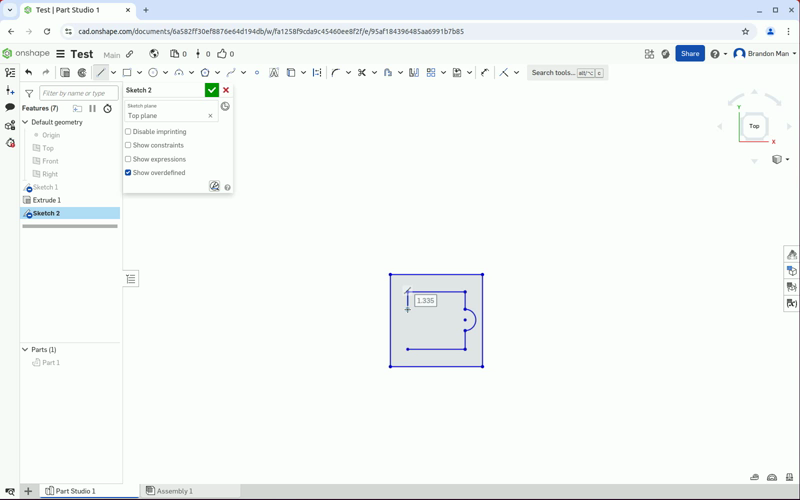
scroll(-6)
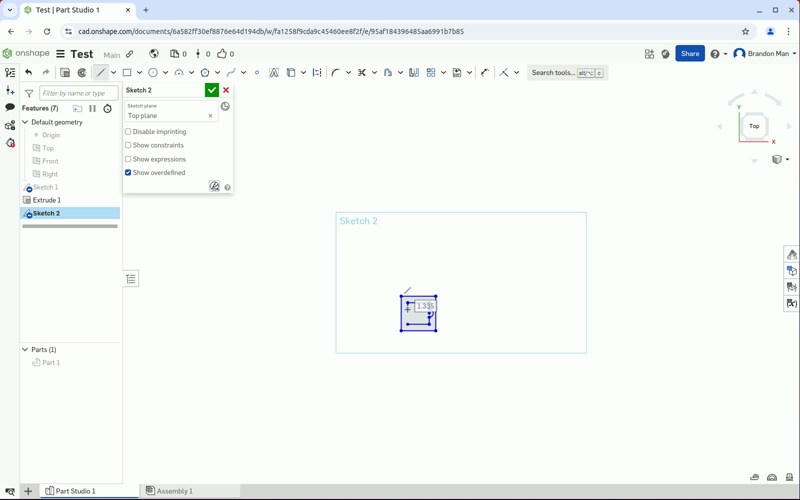
key_up(shift)
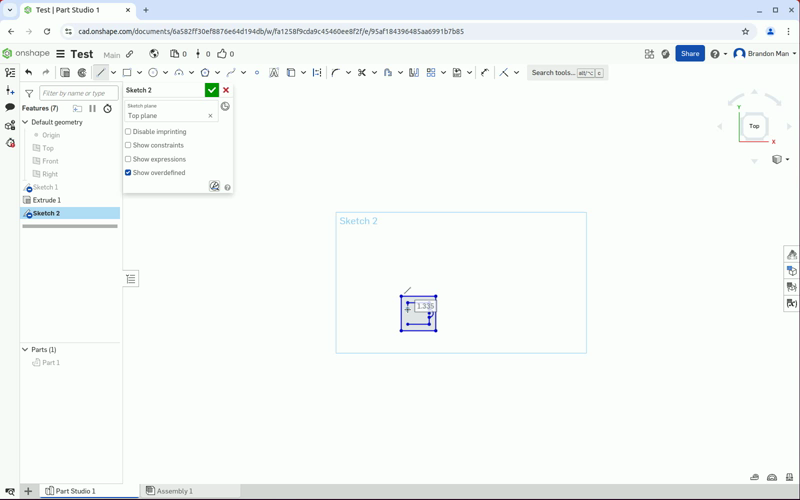
key(esc)
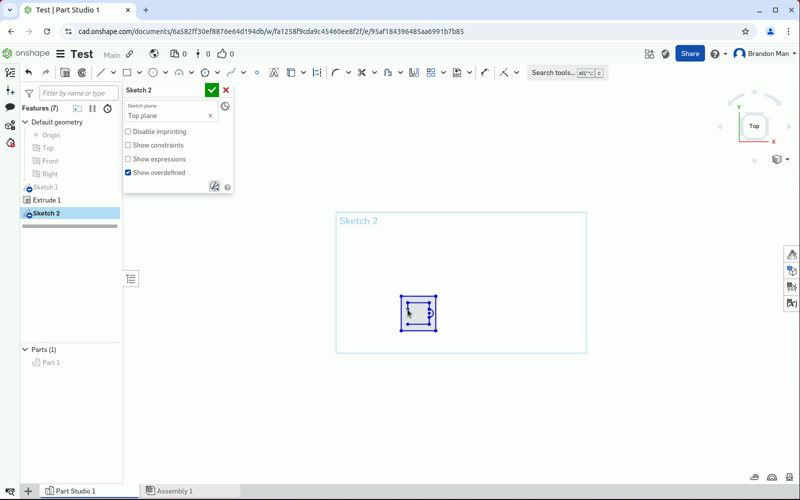
key(a)
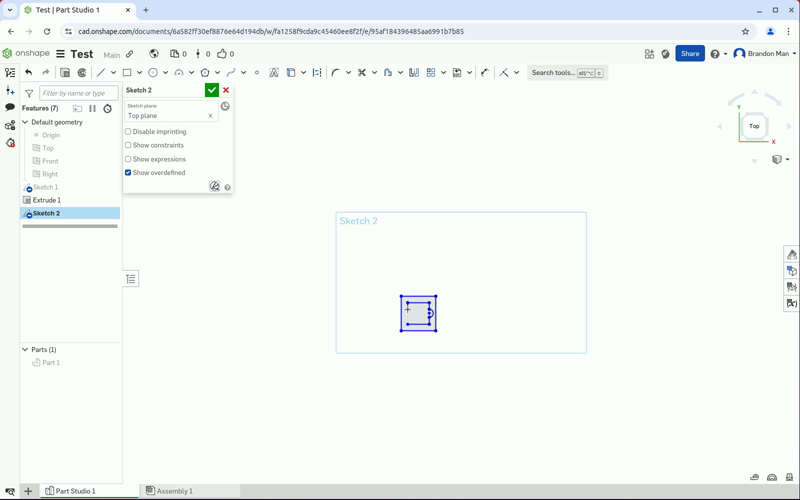
mouse_move(407, 309)
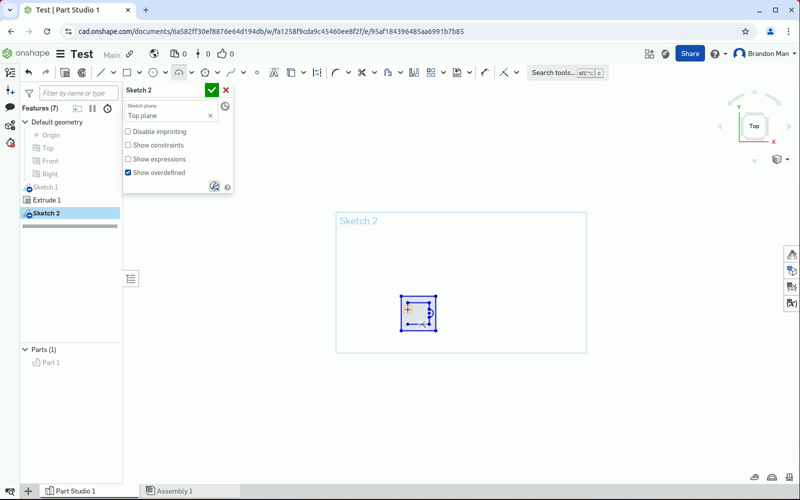
click(407, 309)
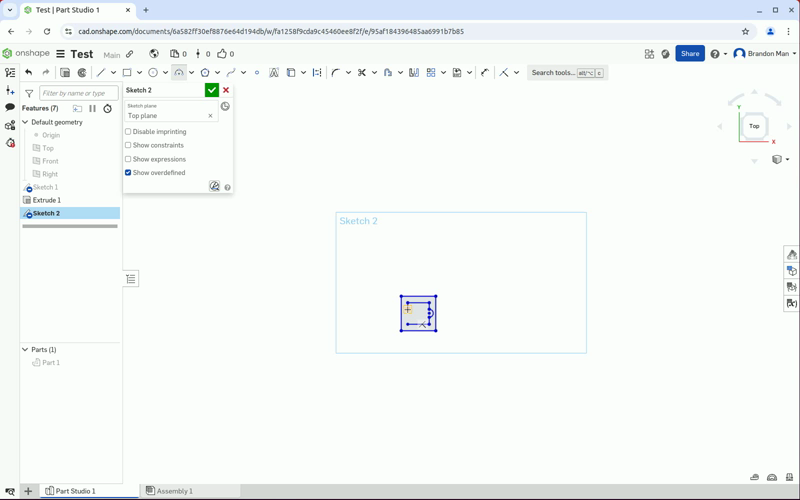
key_down(shift)
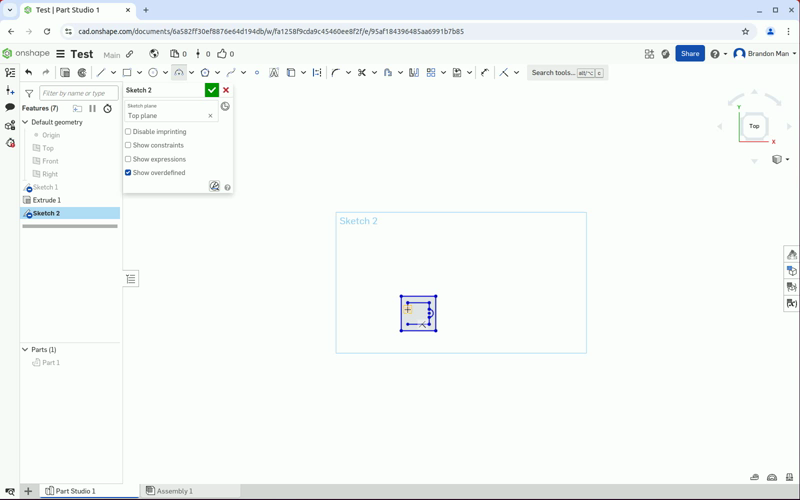
mouse_move(407, 317)
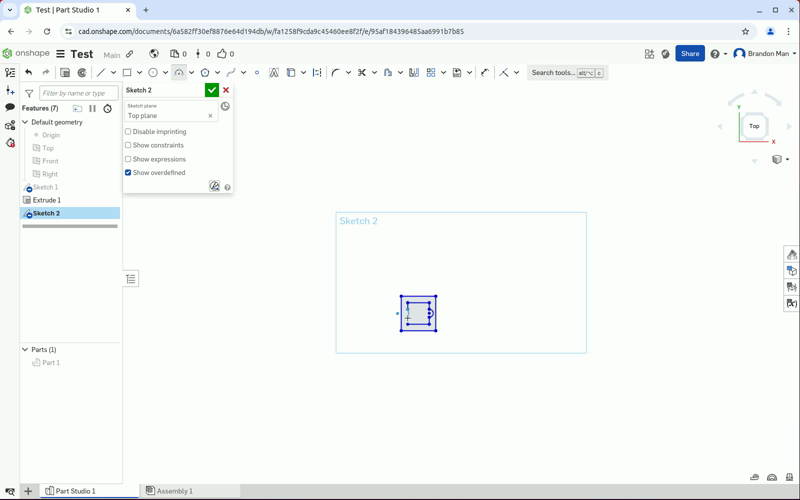
click(407, 317)
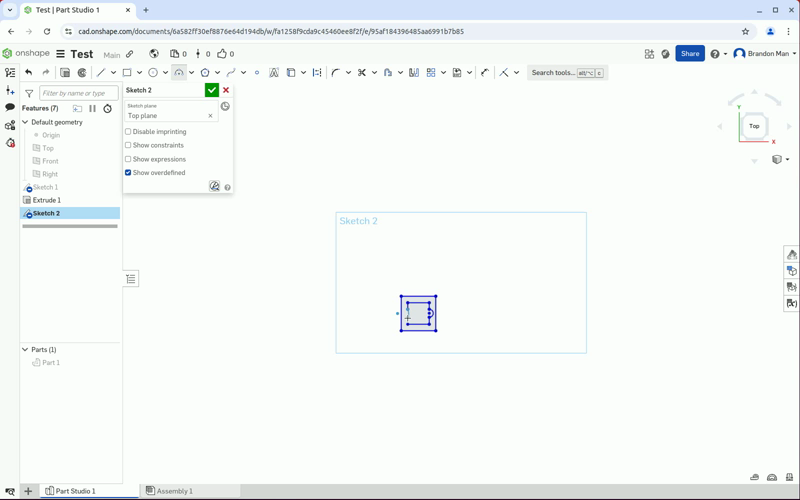
mouse_move(411, 313)
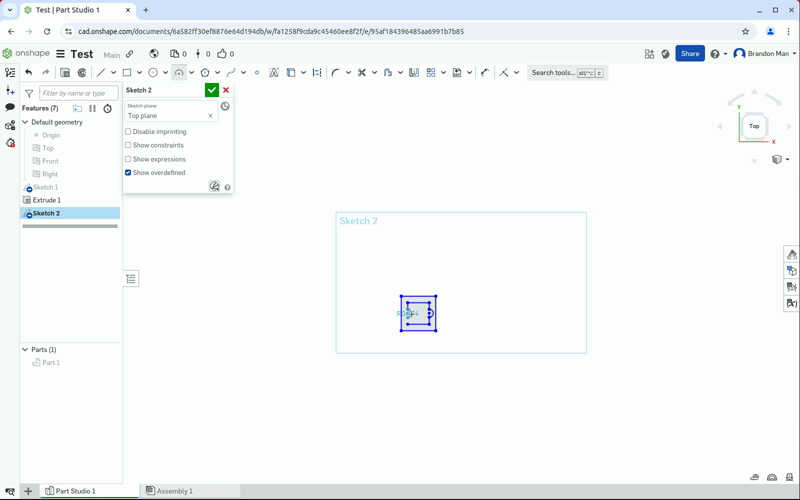
click(411, 313)
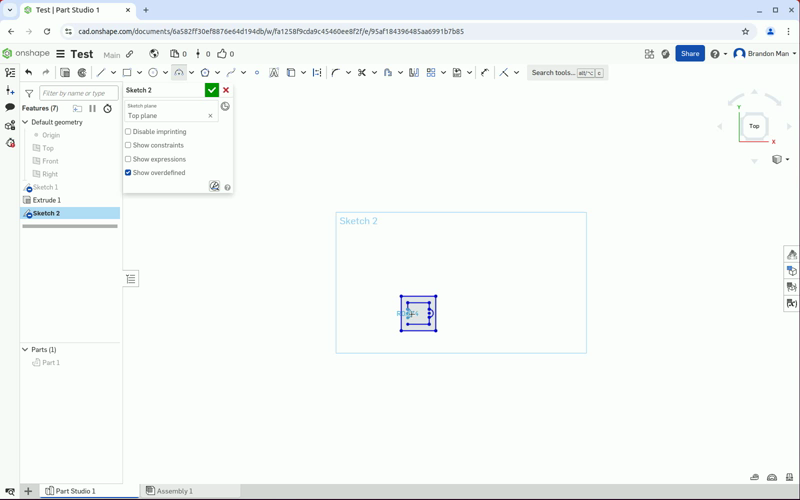
key_up(shift)
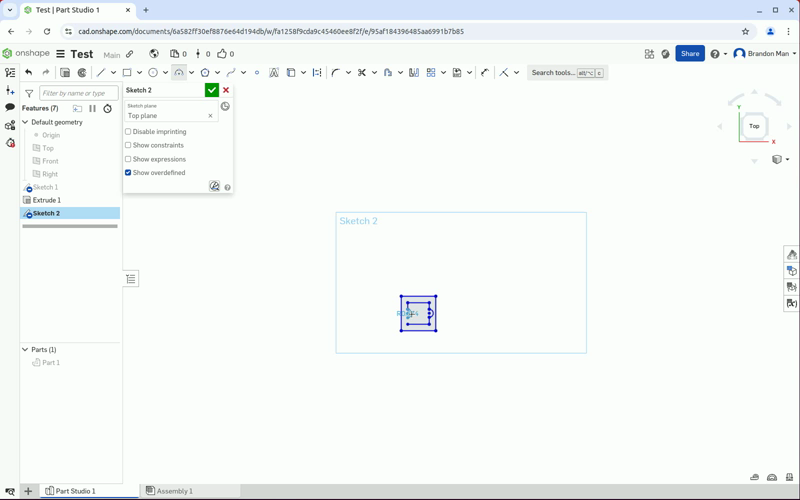
key(esc)
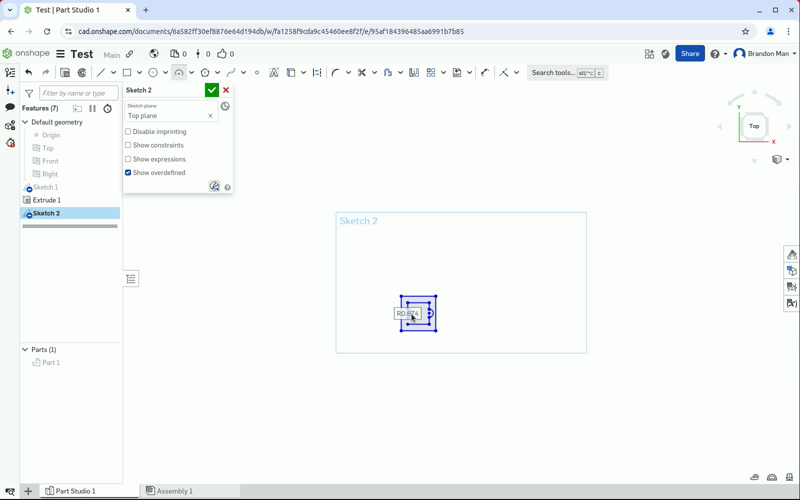
key(l)
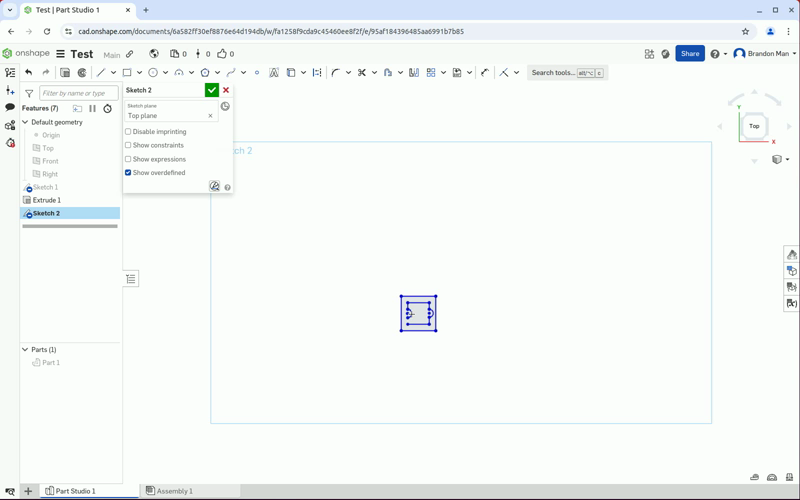
mouse_move(407, 317)
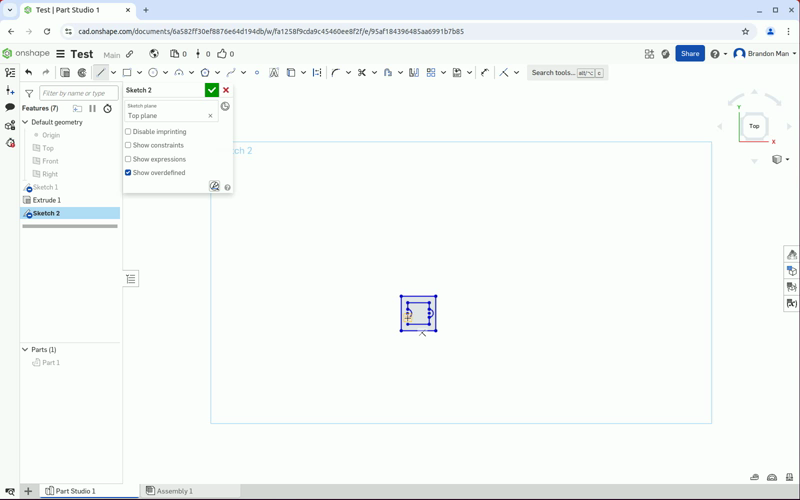
scroll(6)
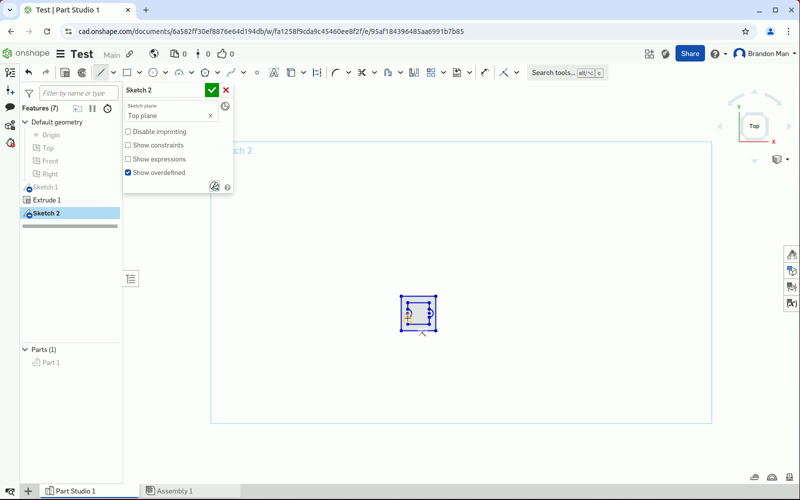
scroll(6)
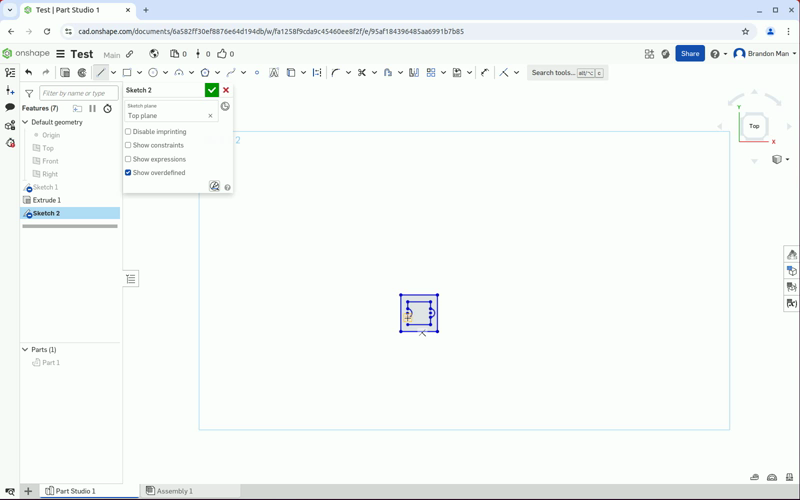
scroll(6)
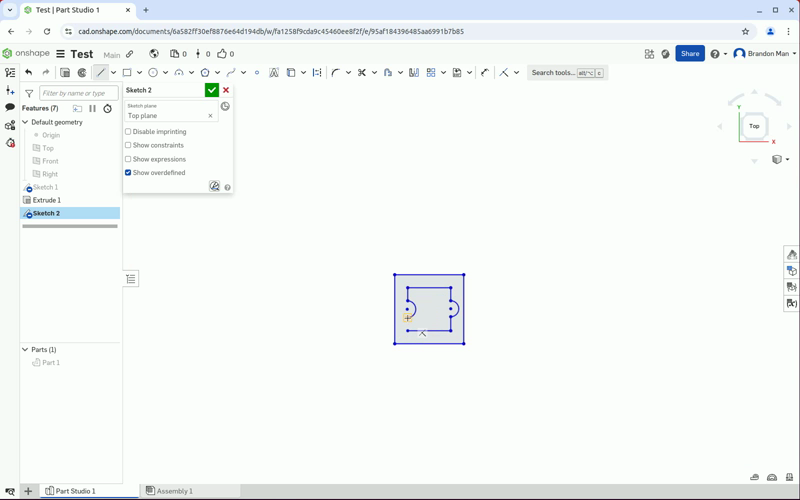
scroll(6)
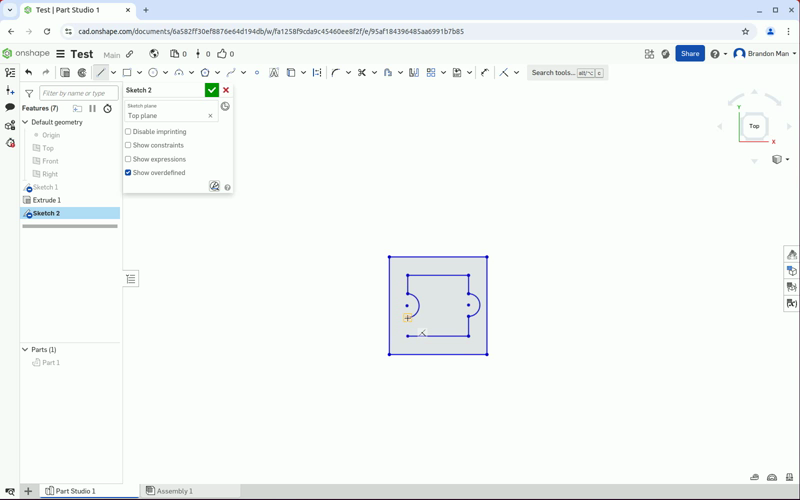
scroll(6)
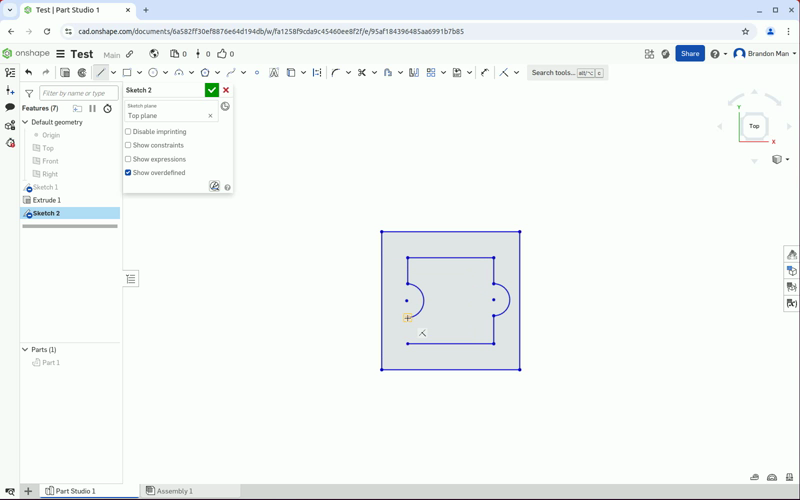
scroll(6)
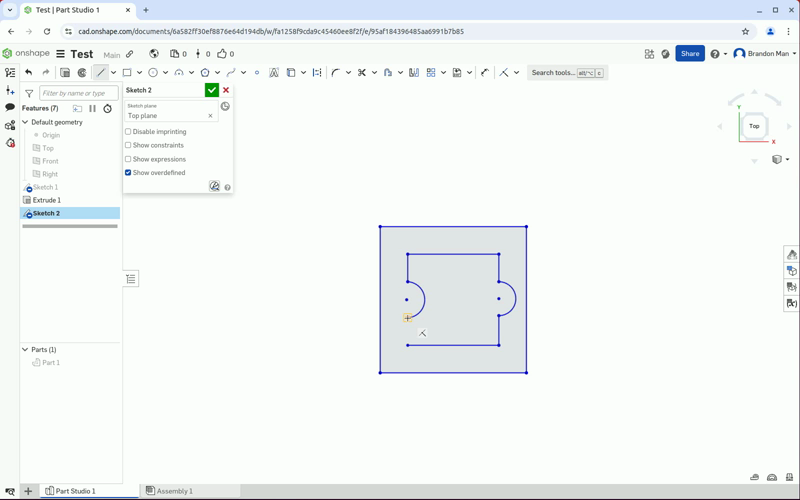
scroll(6)
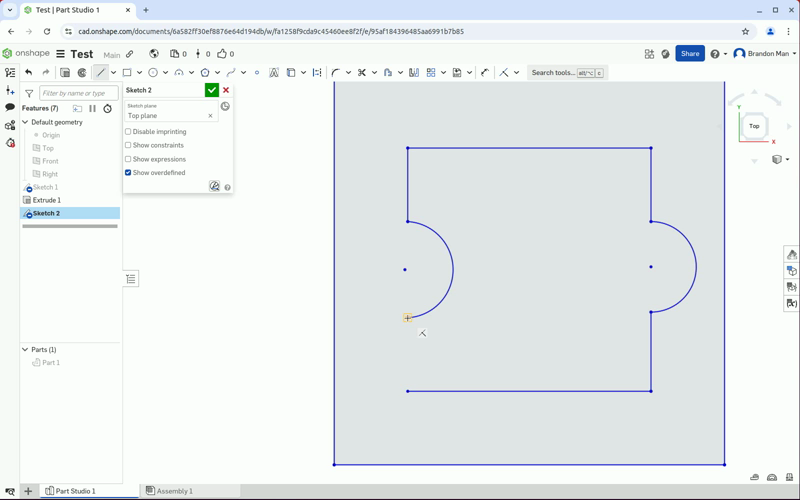
click(407, 317)
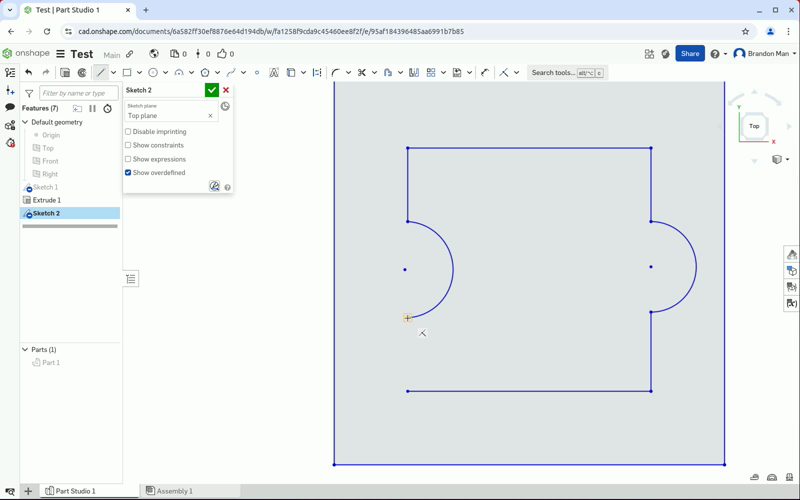
scroll(-6)
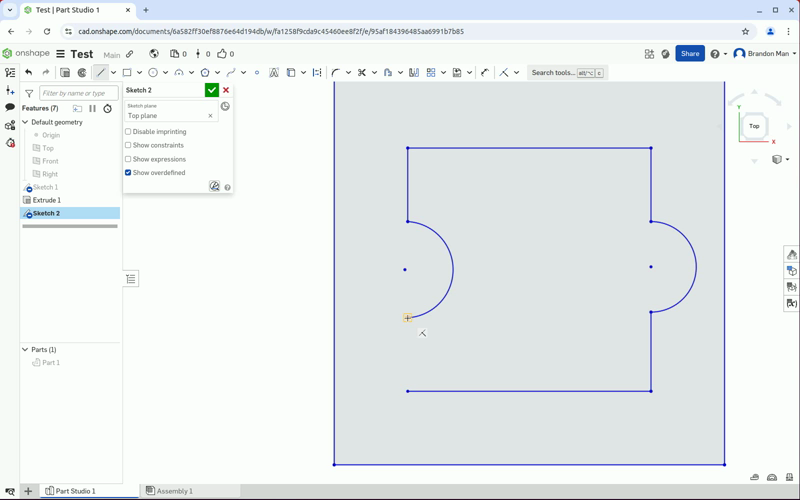
scroll(-6)
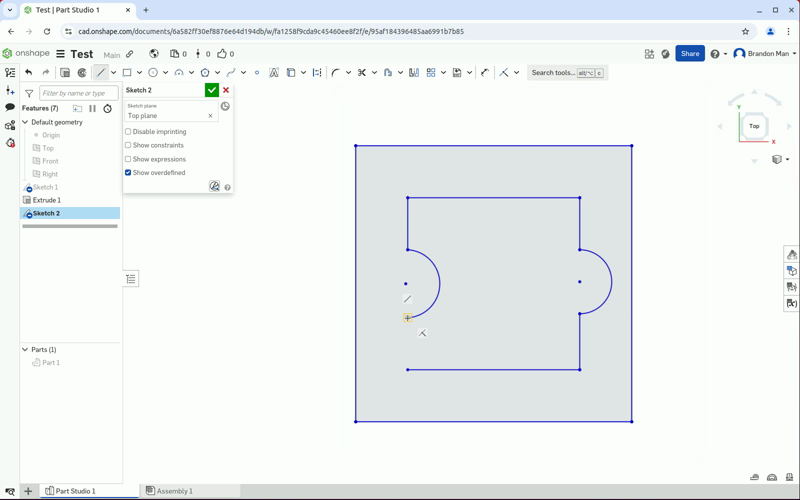
scroll(-6)
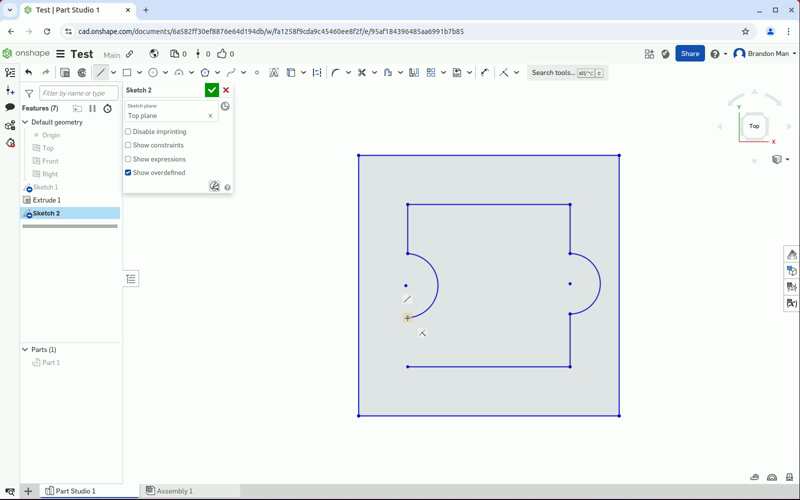
scroll(-6)
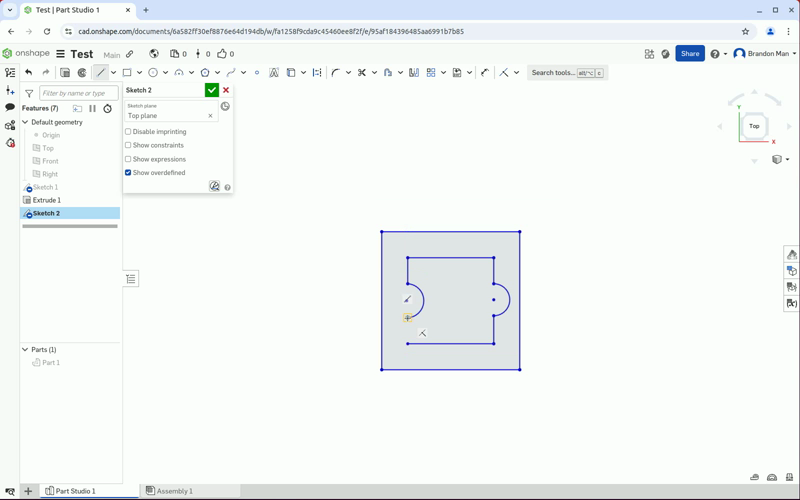
scroll(-6)
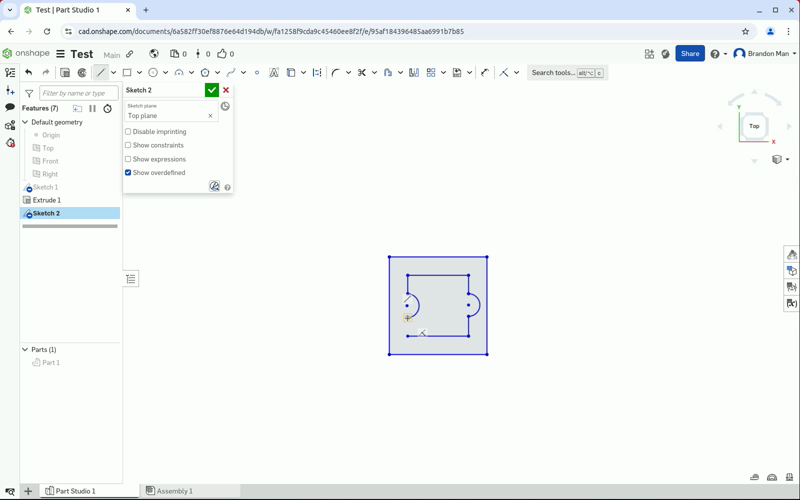
scroll(-6)
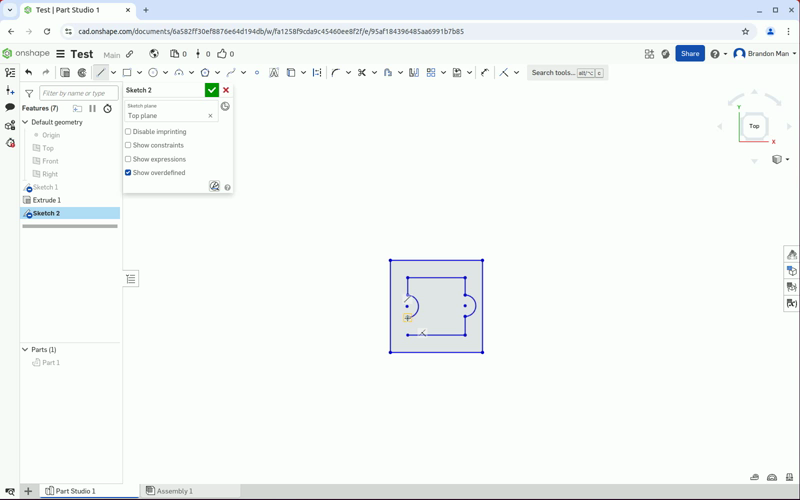
scroll(-6)
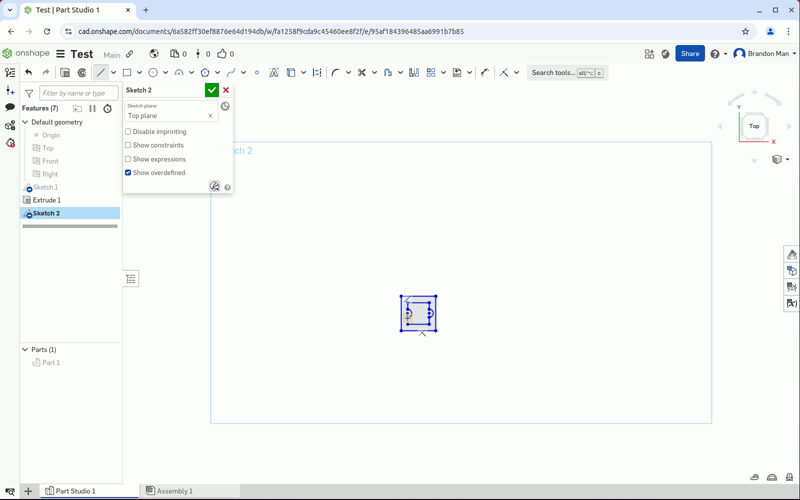
mouse_move(437, 317)
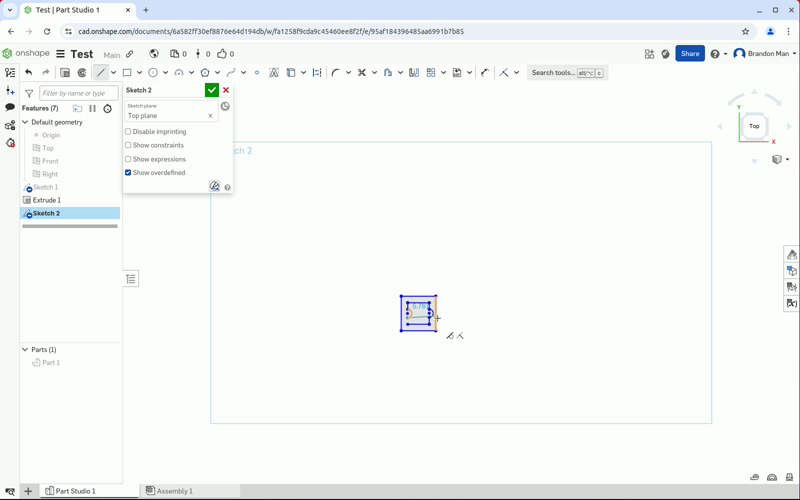
key_down(shift)
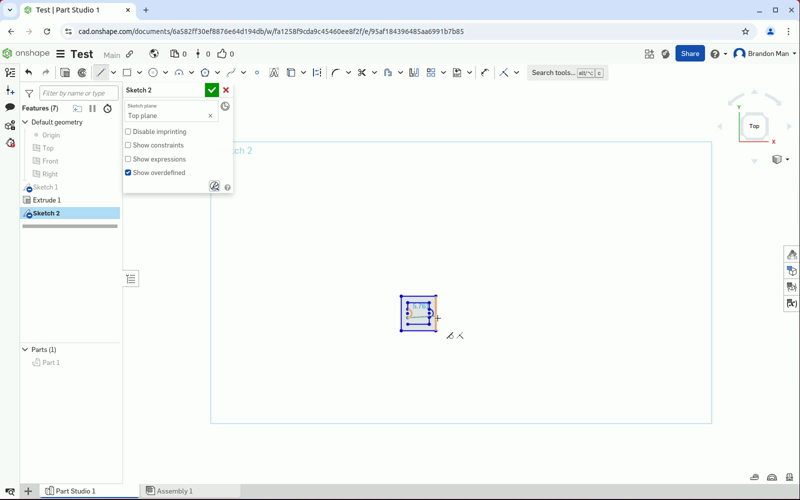
mouse_move(407, 324)
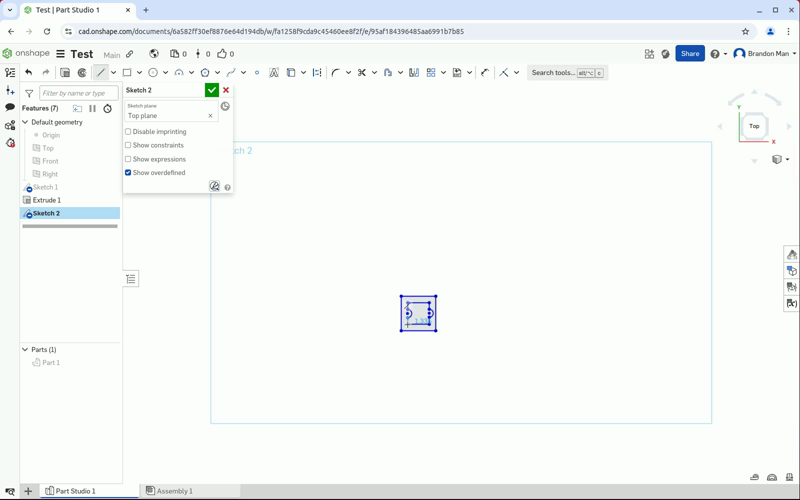
scroll(6)
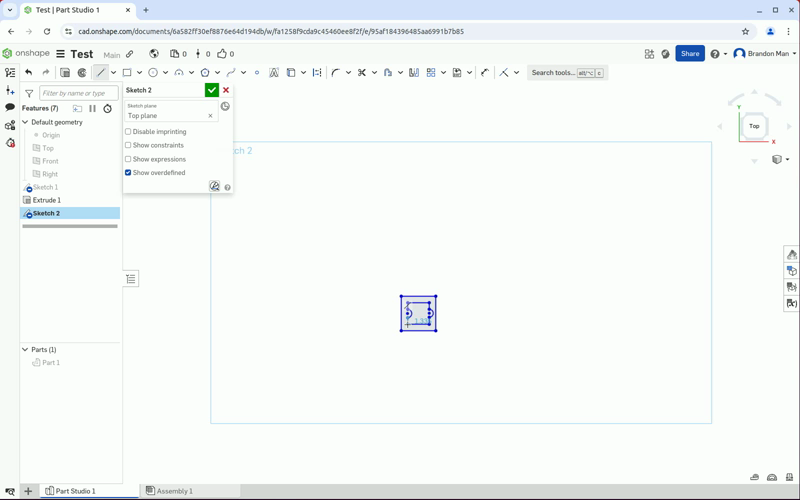
scroll(6)
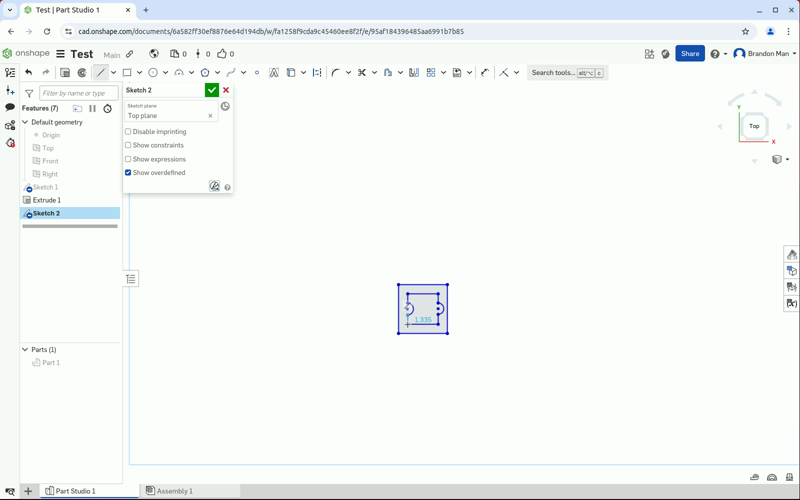
scroll(6)
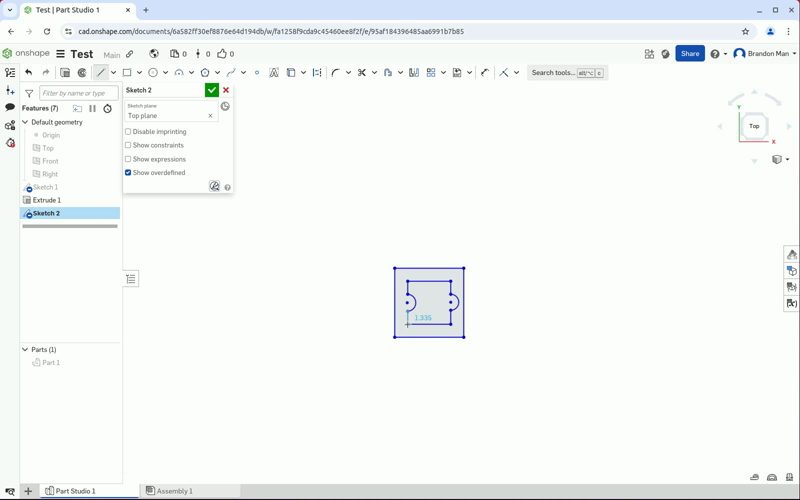
scroll(6)
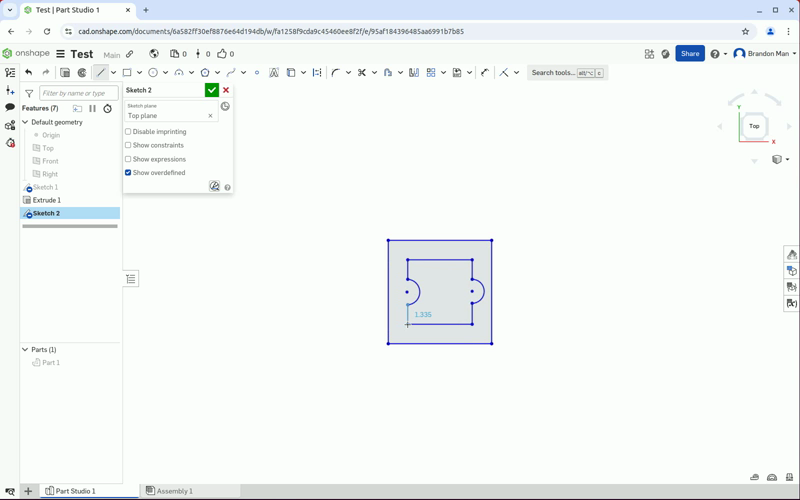
scroll(6)
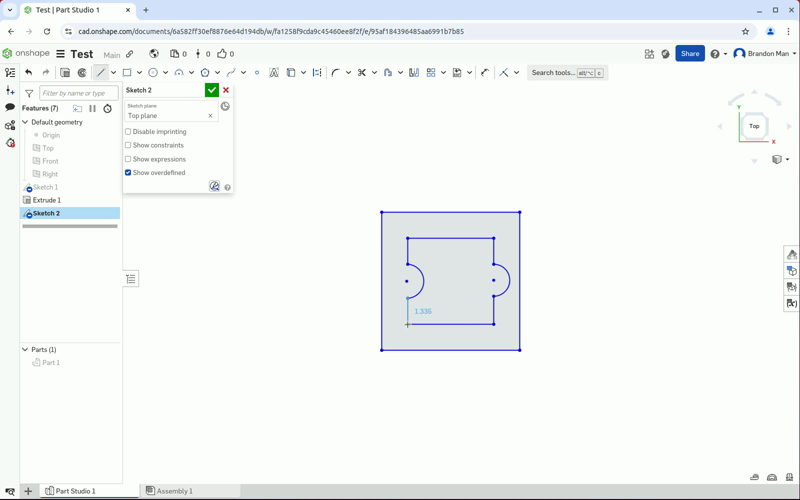
scroll(6)
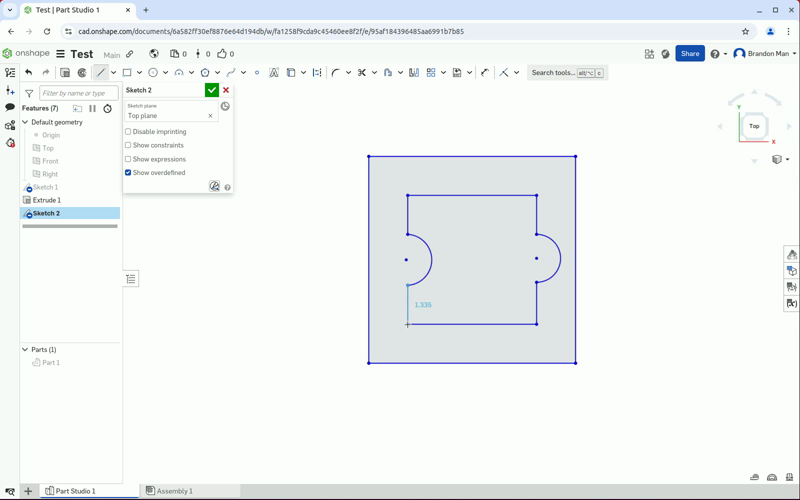
scroll(6)
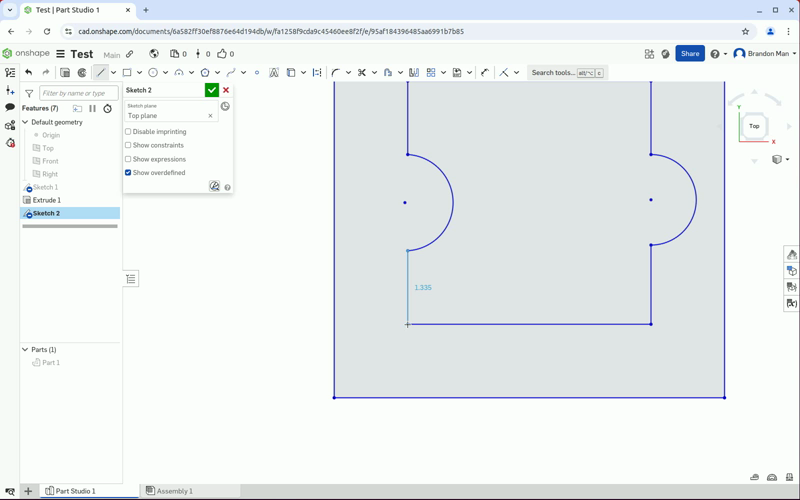
key_up(shift)
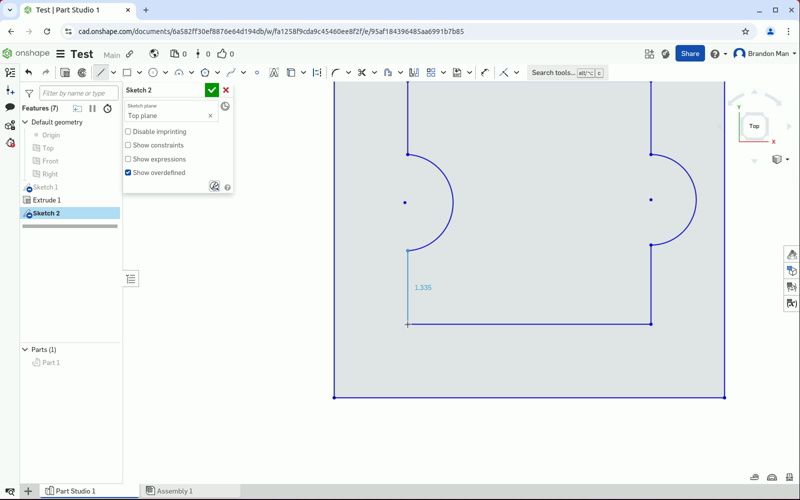
click(407, 324)
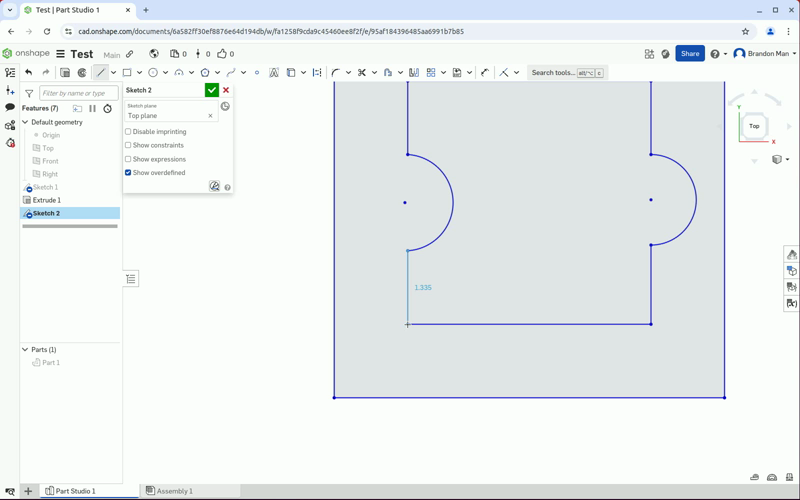
scroll(-6)
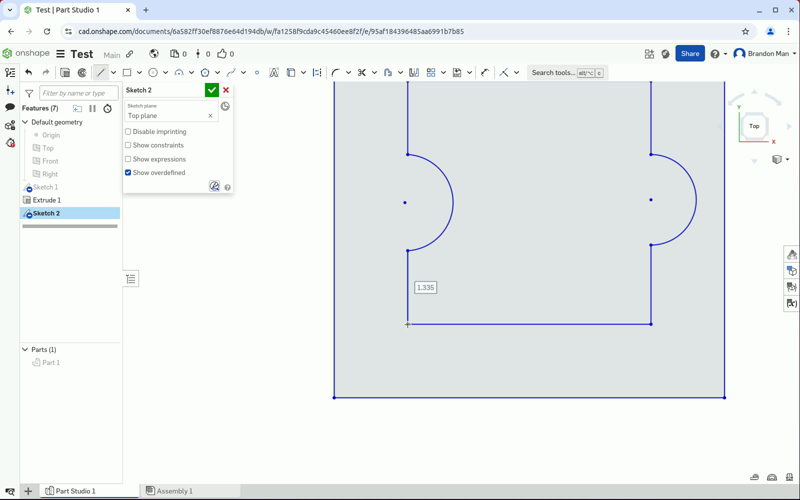
scroll(-6)
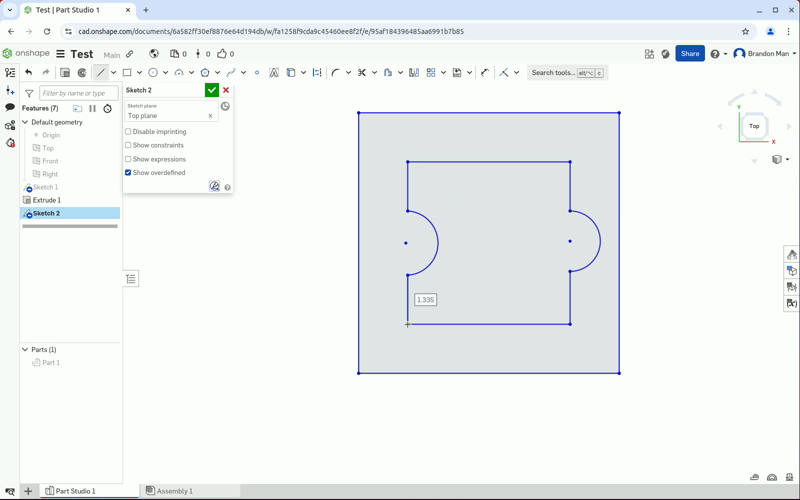
scroll(-6)
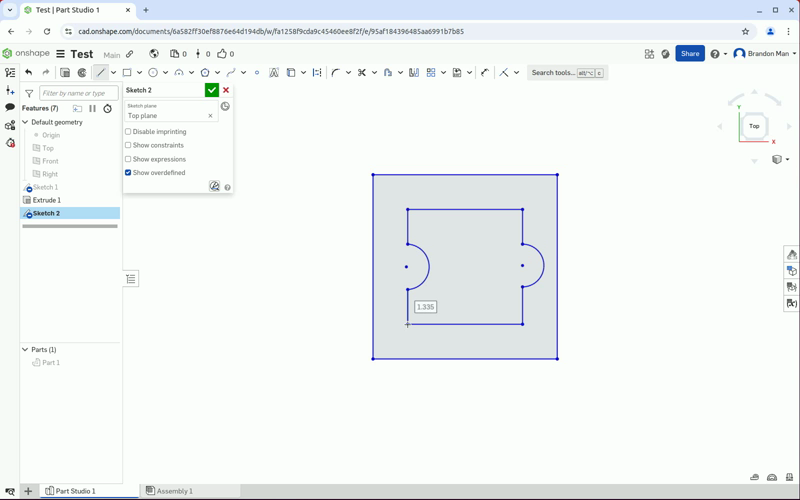
scroll(-6)
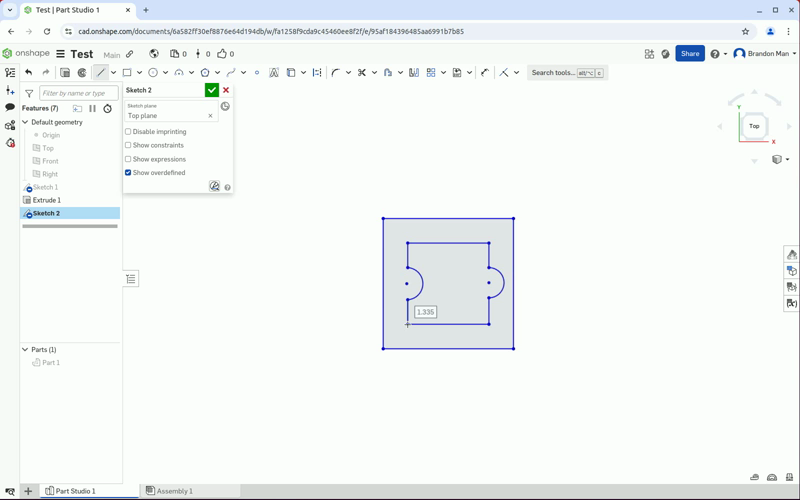
scroll(-6)
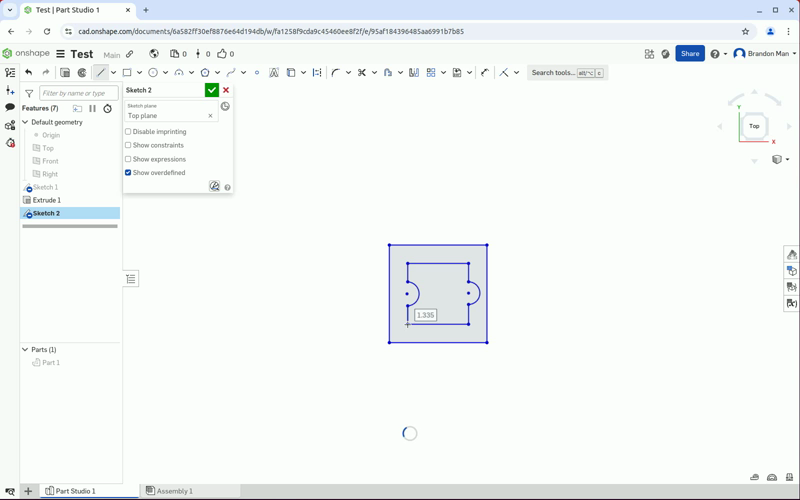
scroll(-6)
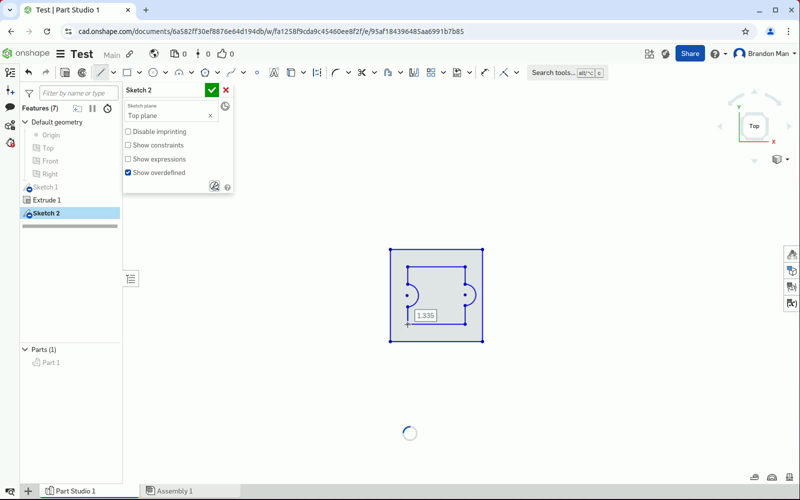
scroll(-6)
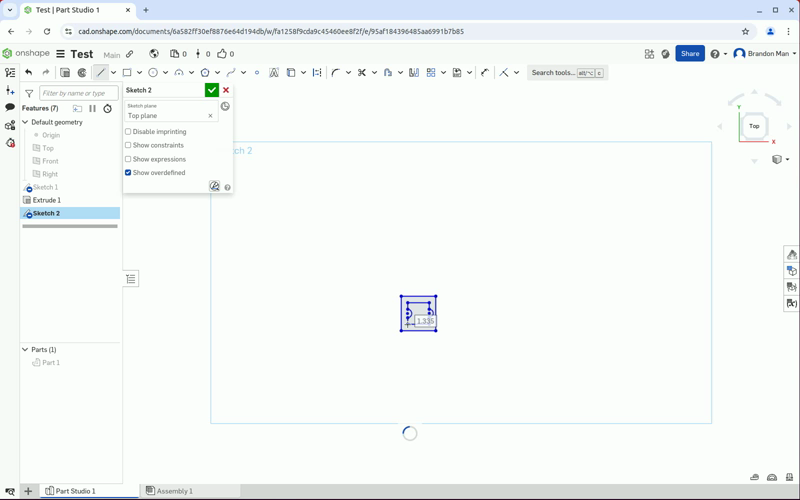
key(esc)
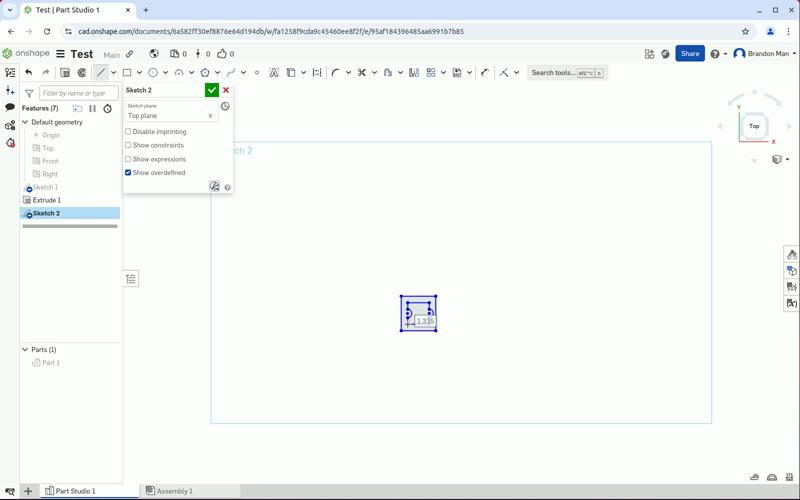
mouse_move(411, 325)
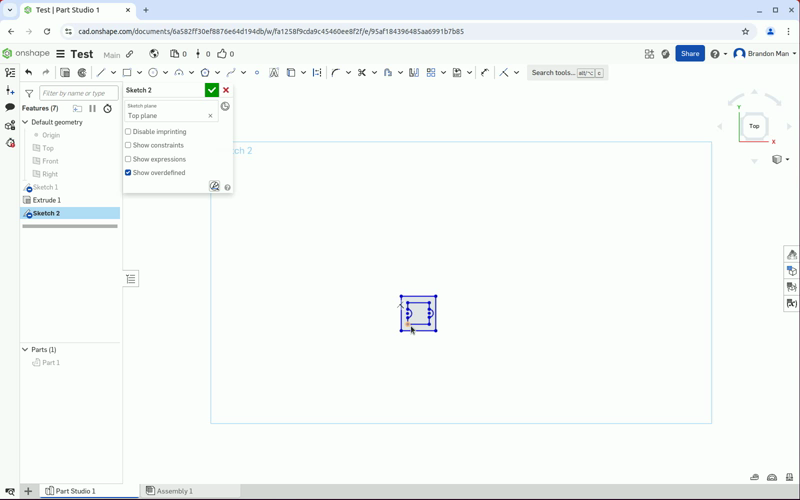
scroll(6)
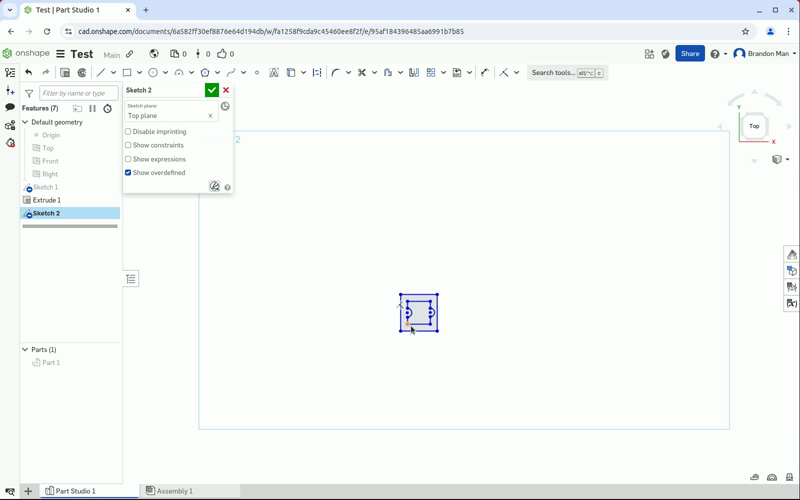
scroll(6)
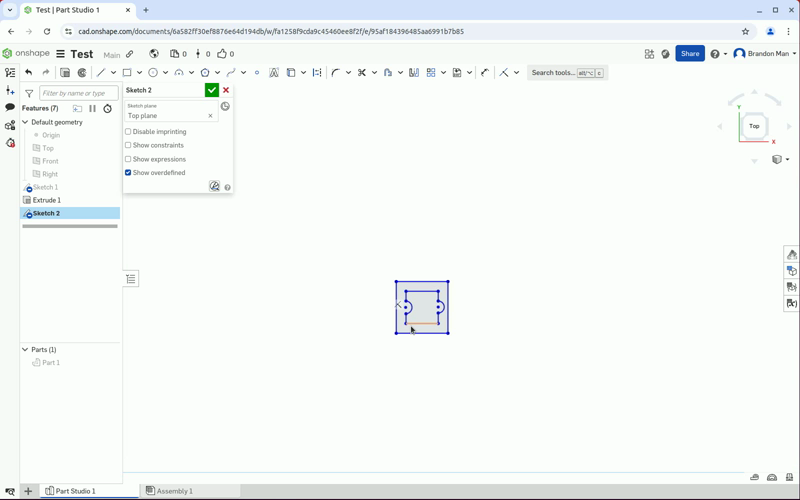
scroll(6)
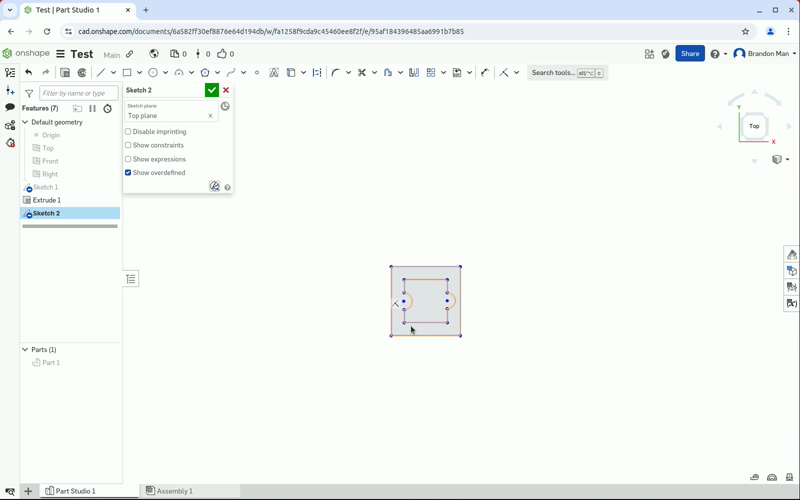
scroll(6)
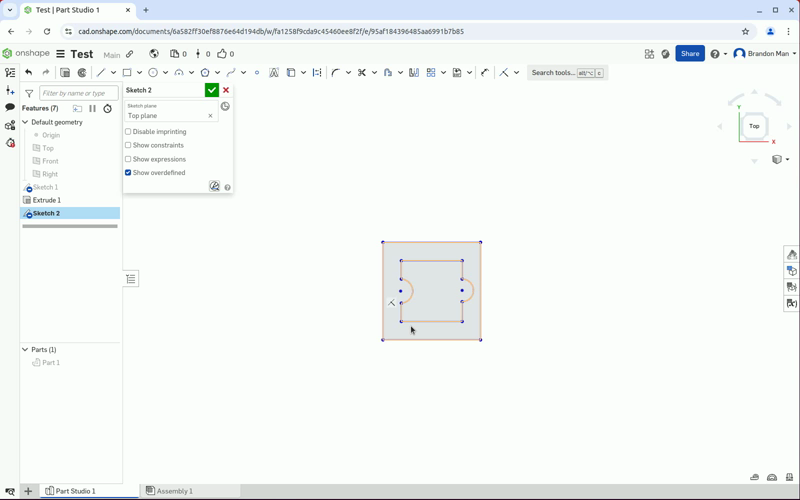
scroll(6)
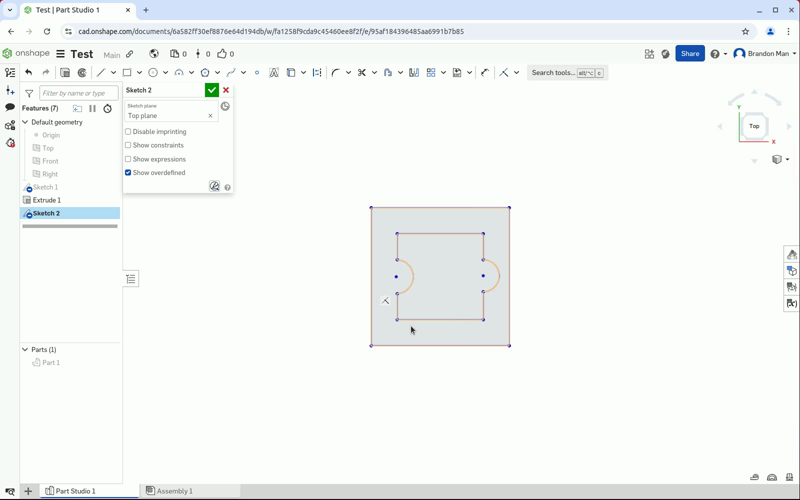
scroll(6)
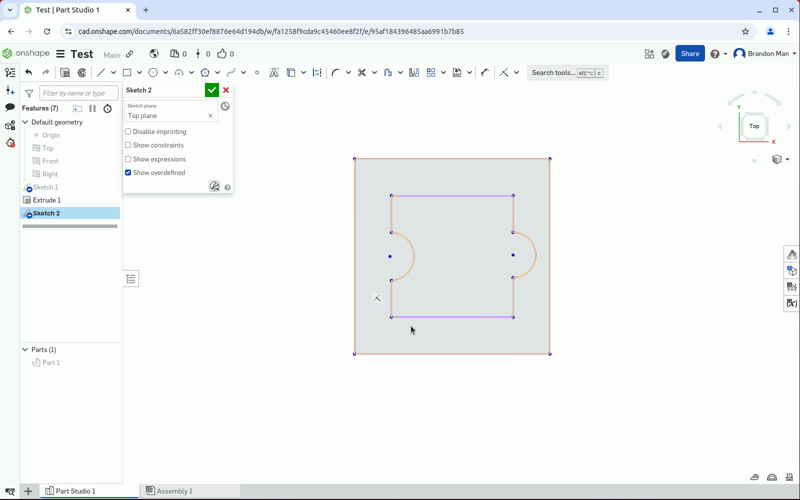
scroll(6)
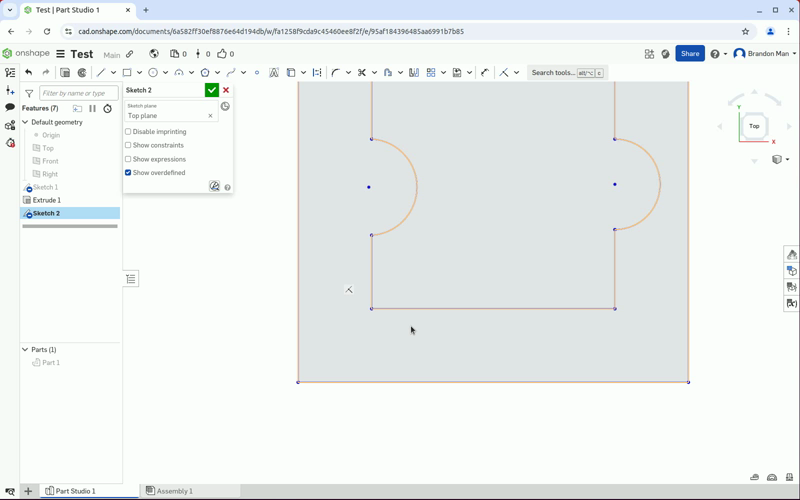
click(411, 325)
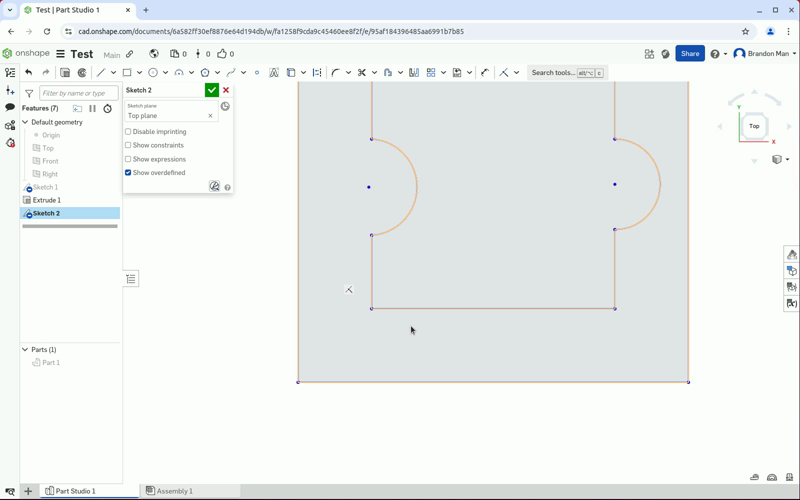
scroll(-6)
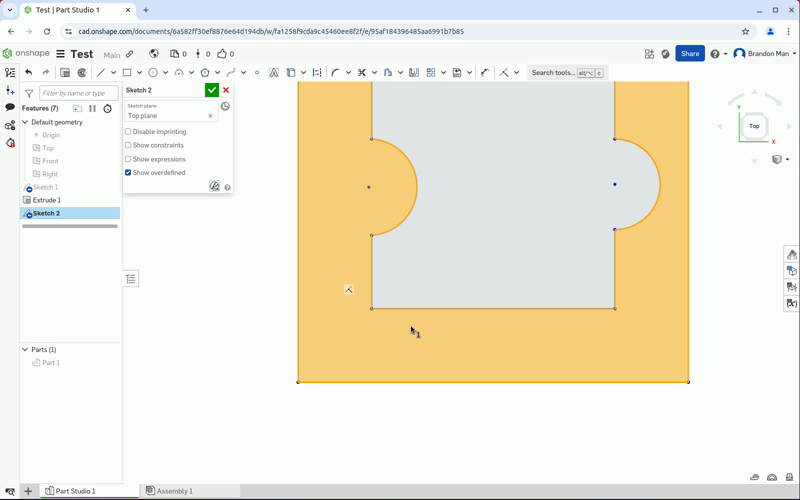
scroll(-6)
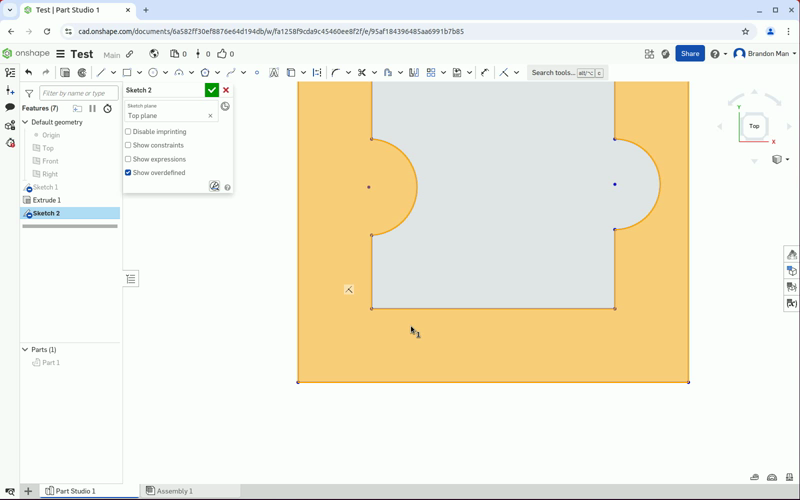
scroll(-6)
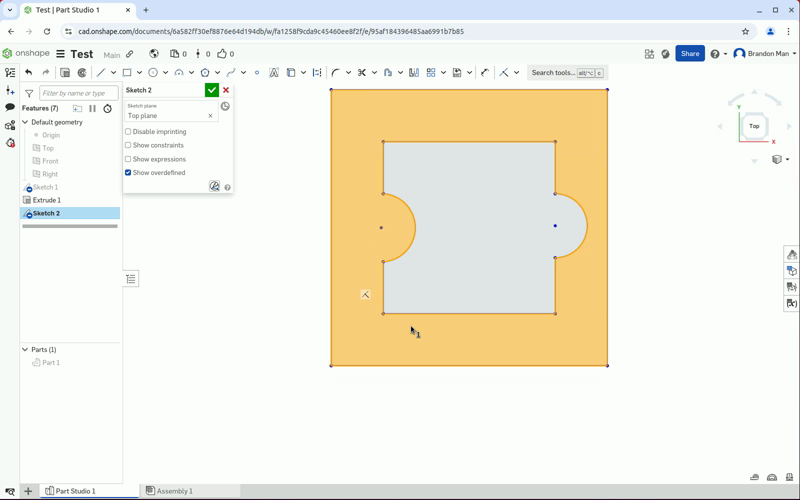
scroll(-6)
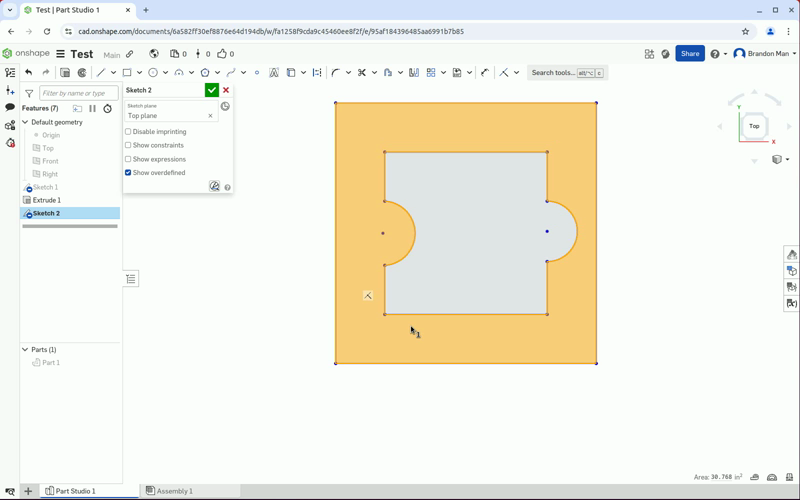
scroll(-6)
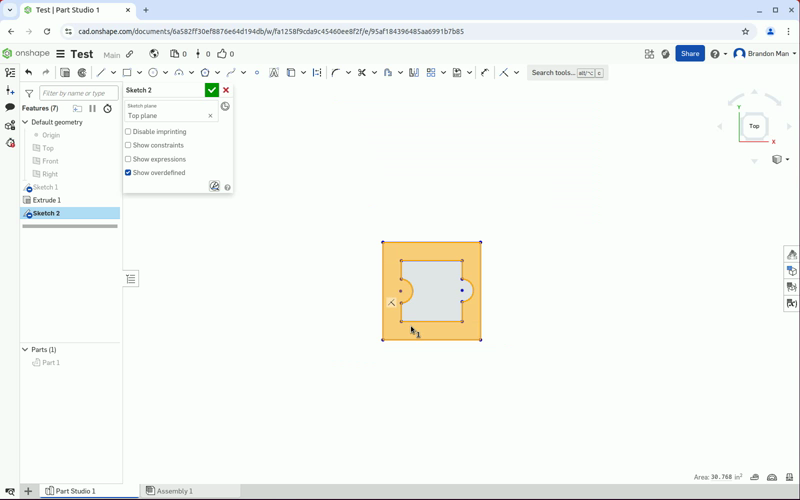
scroll(-6)
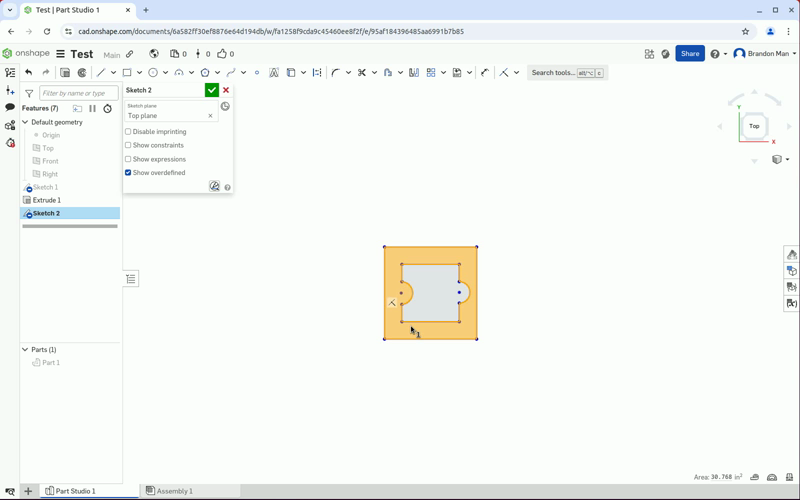
scroll(-6)
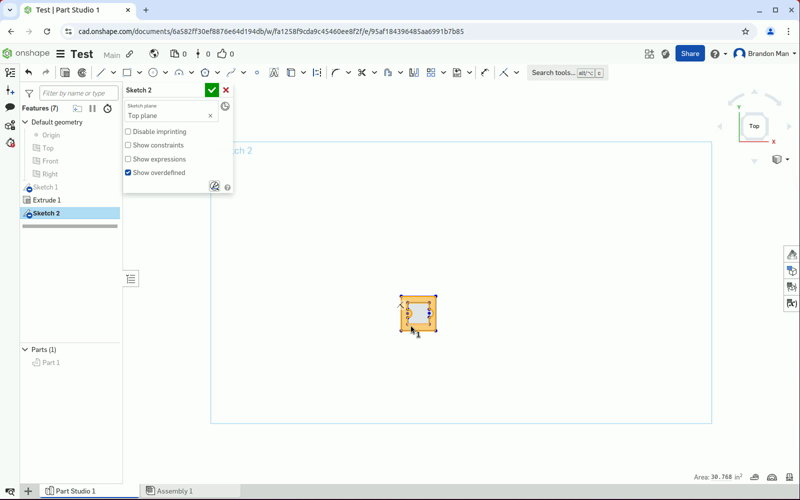
mouse_move(73, 352)
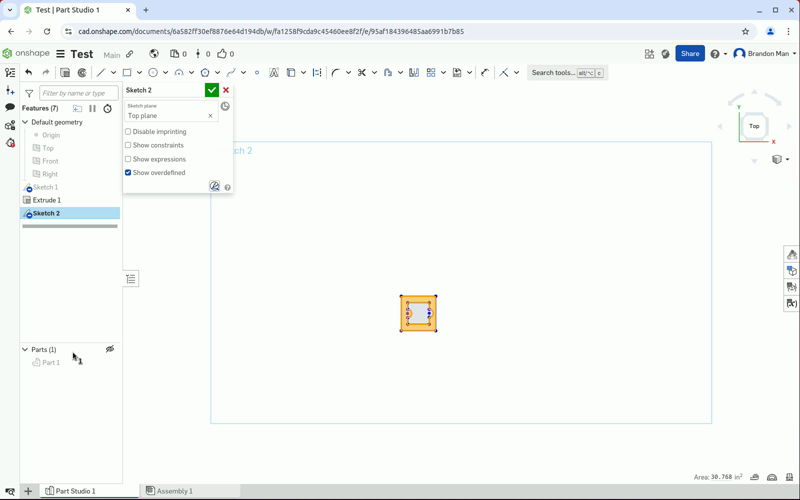
key(shift+y)
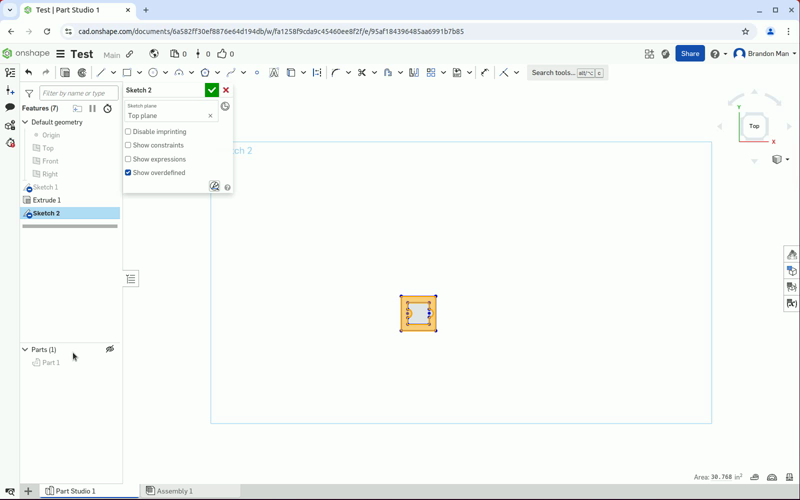
key(shift+e)
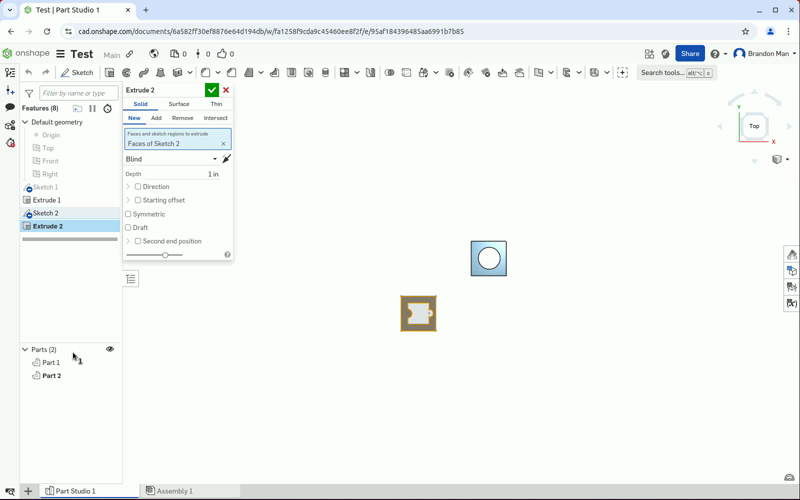
mouse_move(143, 106)
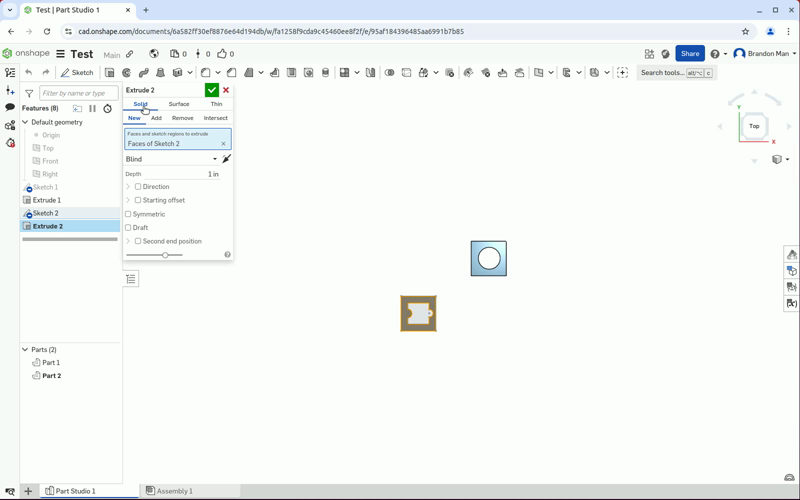
click(143, 106)
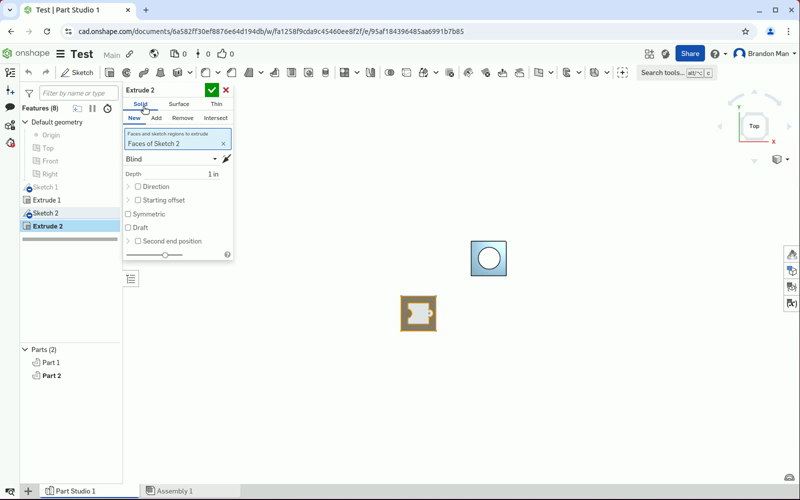
mouse_move(137, 120)
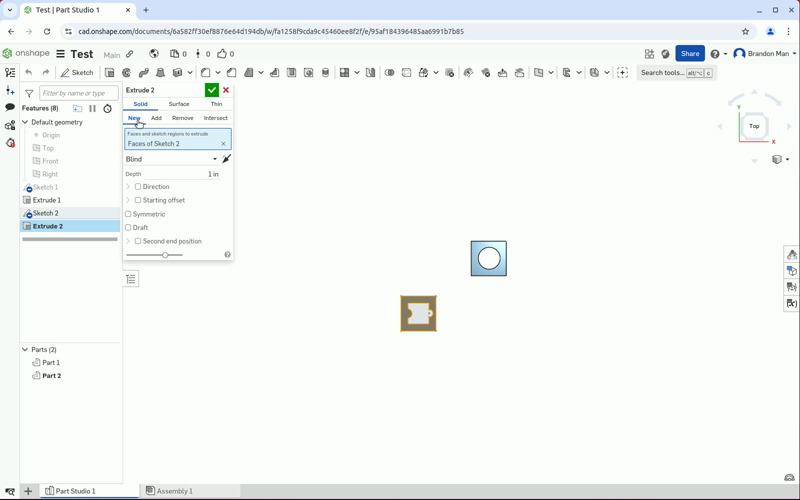
click(137, 120)
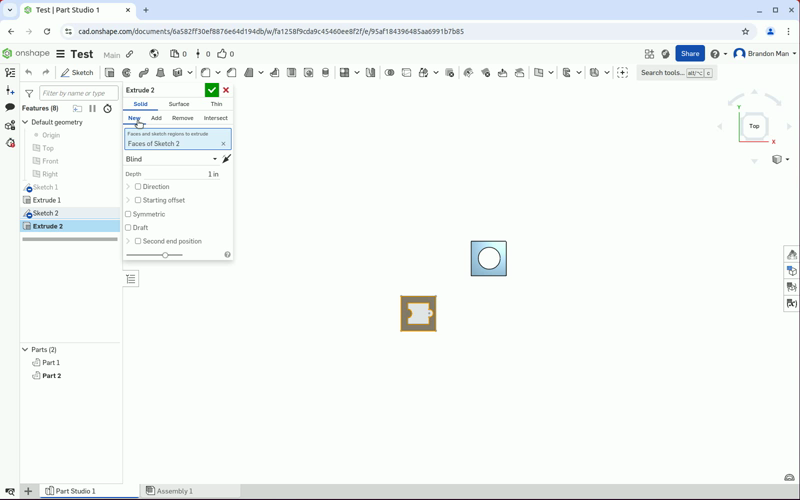
key(tab, 4)
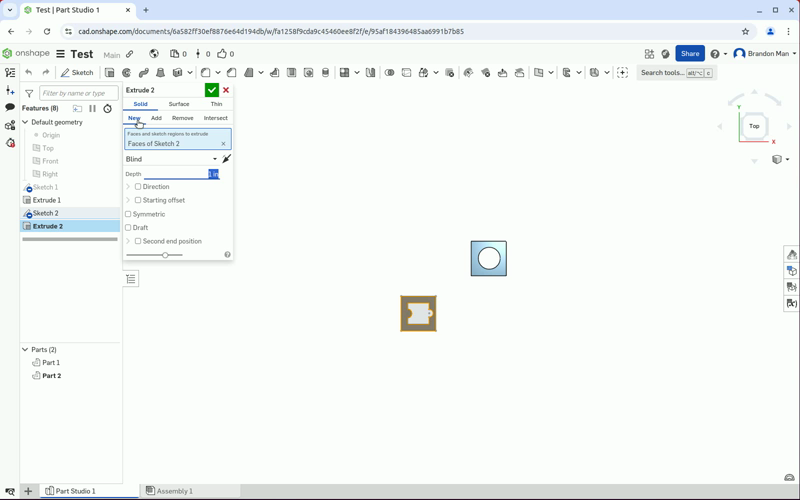
text(4.814)
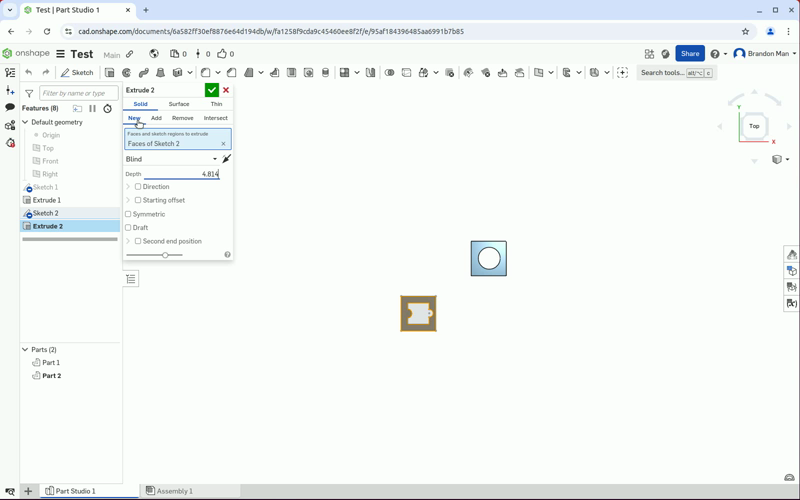
key(enter)
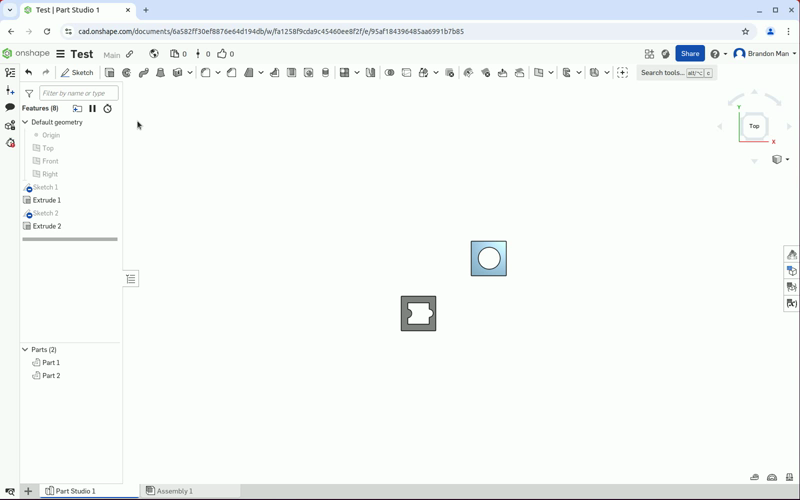
key(shift+h)
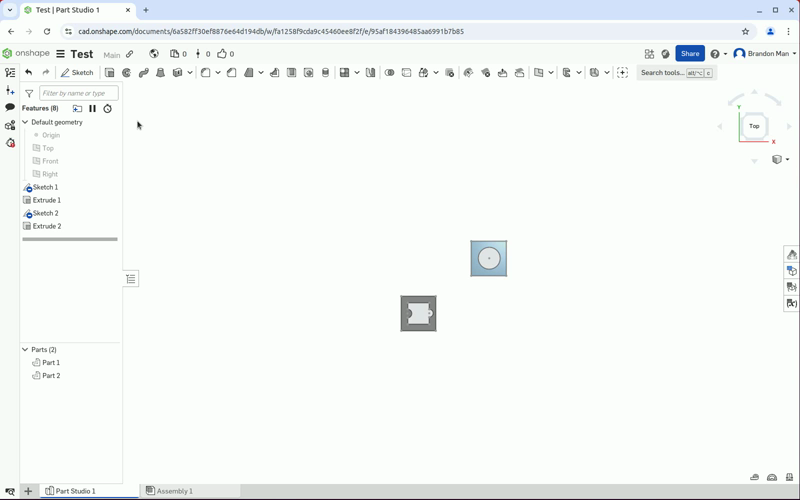
key(shift+h)
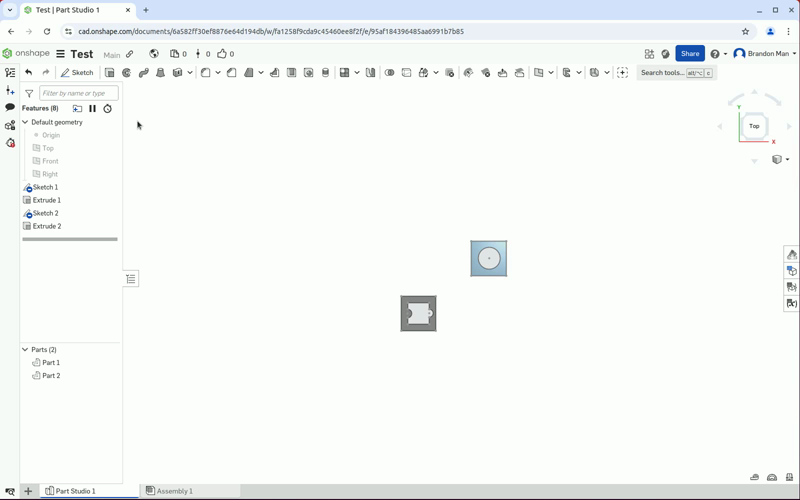
key(shift+7)
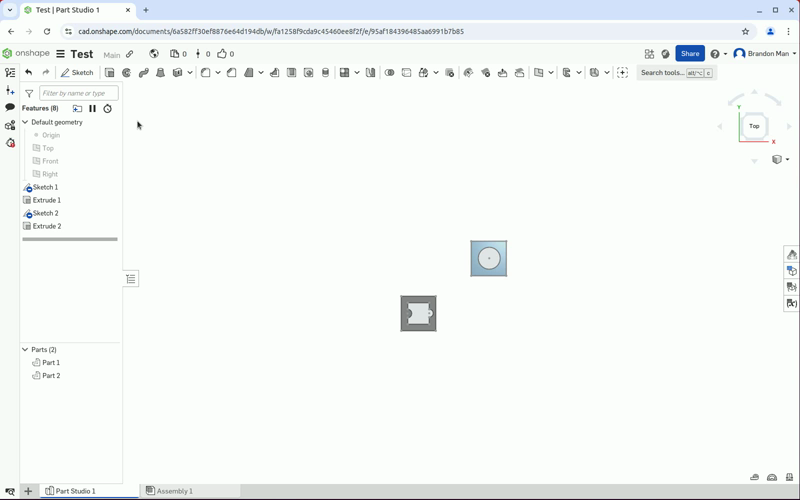
key(up, 3)
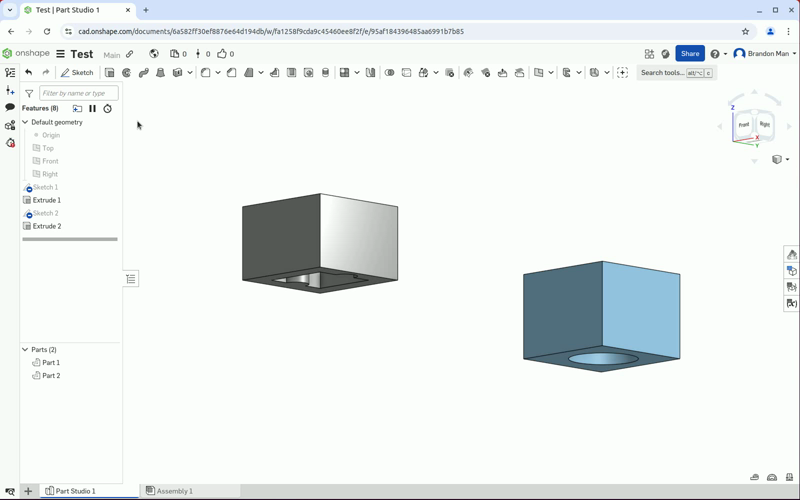
key(left, 3)
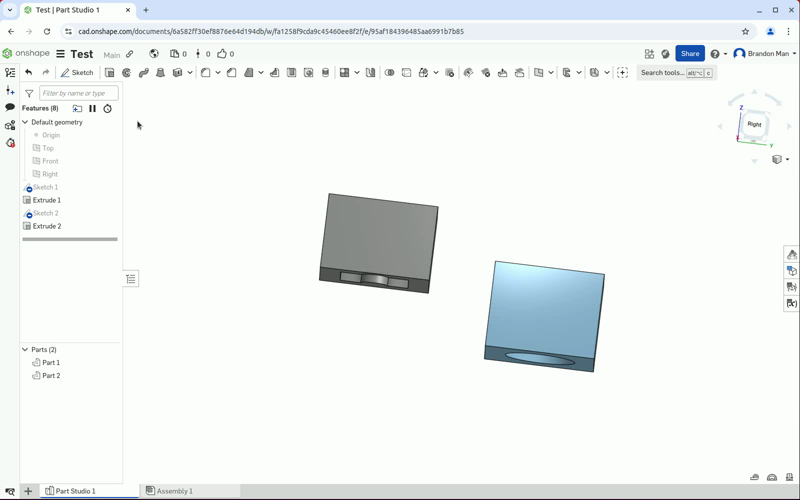
key(right, 3)
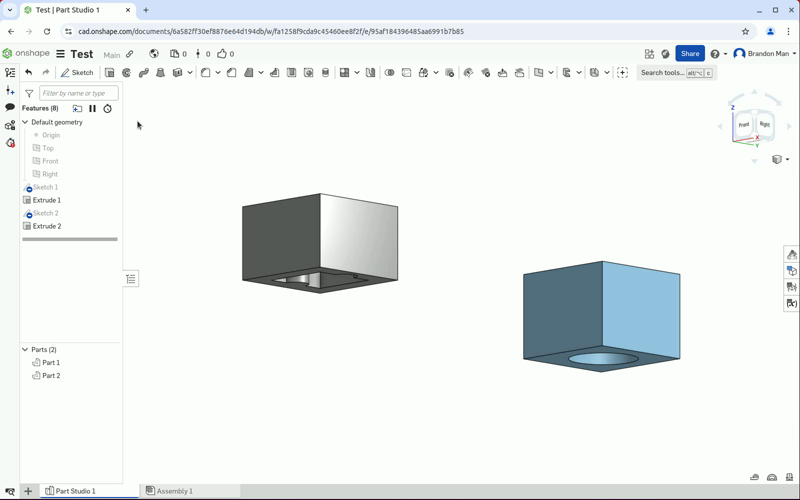
key(down, 3)
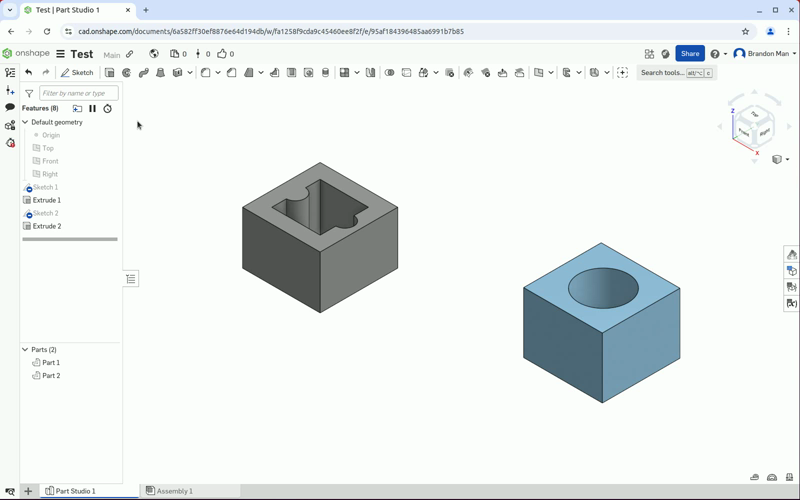
mouse_move(73, 189)
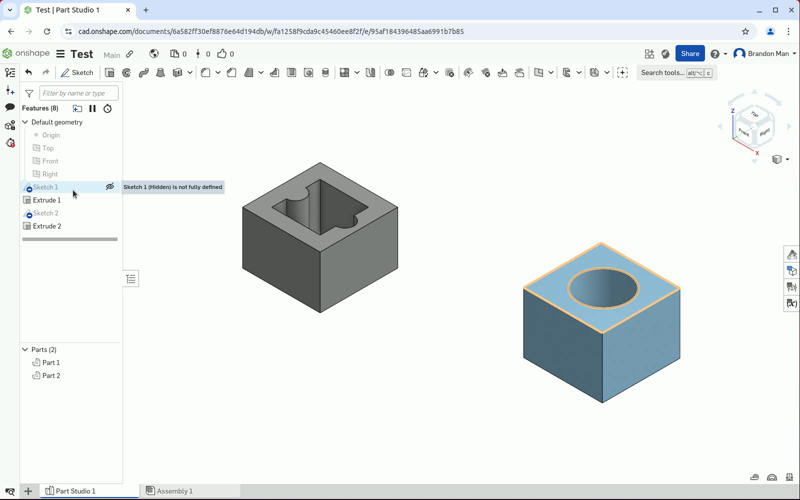
click(73, 189)